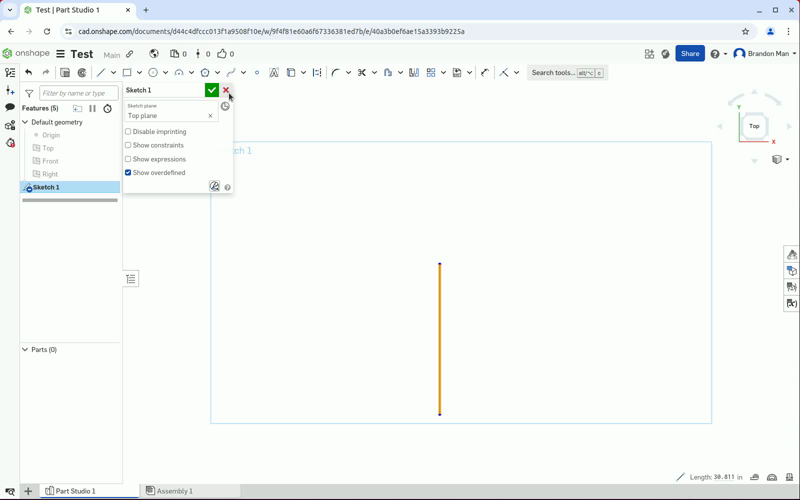
key(shift+h)
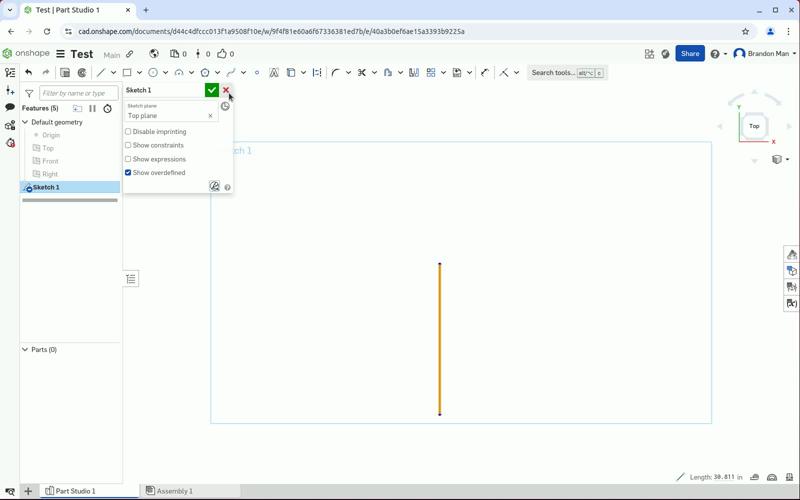
key(shift+s)
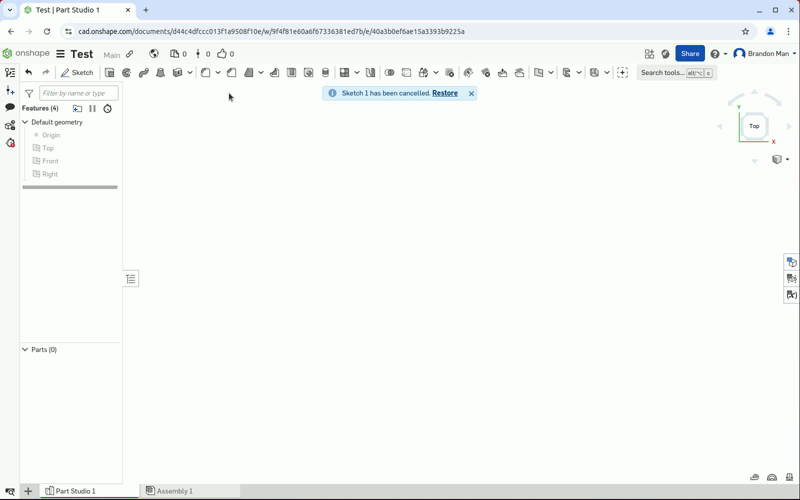
mouse_move(73, 150)
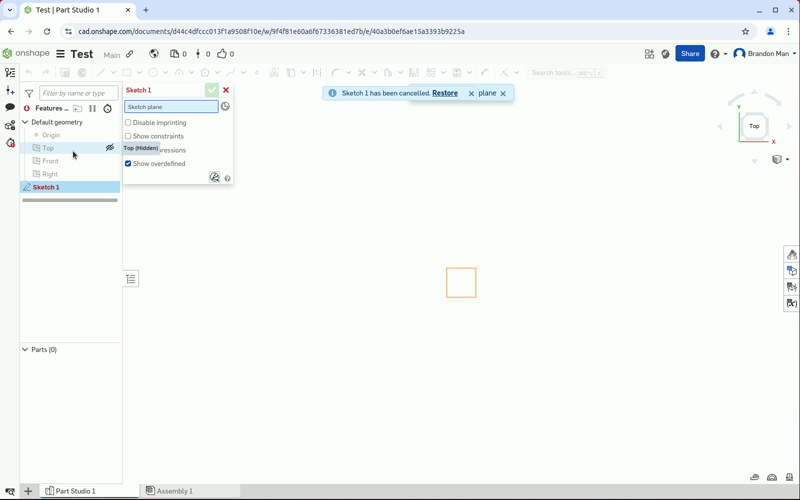
click(73, 150)
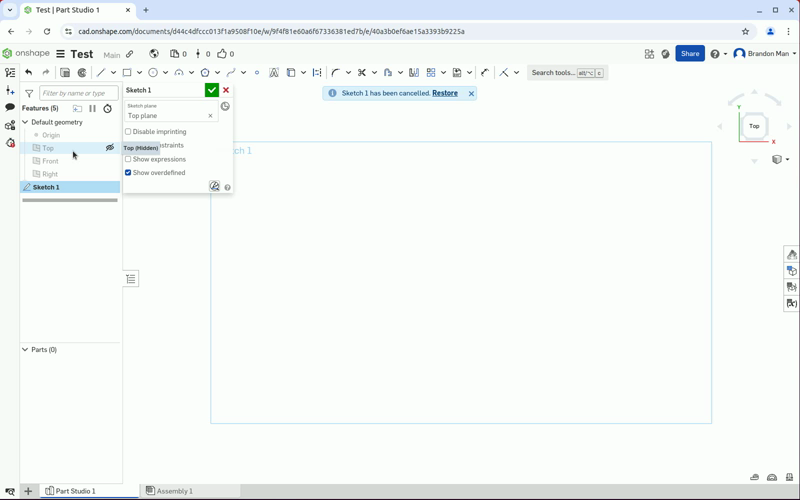
mouse_move(73, 352)
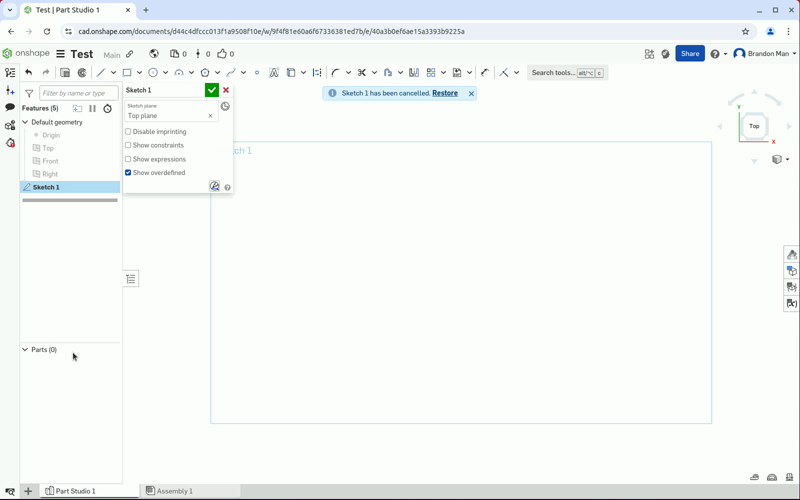
key(y)
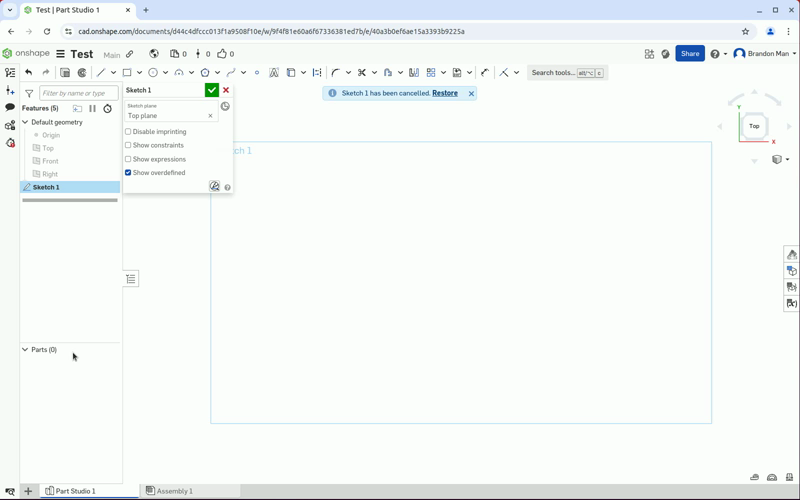
key(l)
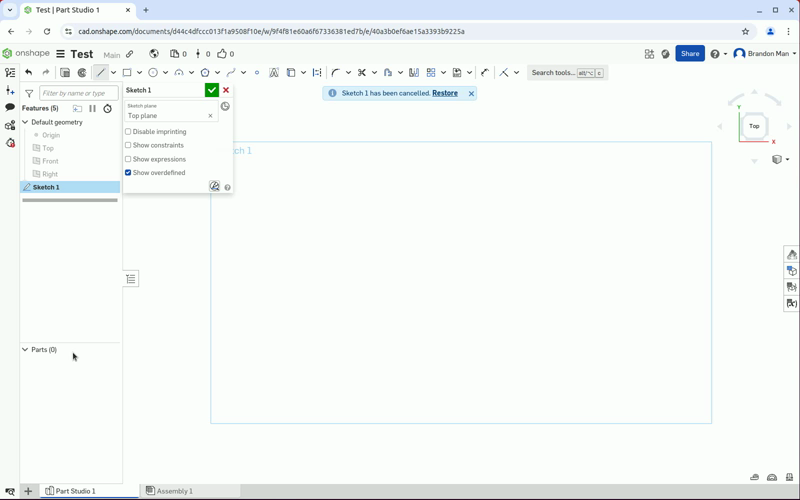
key_down(shift)
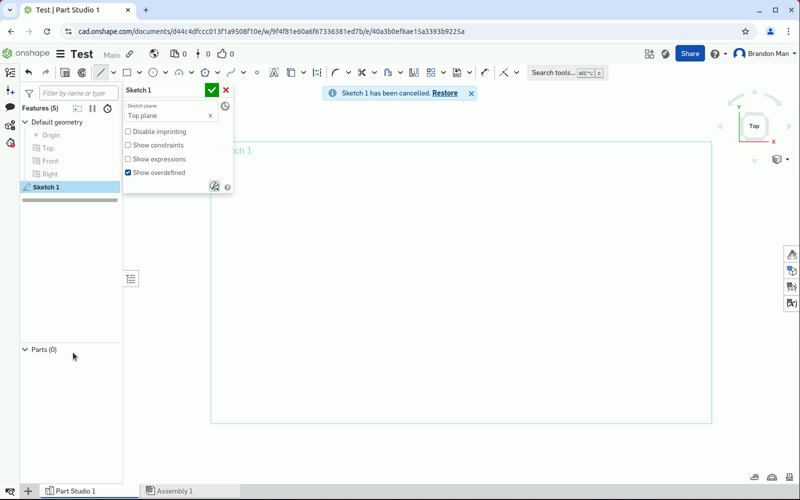
mouse_move(519, 291)
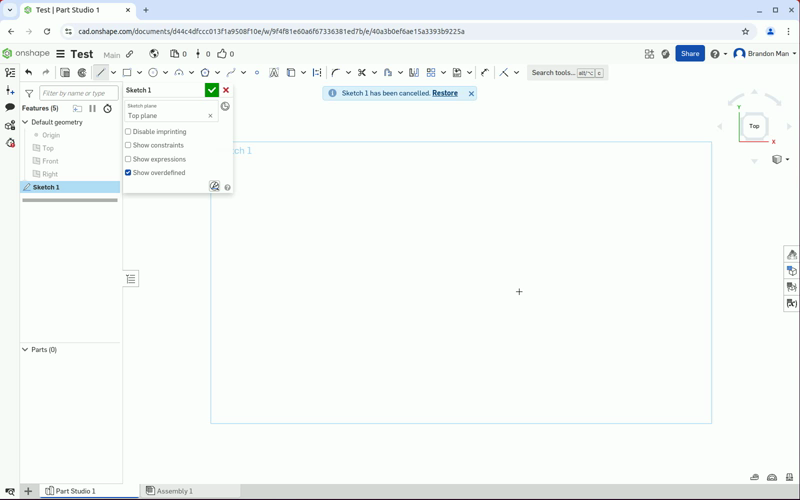
click(519, 291)
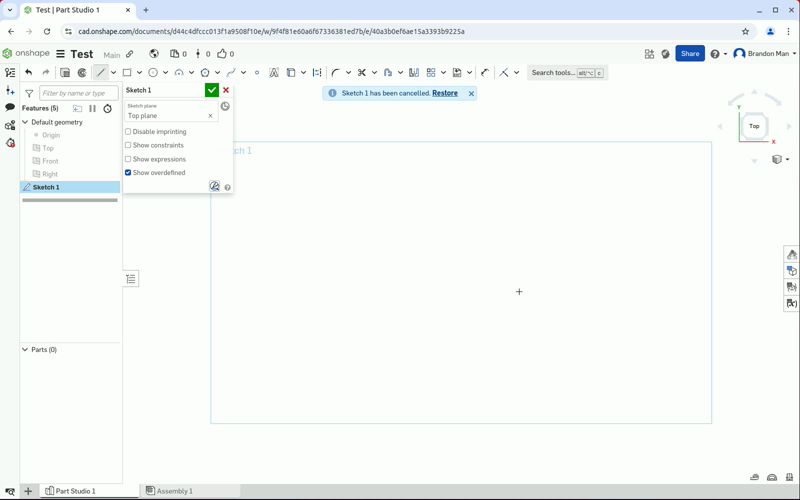
key_up(shift)
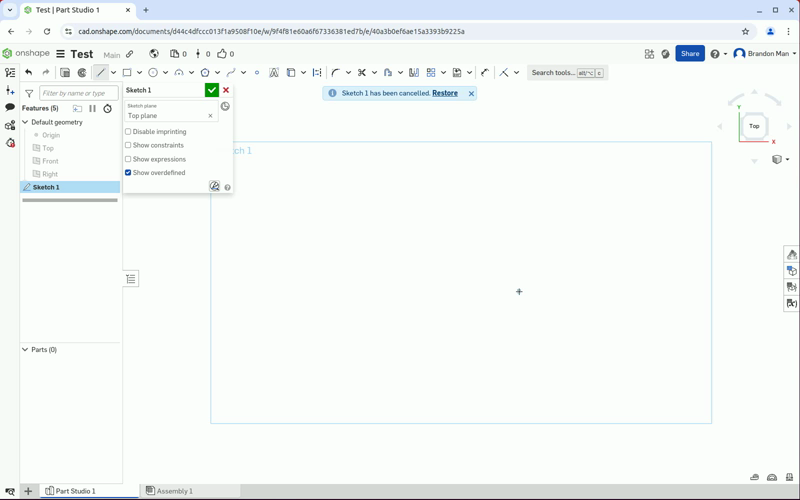
key_down(shift)
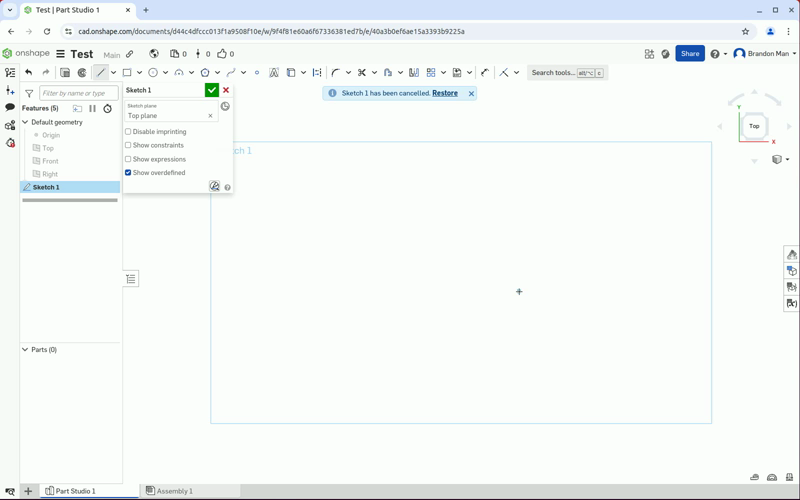
mouse_move(549, 291)
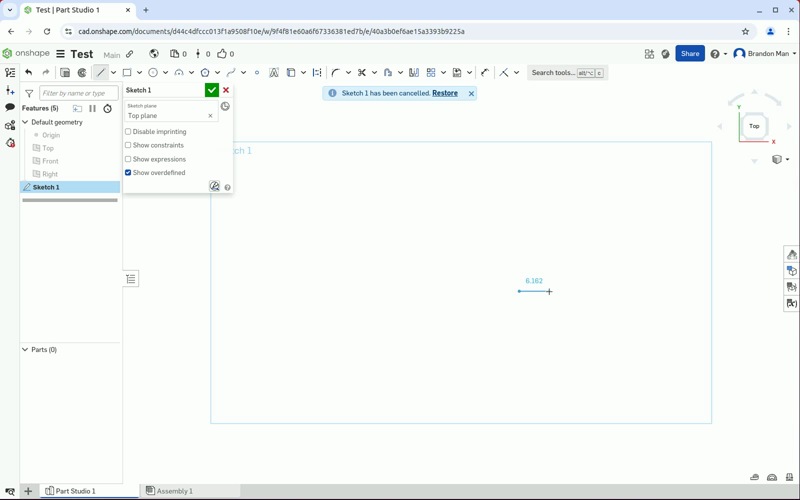
mouse_move(528, 291)
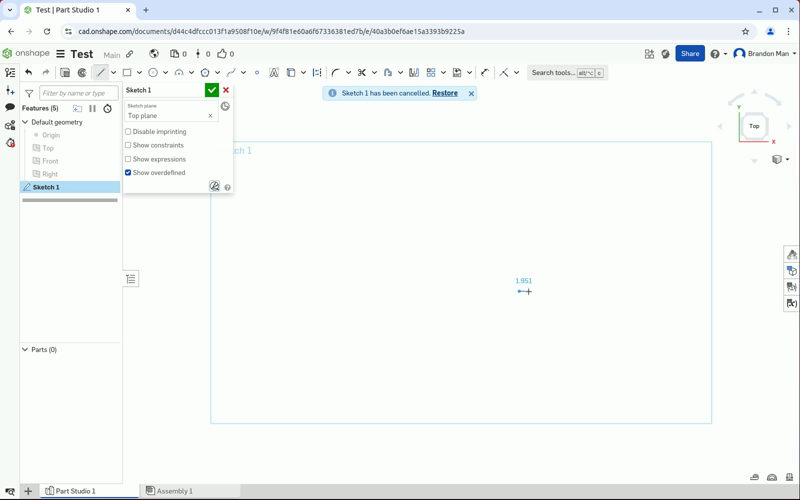
click(528, 291)
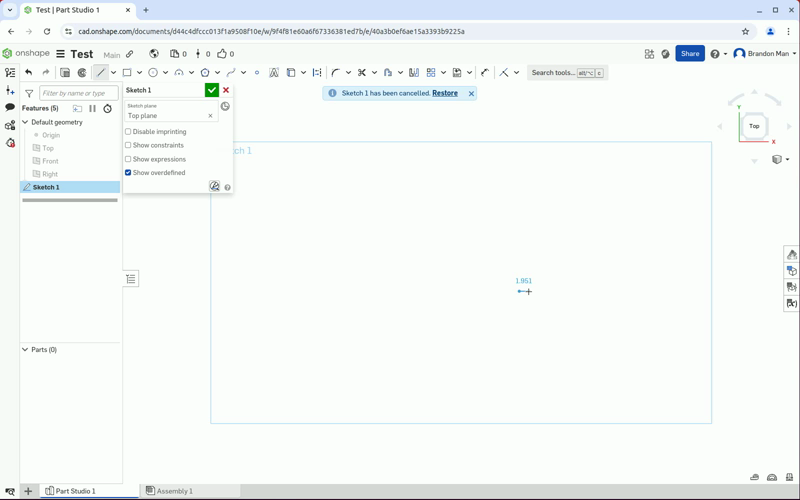
key_up(shift)
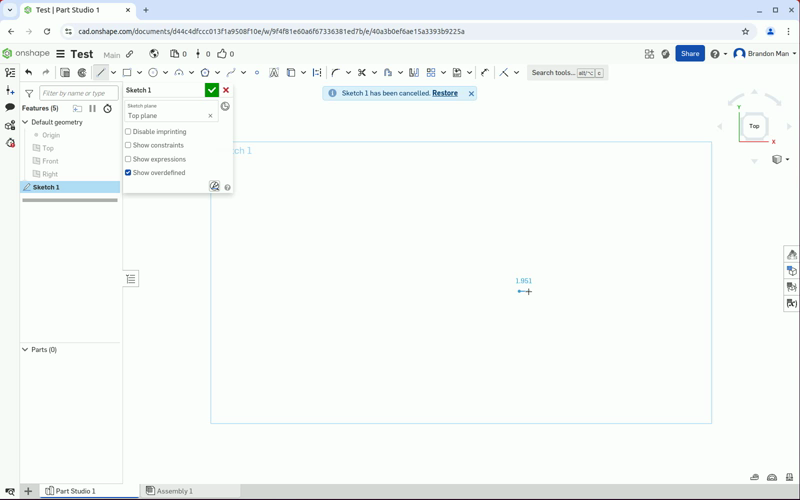
key_down(shift)
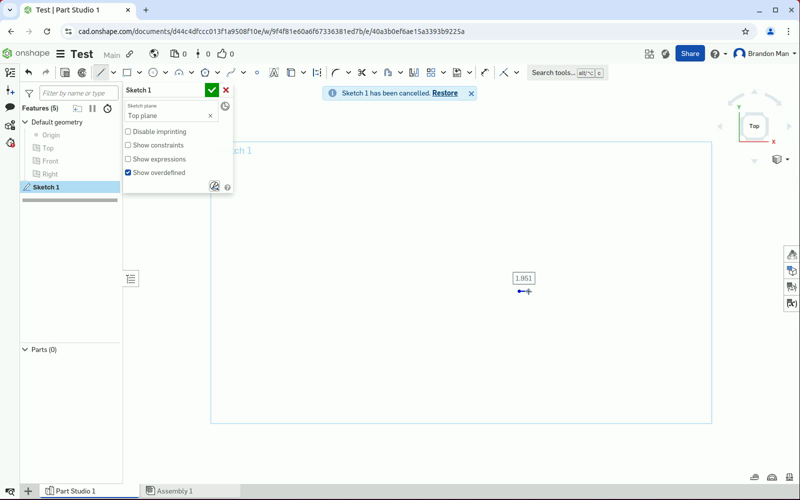
mouse_move(558, 291)
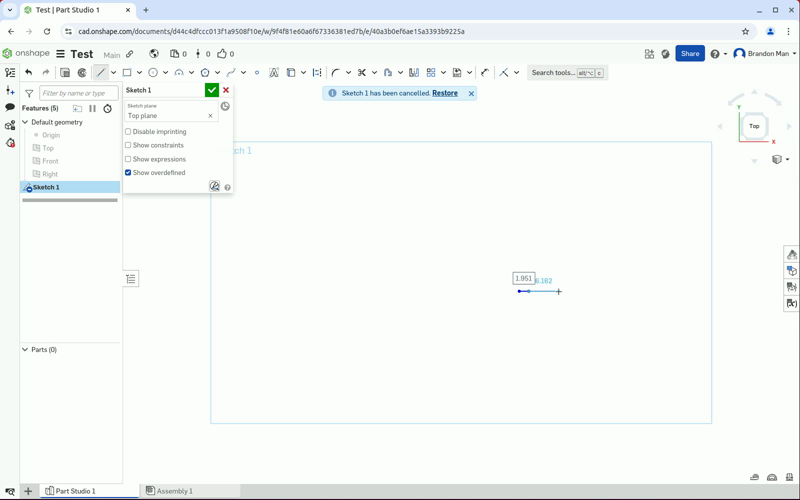
mouse_move(528, 282)
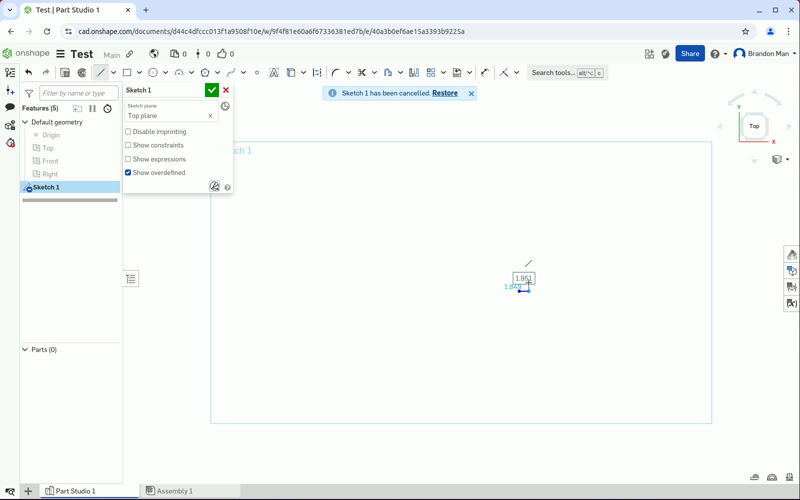
click(528, 282)
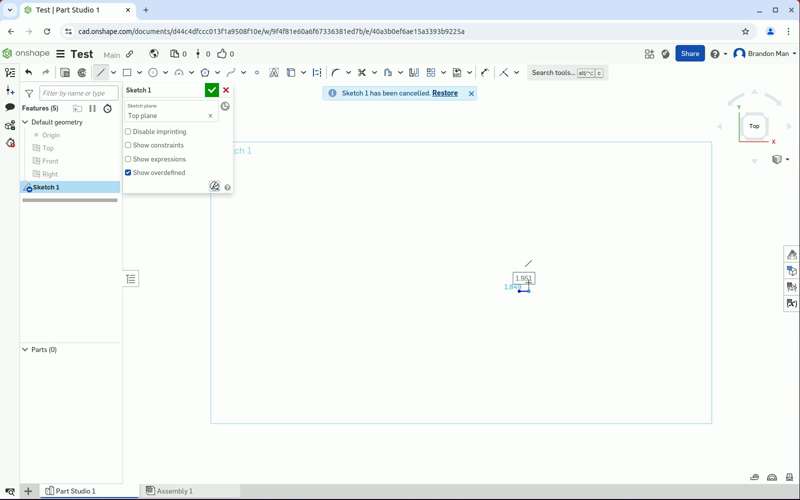
key_up(shift)
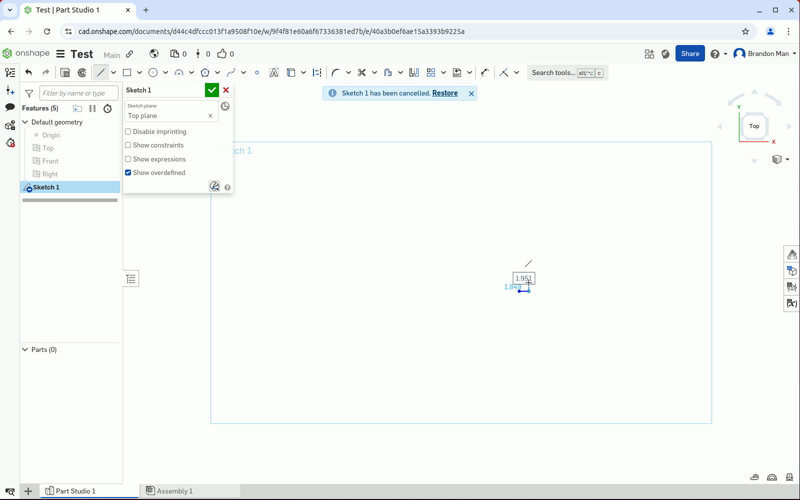
key_down(shift)
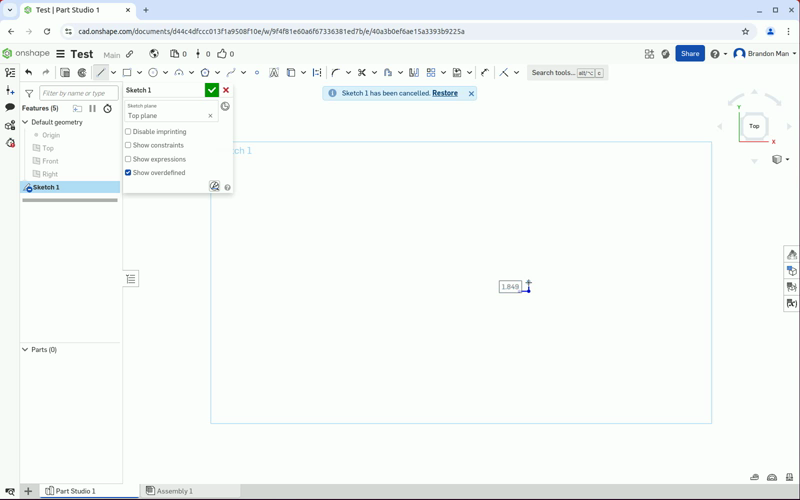
mouse_move(558, 282)
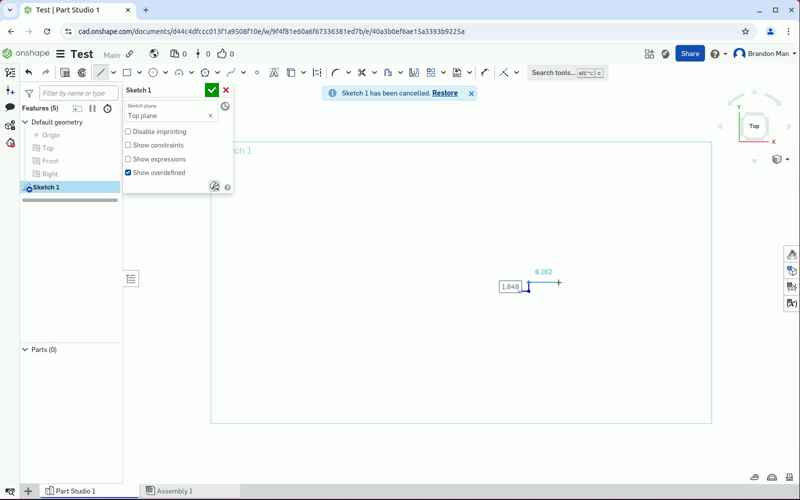
mouse_move(519, 282)
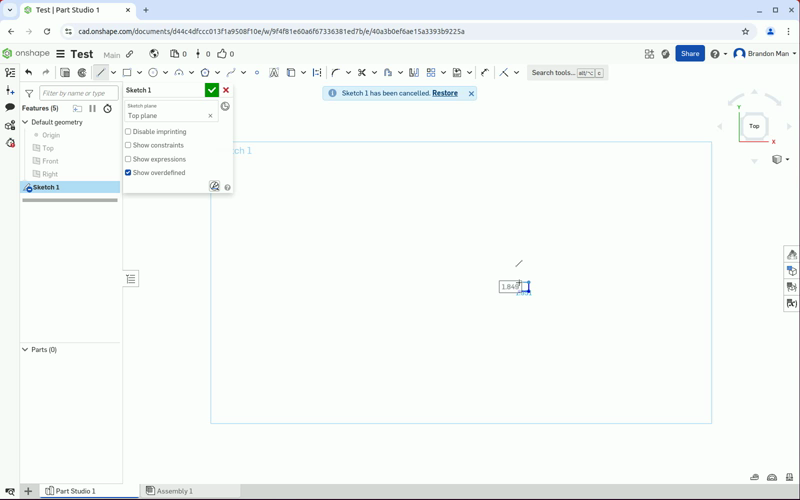
click(519, 282)
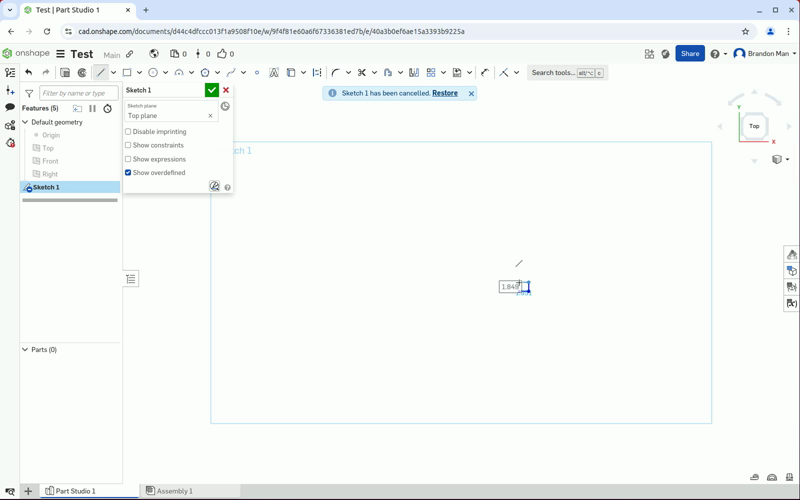
key_up(shift)
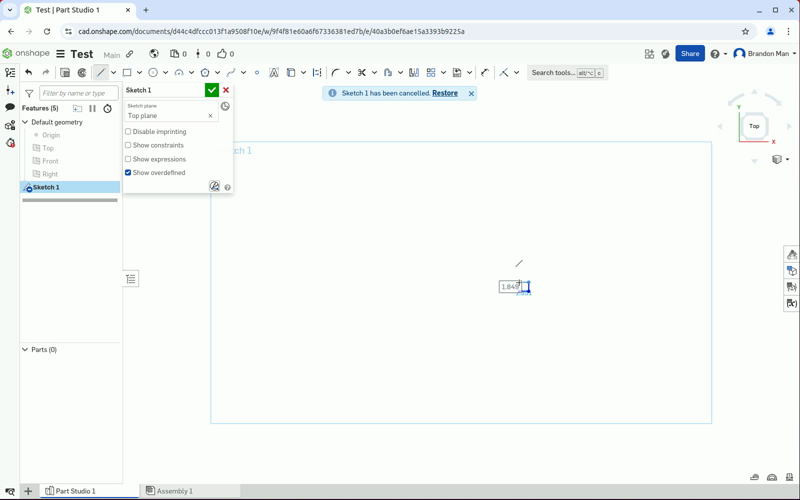
mouse_move(549, 282)
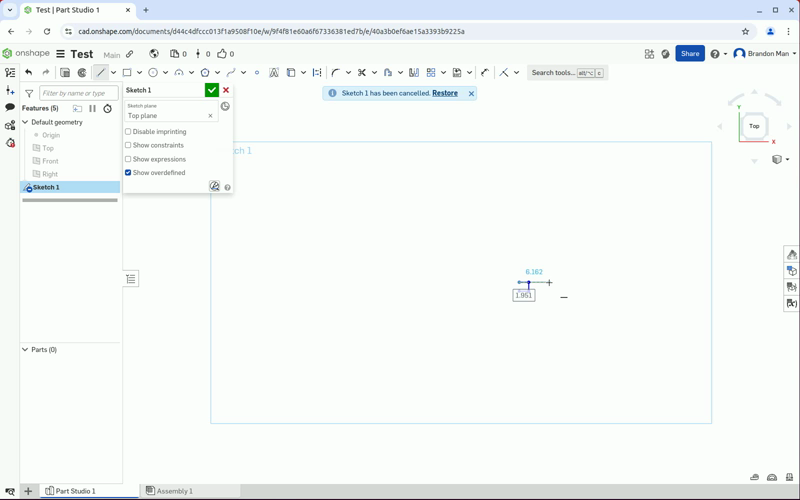
key_down(shift)
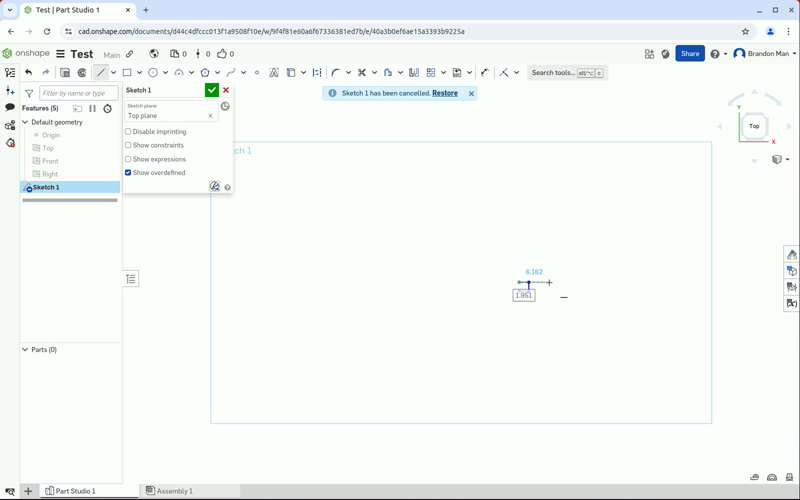
mouse_move(519, 291)
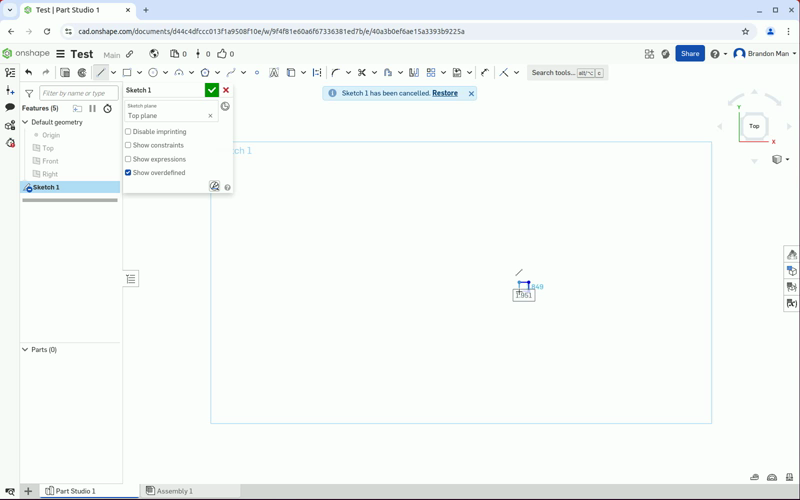
key_up(shift)
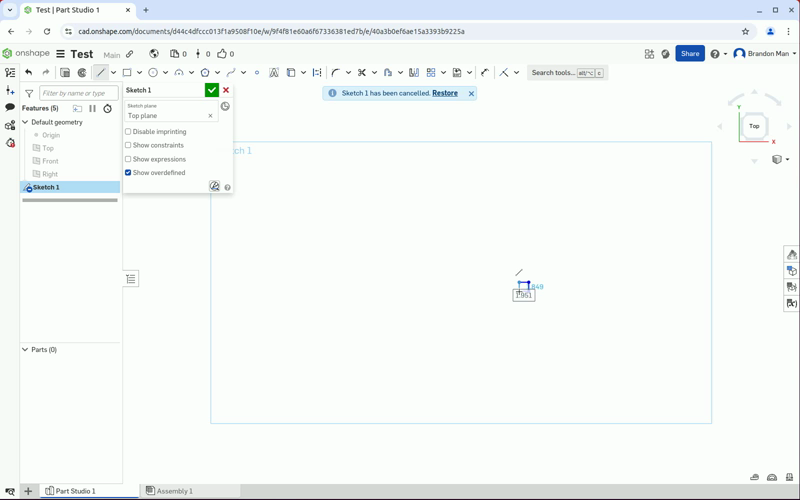
click(519, 291)
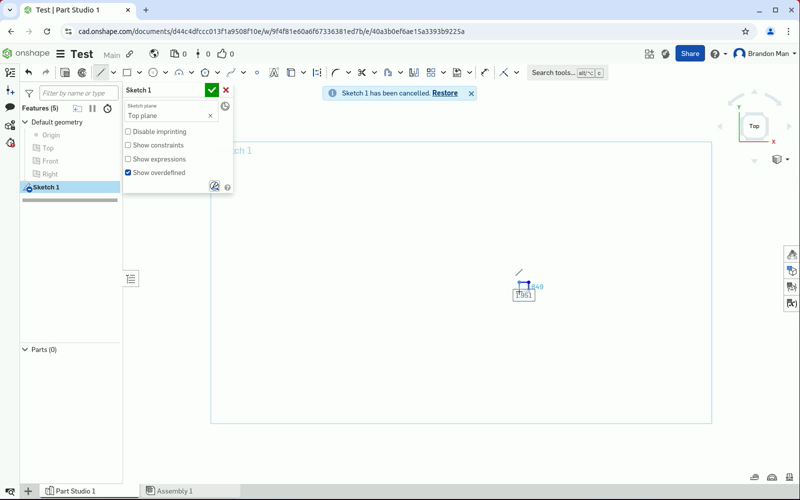
key(esc)
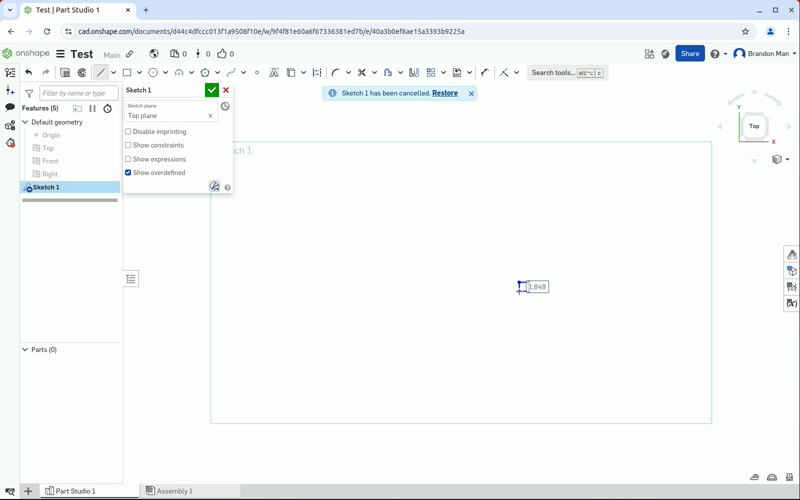
mouse_move(520, 284)
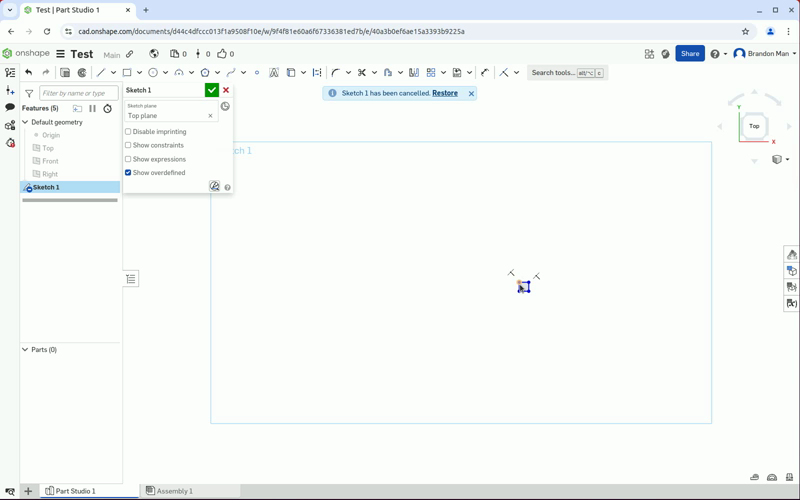
scroll(6)
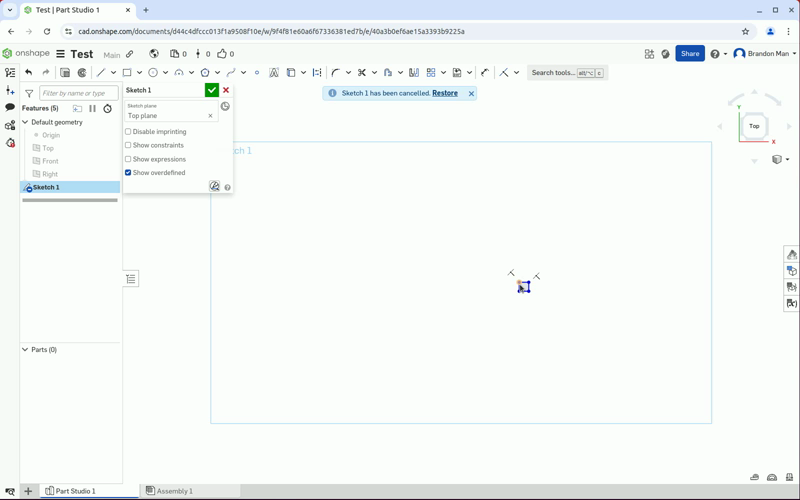
scroll(6)
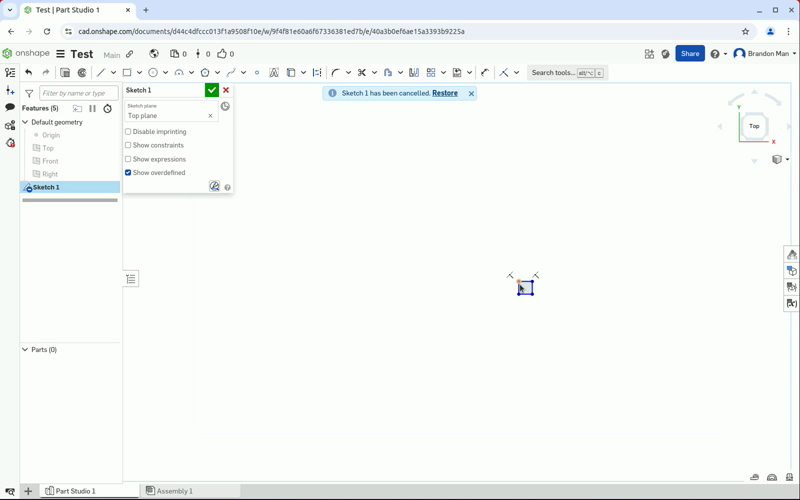
scroll(6)
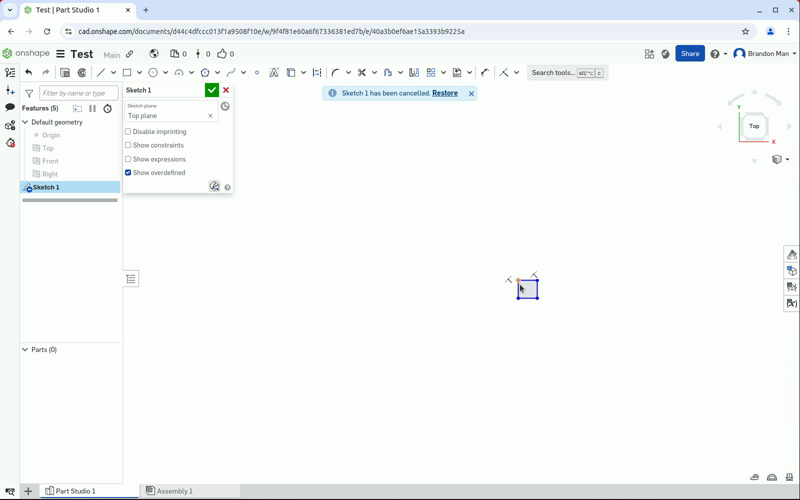
scroll(6)
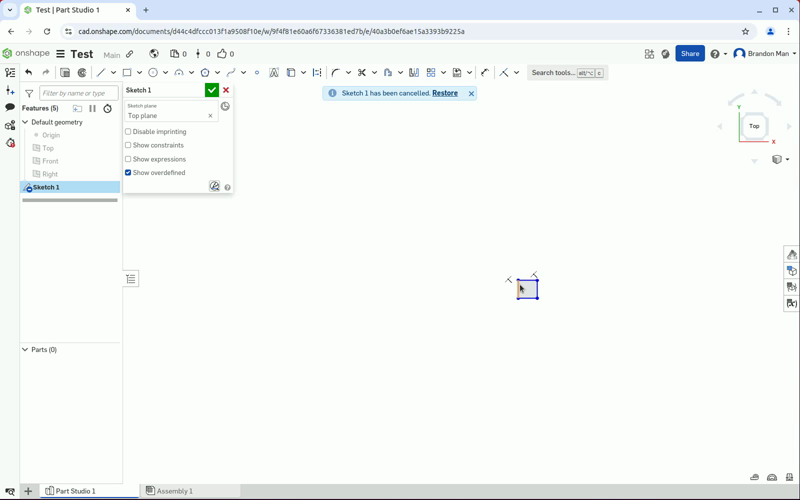
scroll(6)
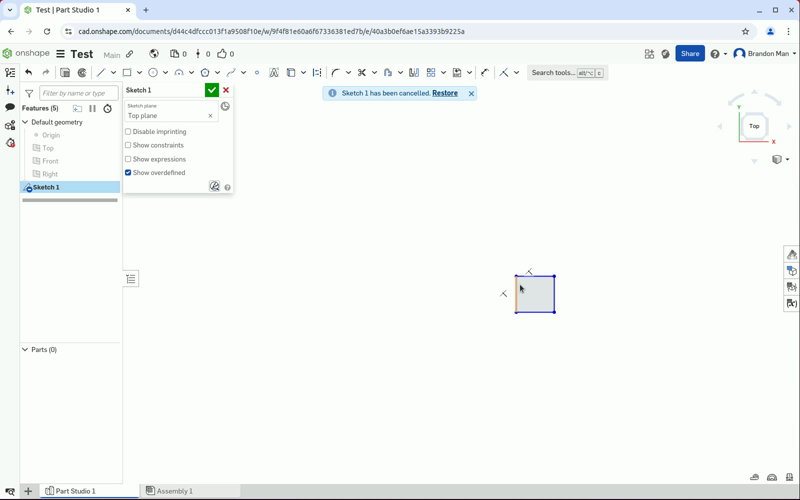
scroll(6)
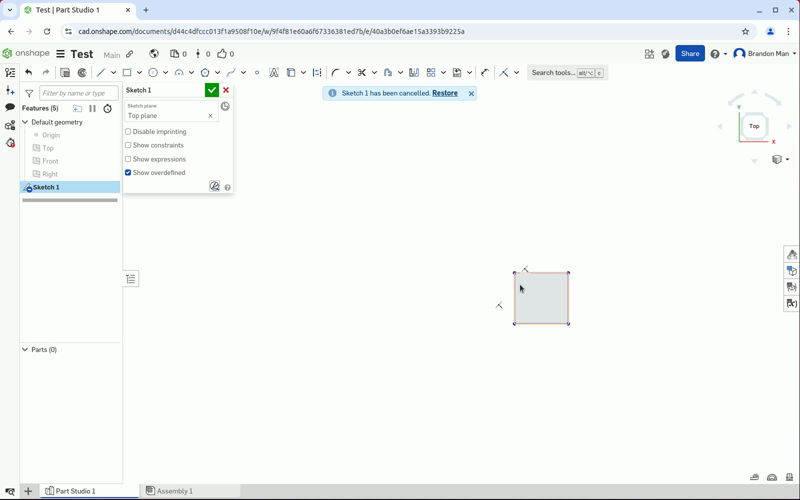
scroll(6)
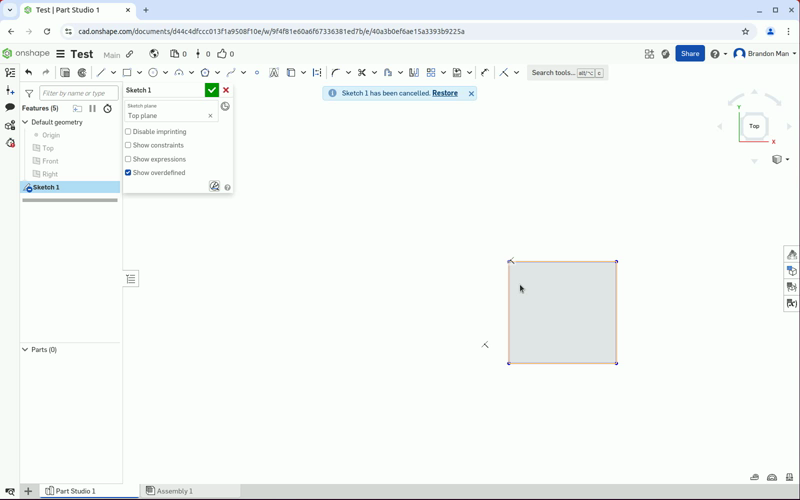
click(520, 284)
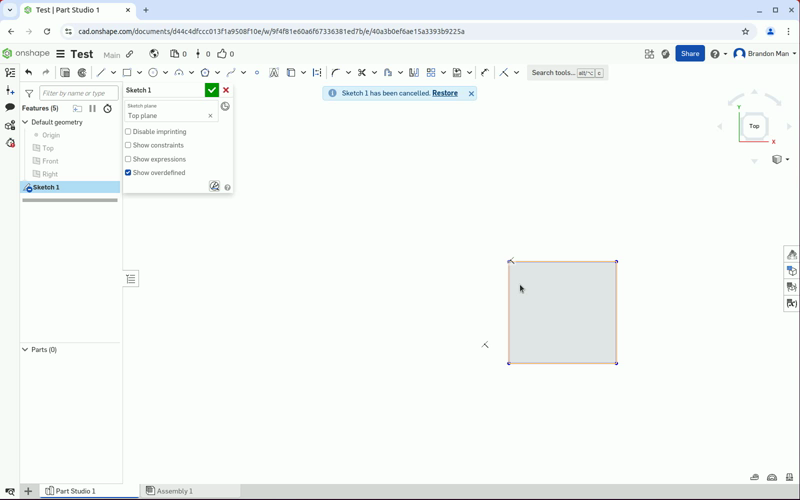
scroll(-6)
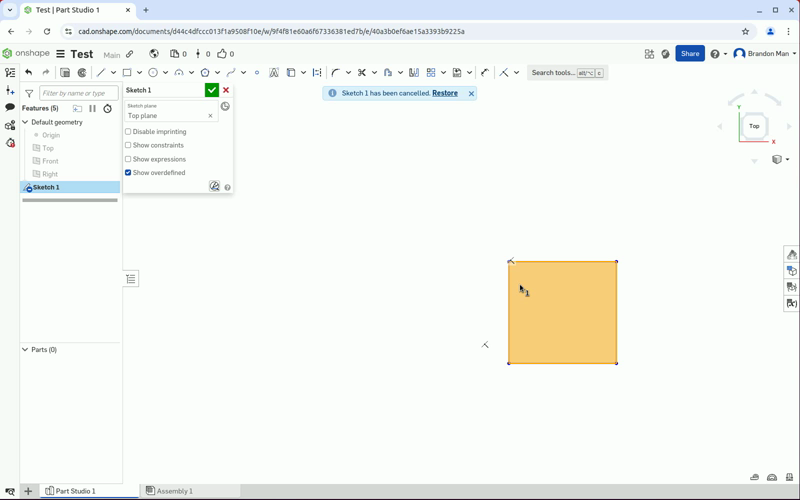
scroll(-6)
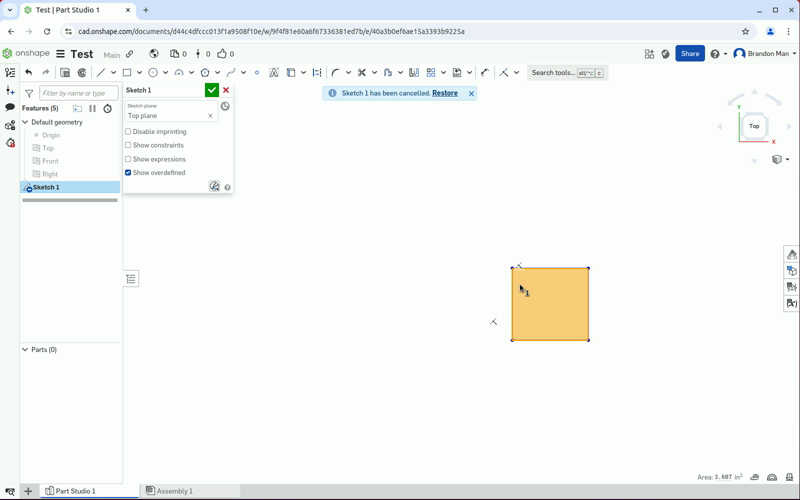
scroll(-6)
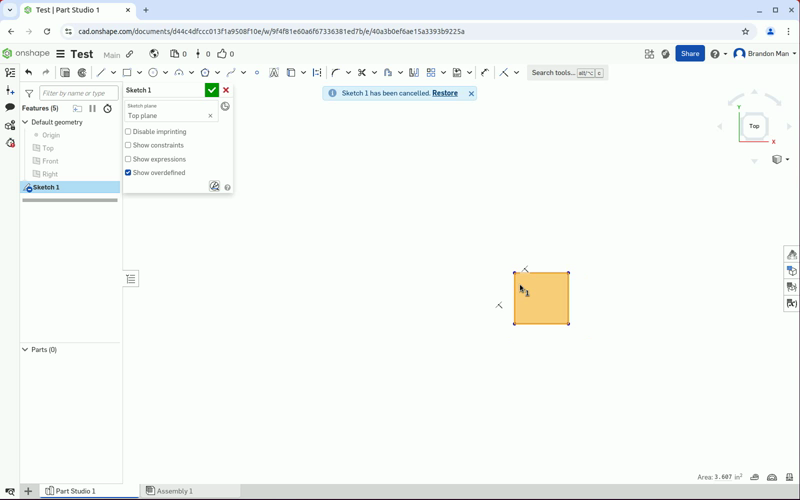
scroll(-6)
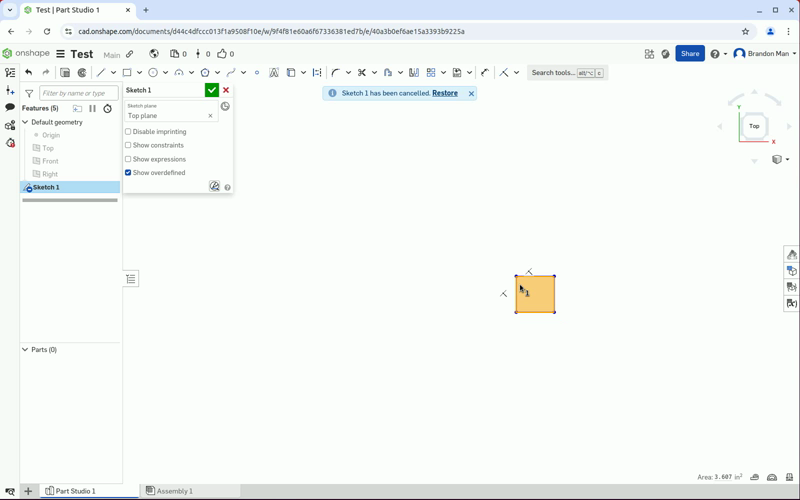
scroll(-6)
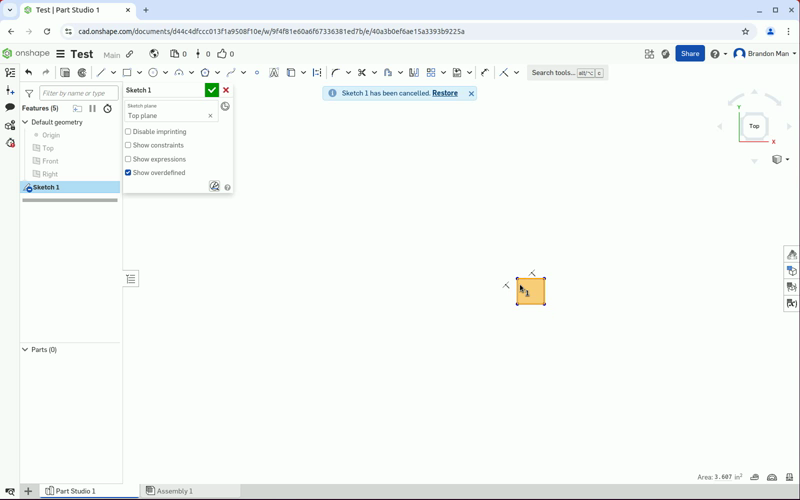
scroll(-6)
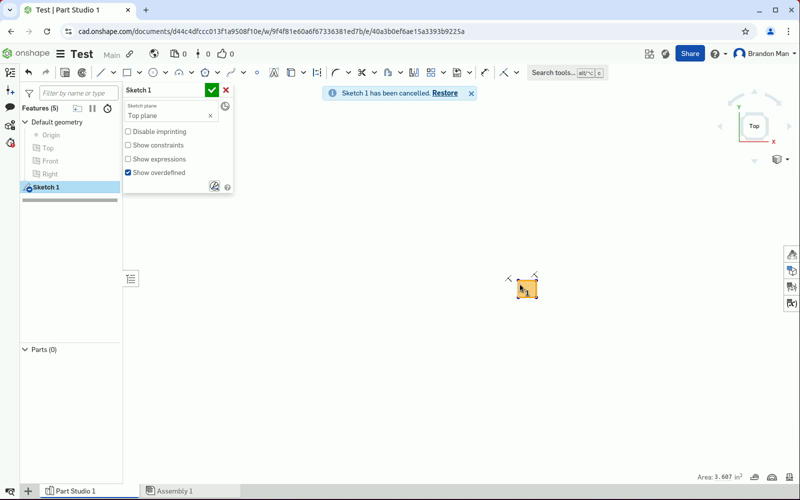
scroll(-6)
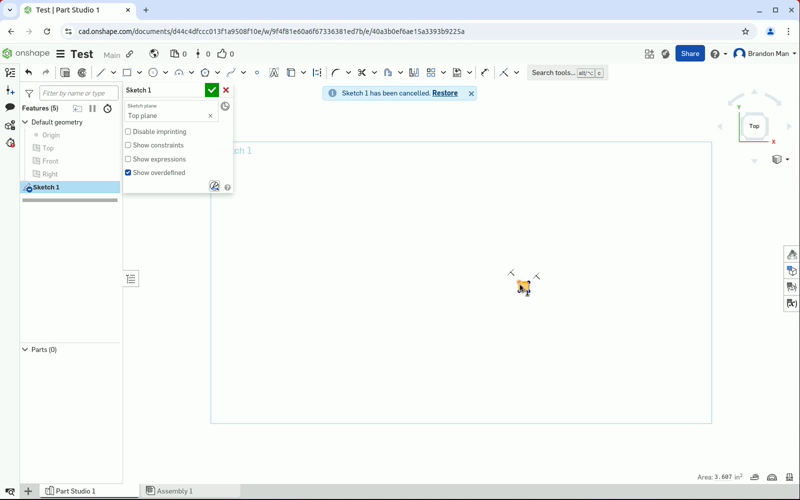
mouse_move(73, 352)
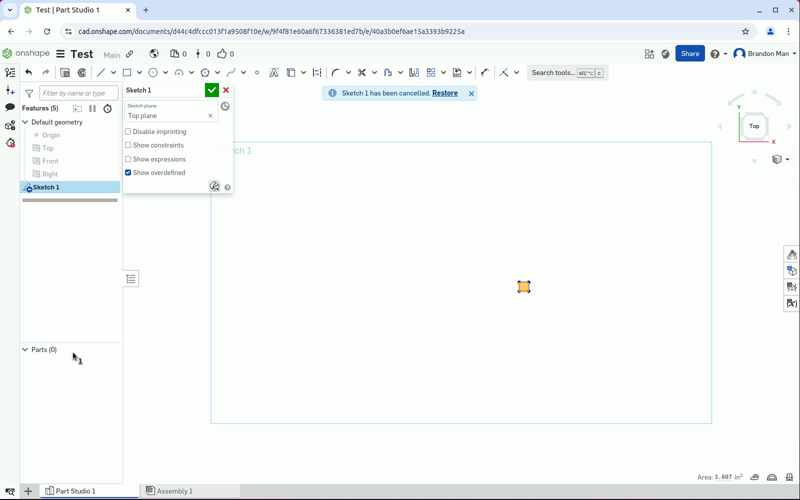
key(shift+y)
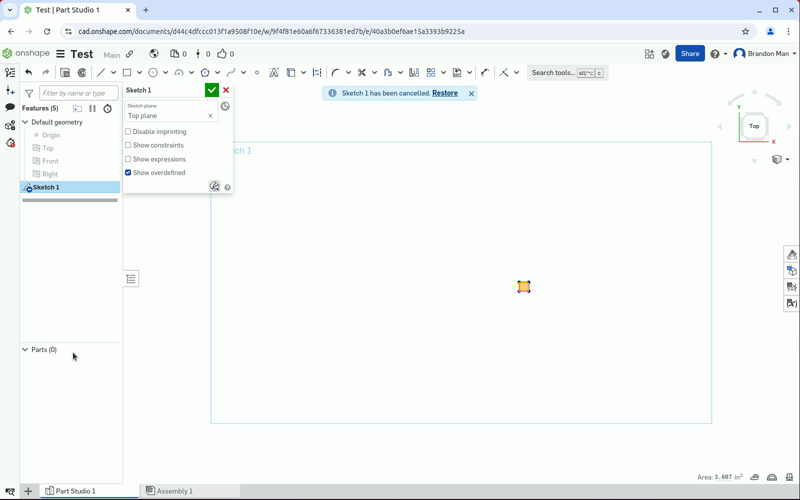
key(shift+e)
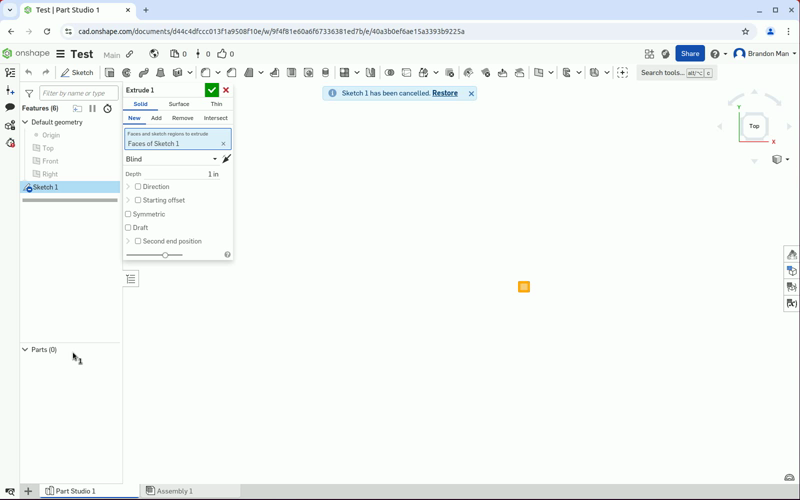
mouse_move(143, 106)
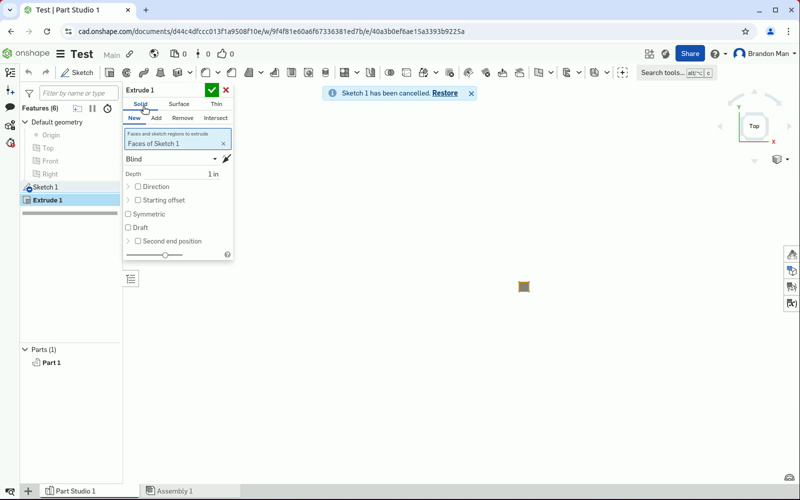
click(143, 106)
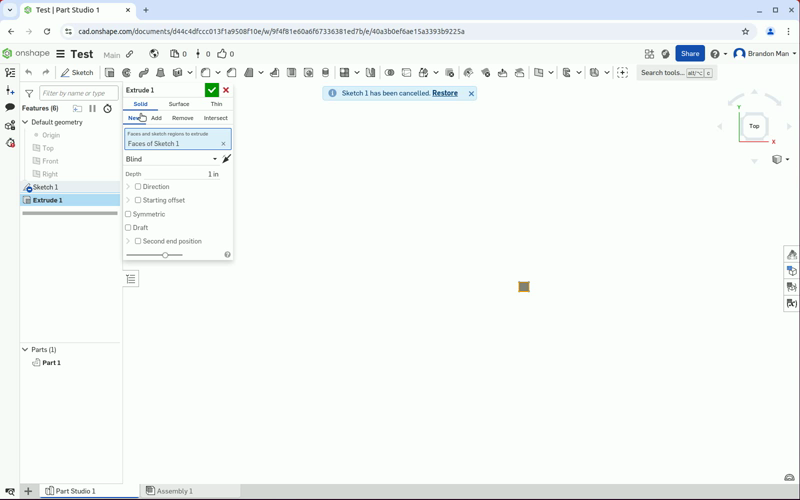
mouse_move(137, 120)
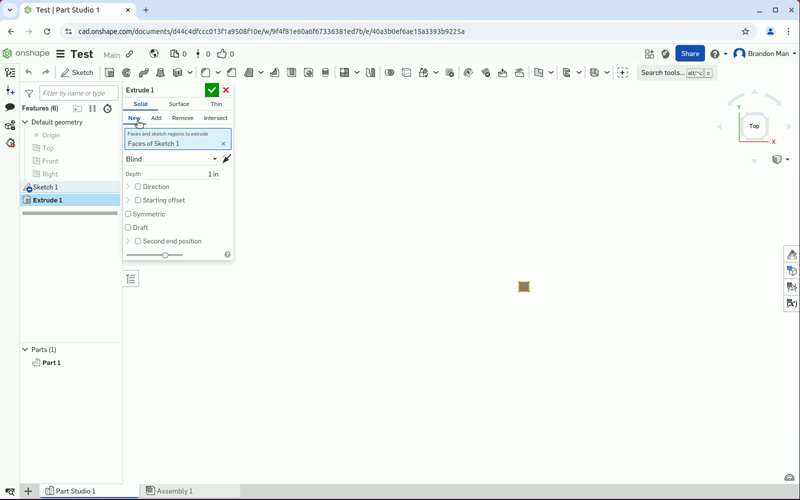
click(137, 120)
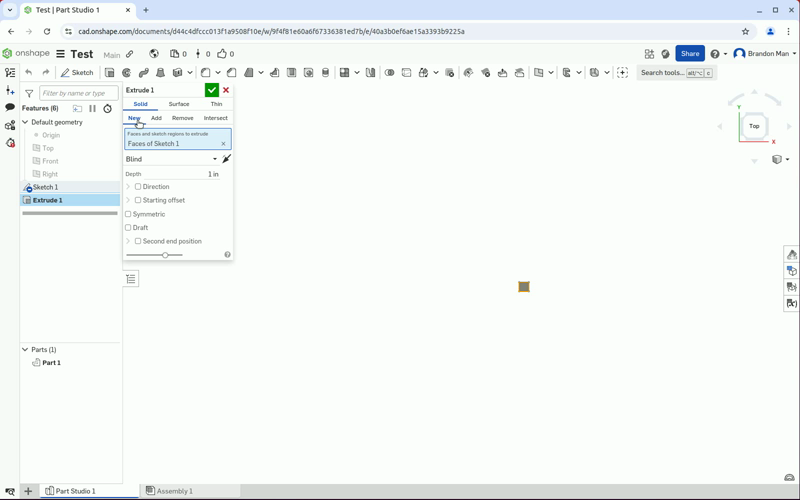
key(tab, 4)
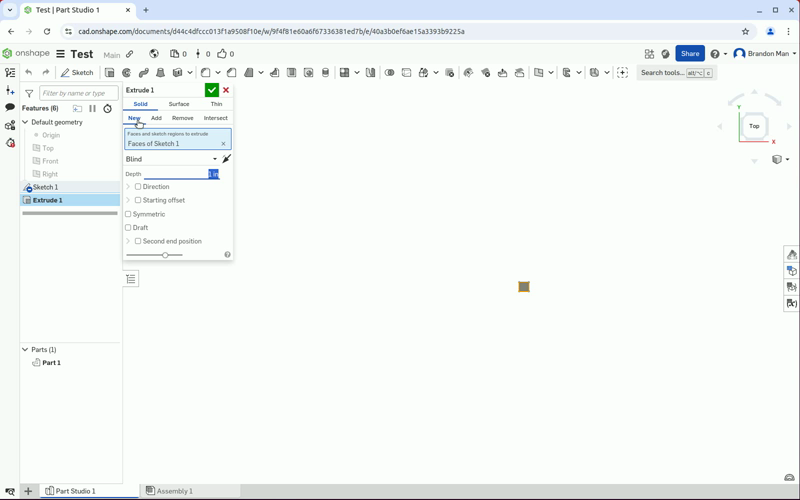
text(23.108)
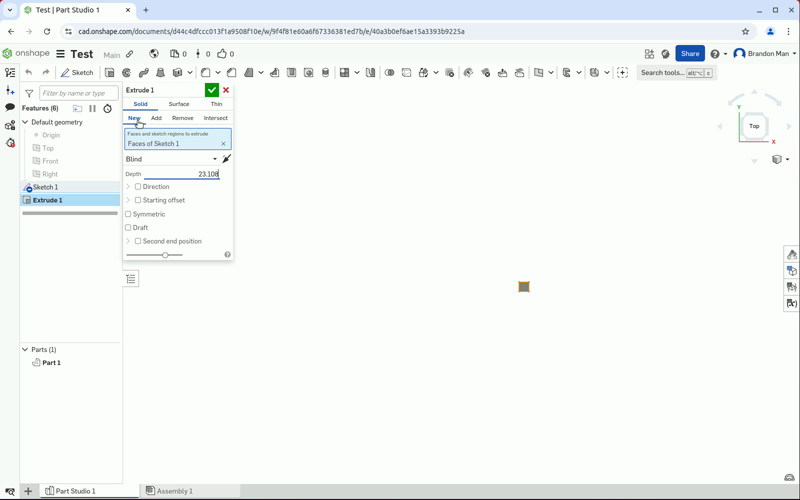
key(enter)
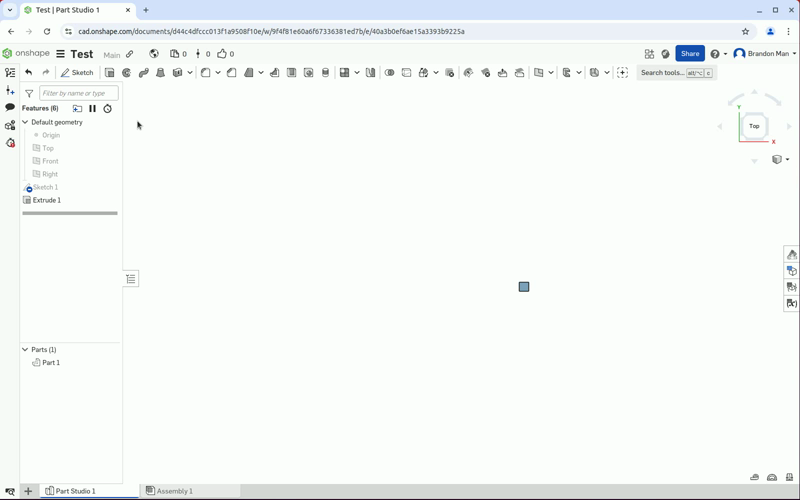
key(shift+h)
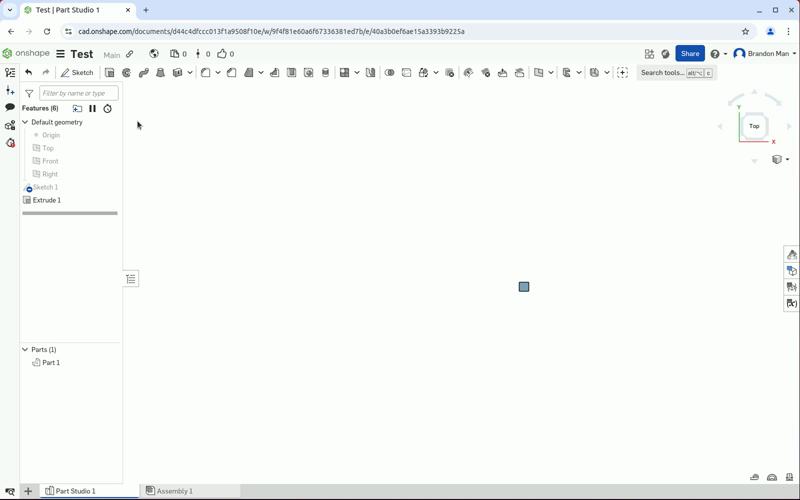
key(shift+h)
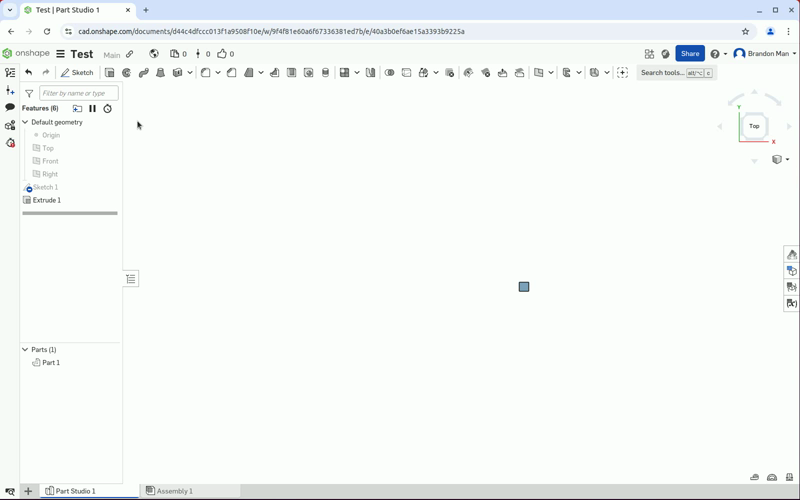
mouse_move(73, 189)
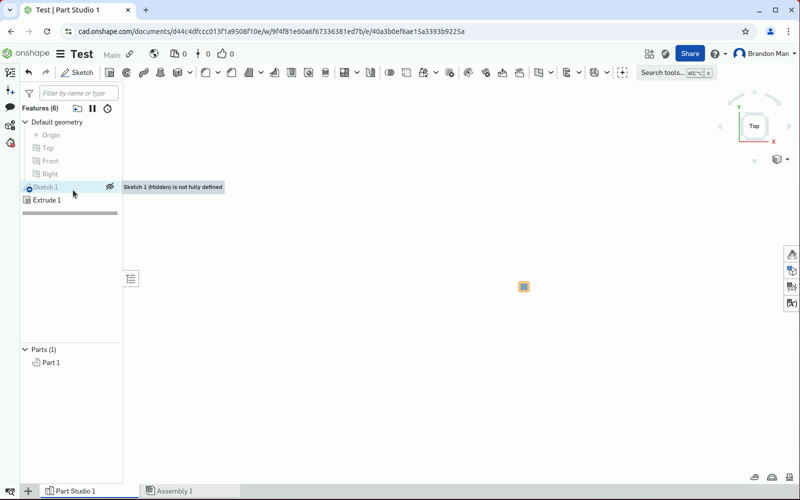
click(73, 189)
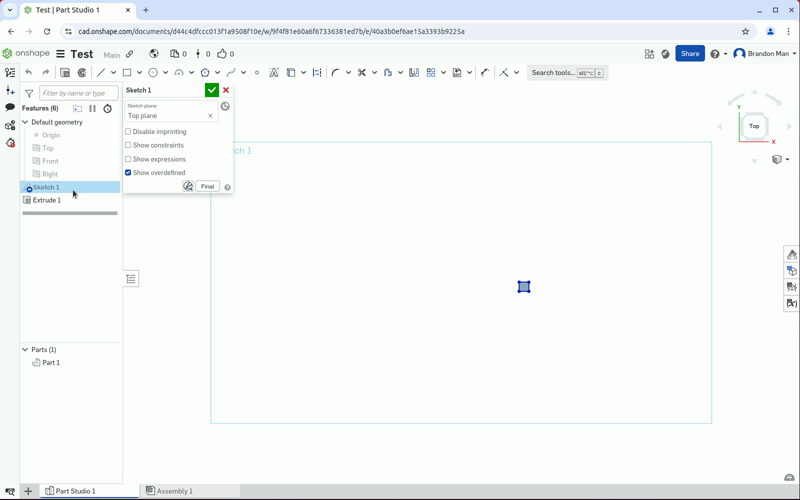
mouse_move(229, 92)
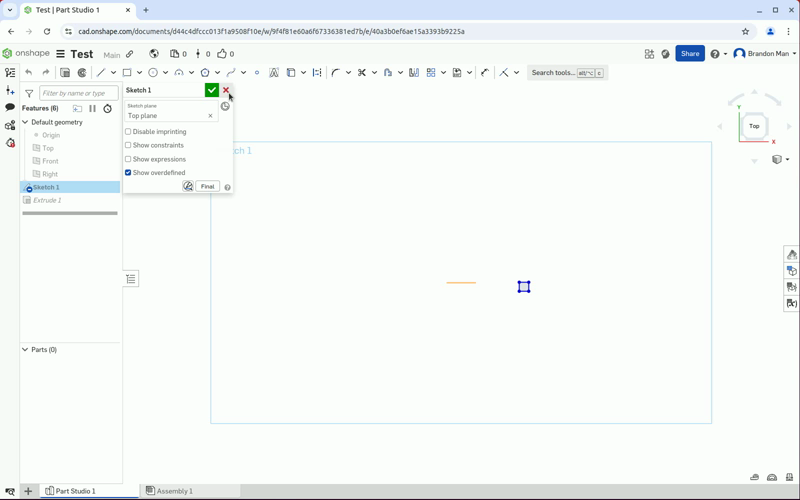
click(229, 92)
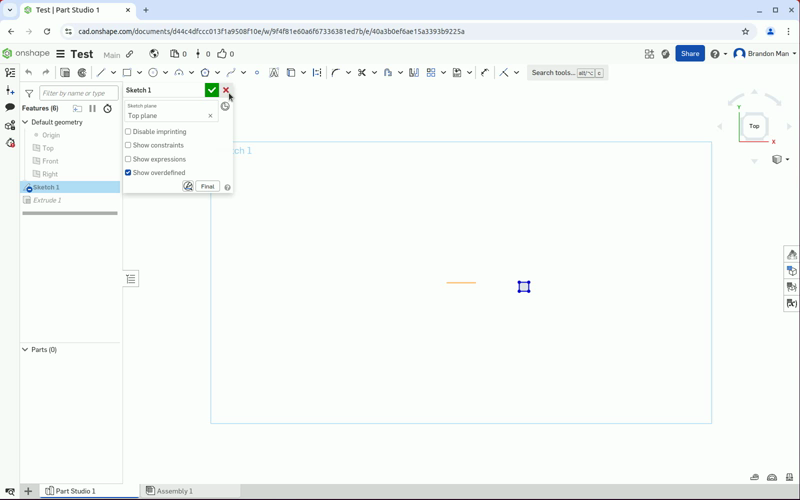
key(shift+s)
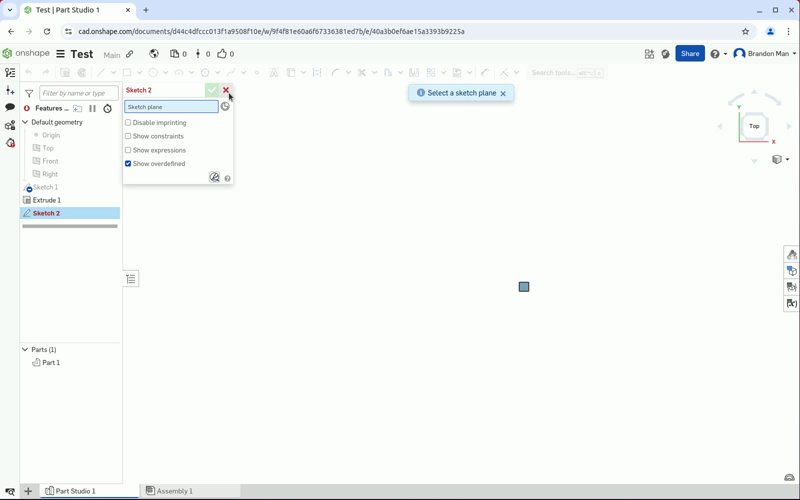
mouse_move(73, 150)
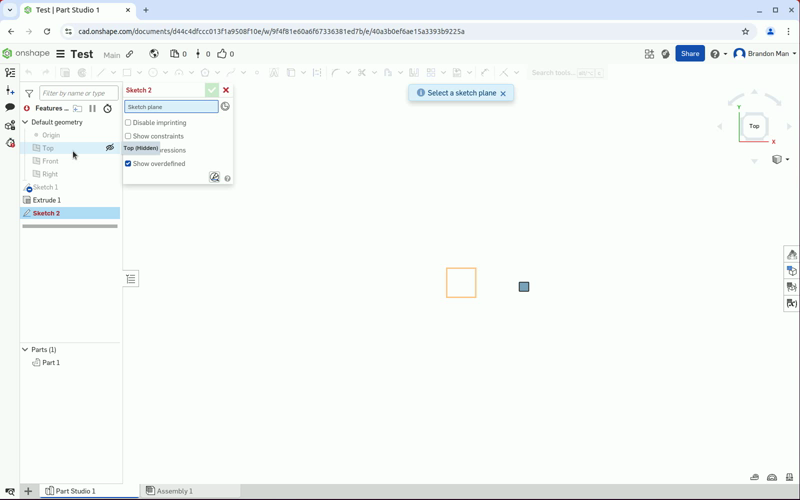
click(73, 150)
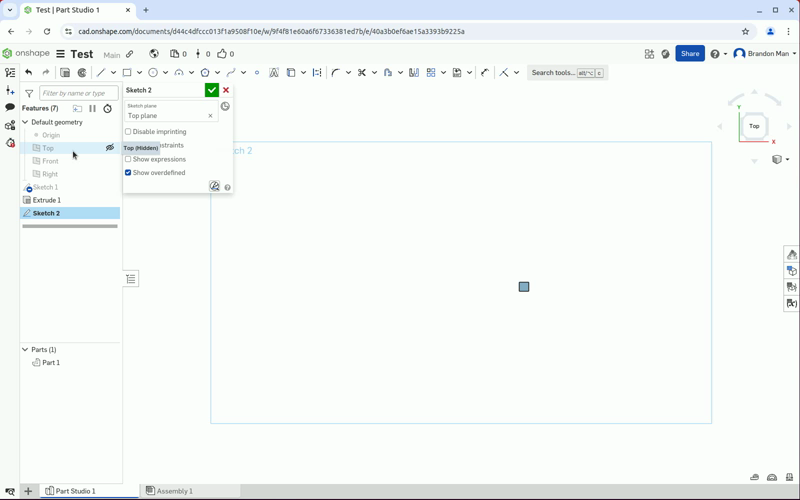
mouse_move(73, 352)
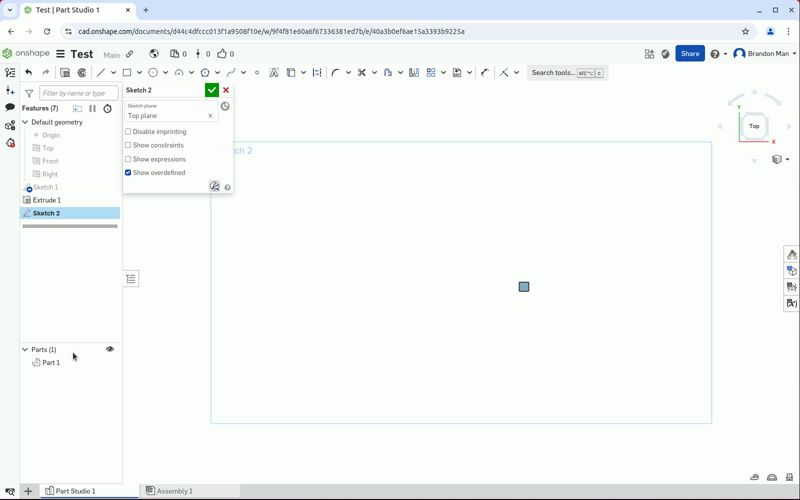
key(y)
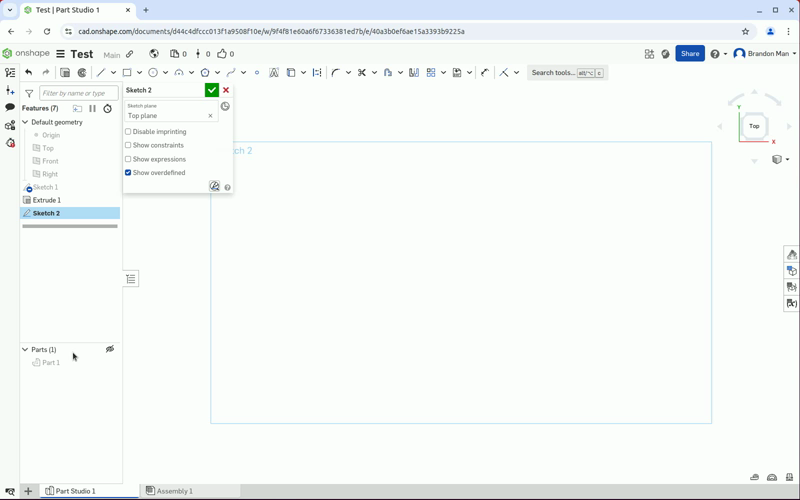
key(l)
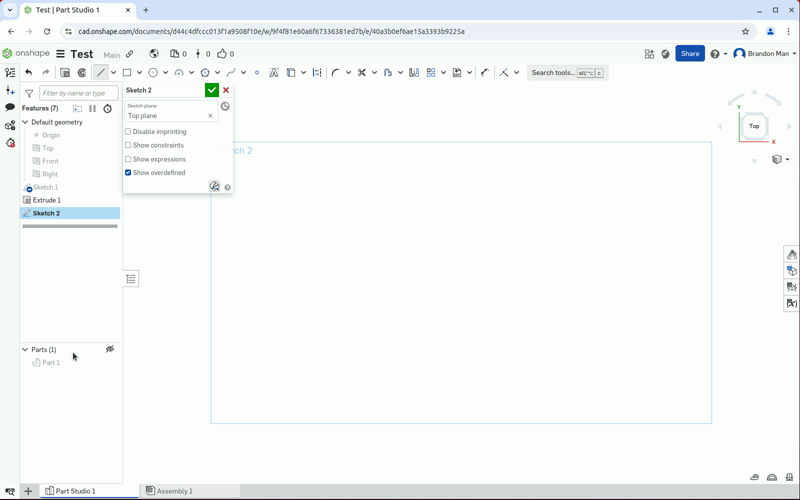
key_down(shift)
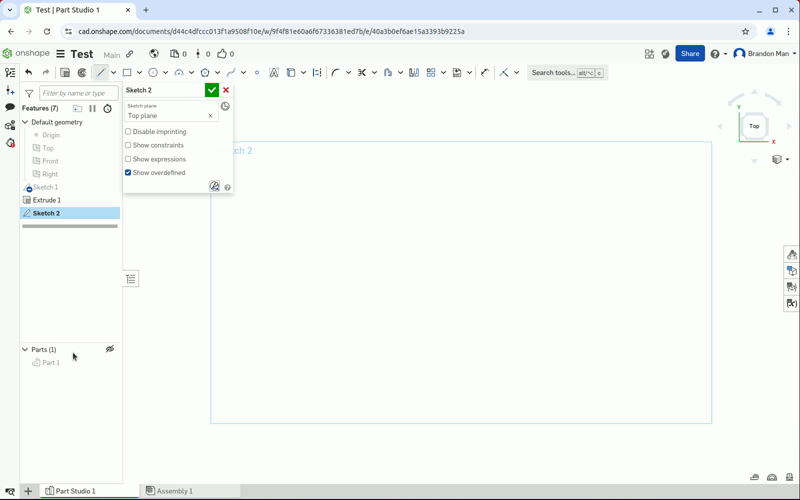
mouse_move(519, 216)
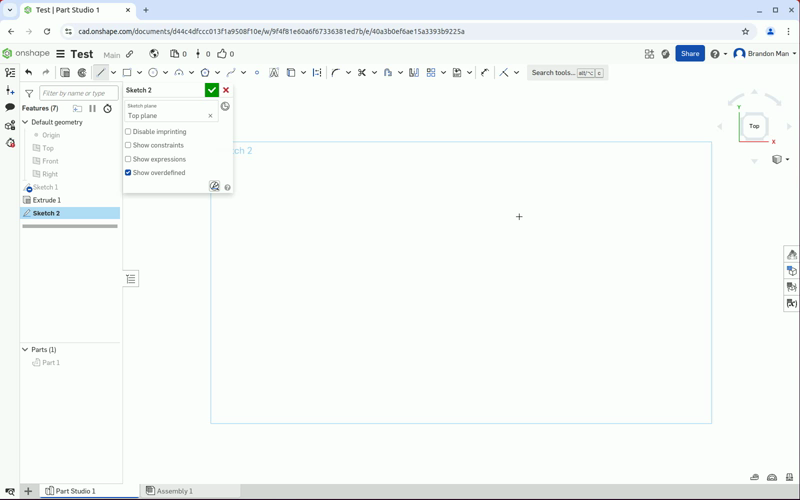
click(519, 216)
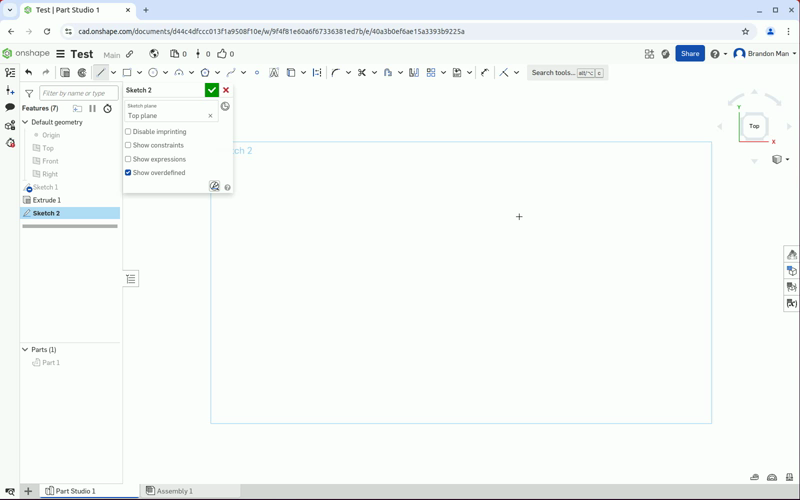
key_up(shift)
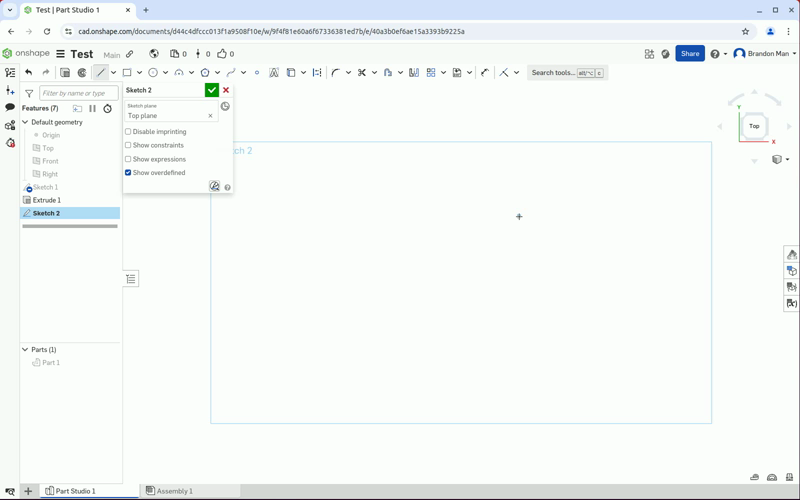
key_down(shift)
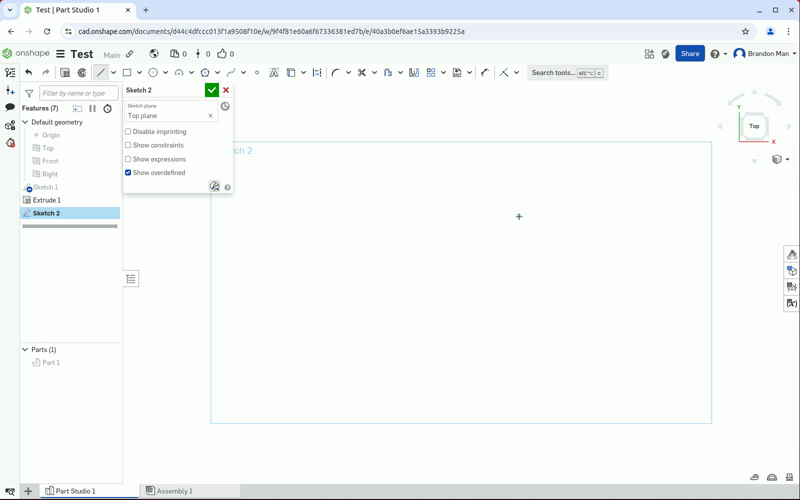
mouse_move(549, 216)
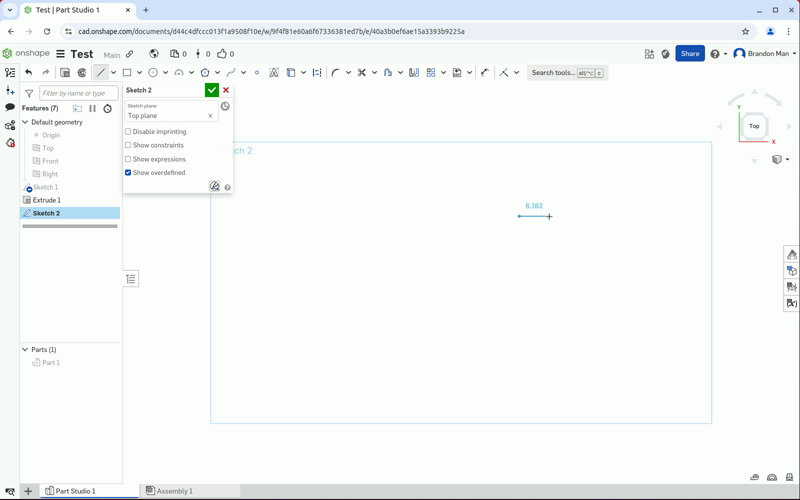
mouse_move(528, 216)
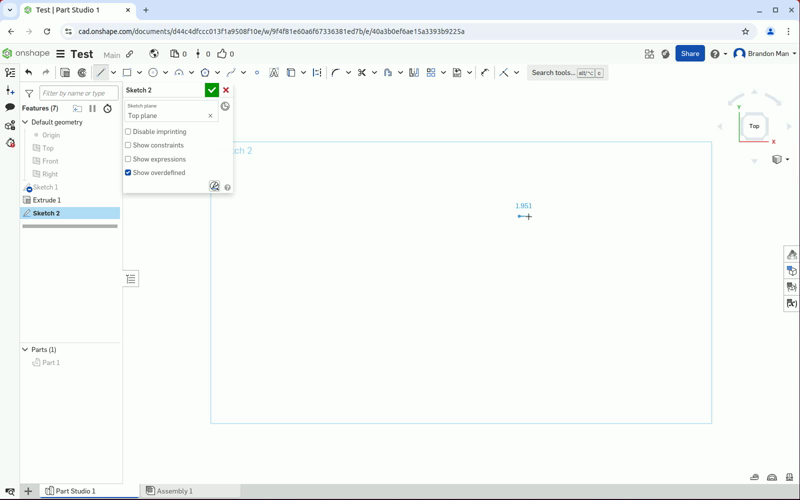
click(528, 216)
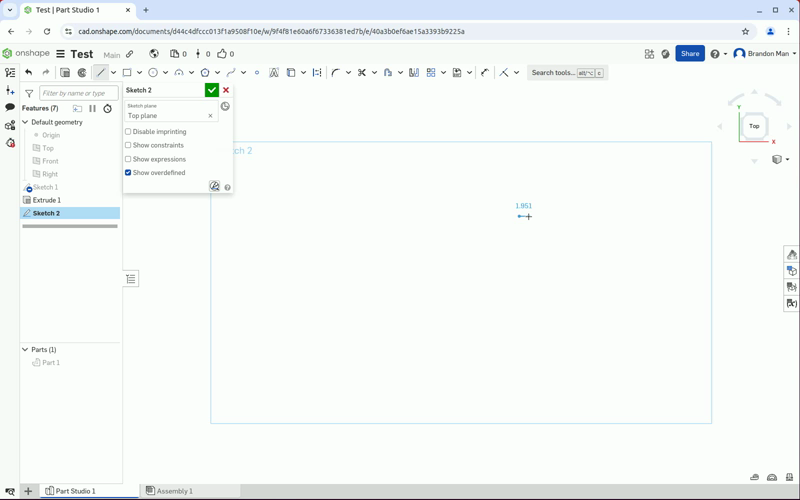
key_up(shift)
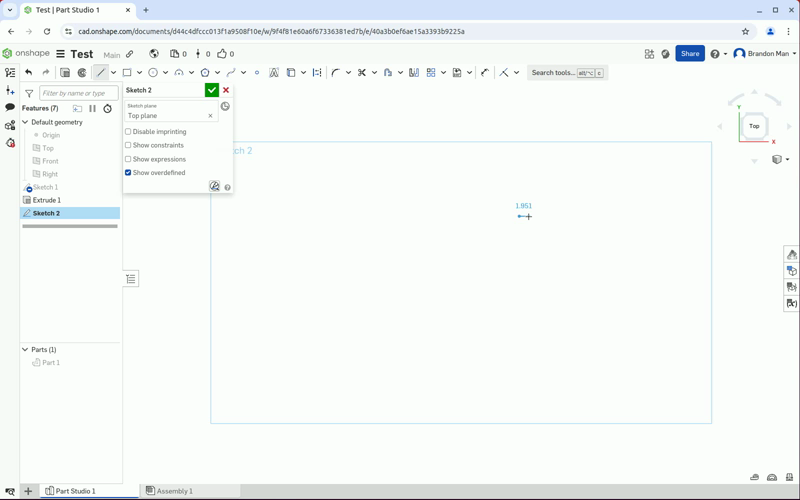
key_down(shift)
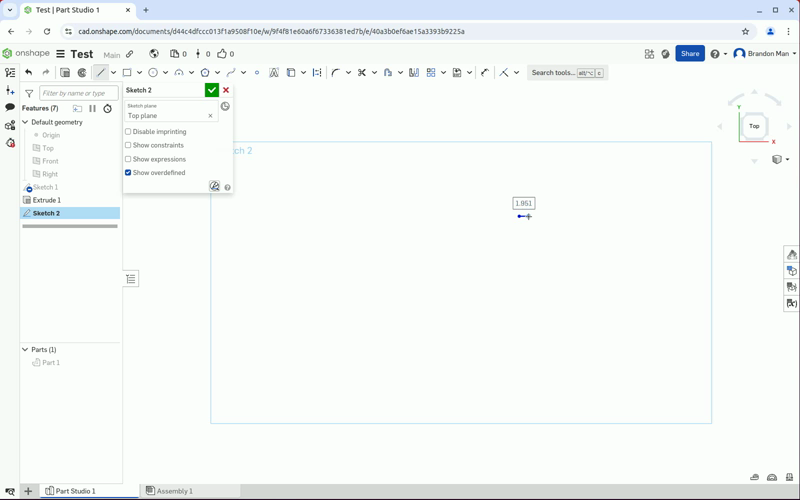
mouse_move(558, 216)
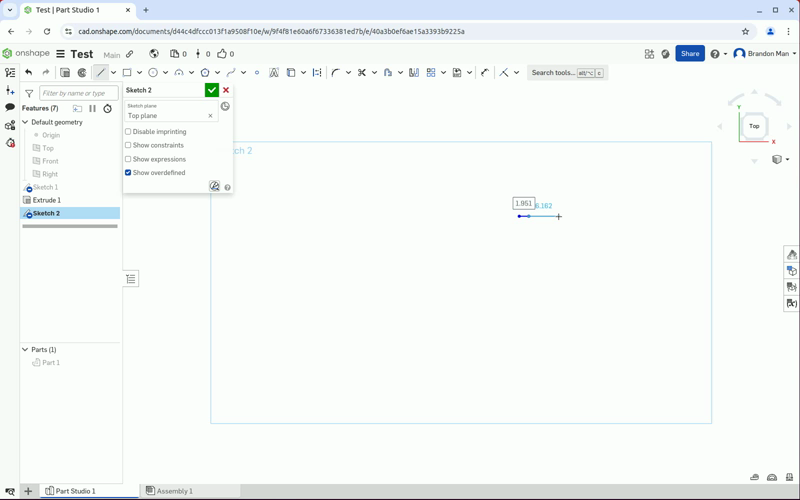
mouse_move(528, 207)
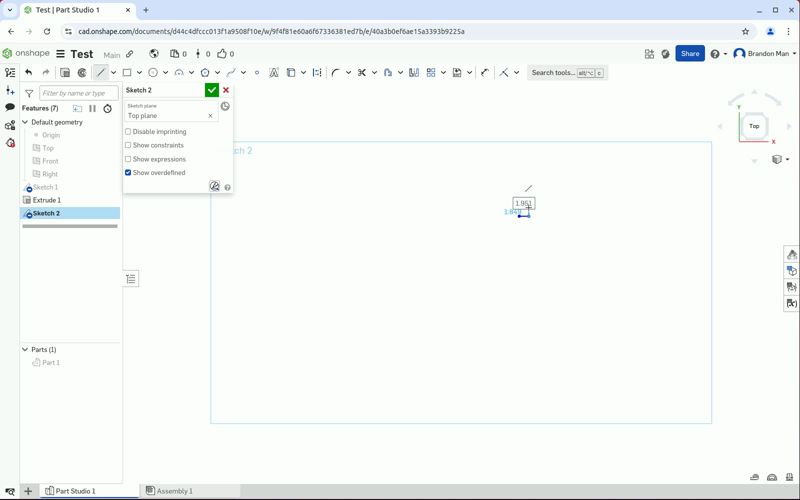
click(528, 207)
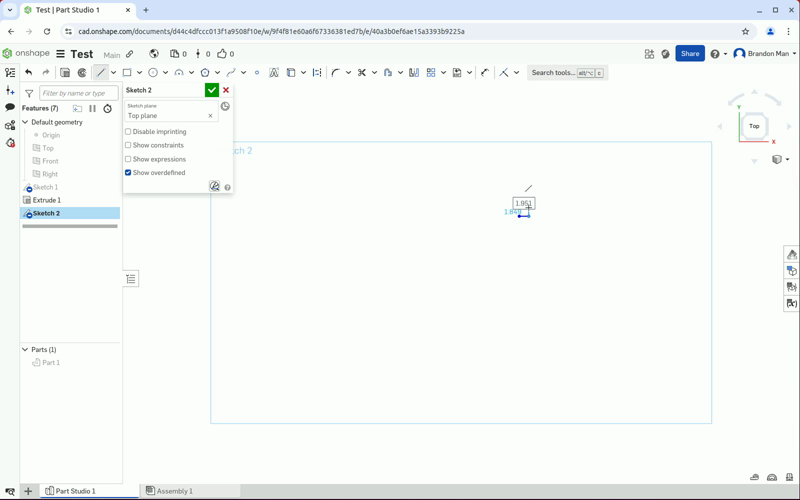
key_up(shift)
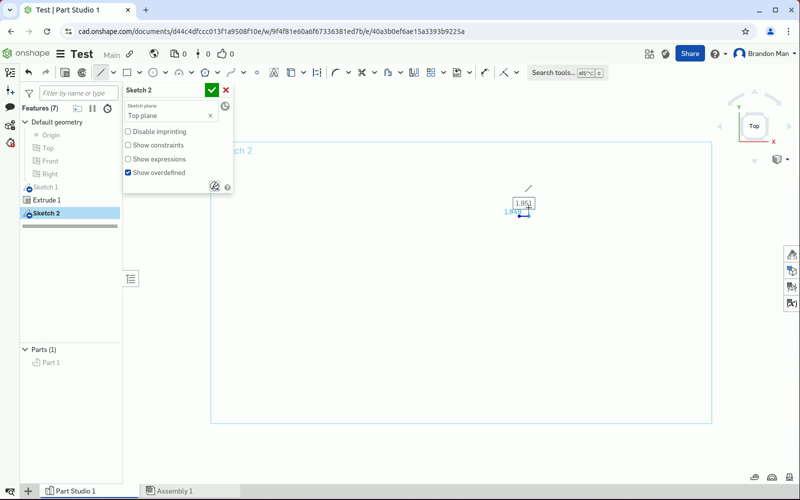
key_down(shift)
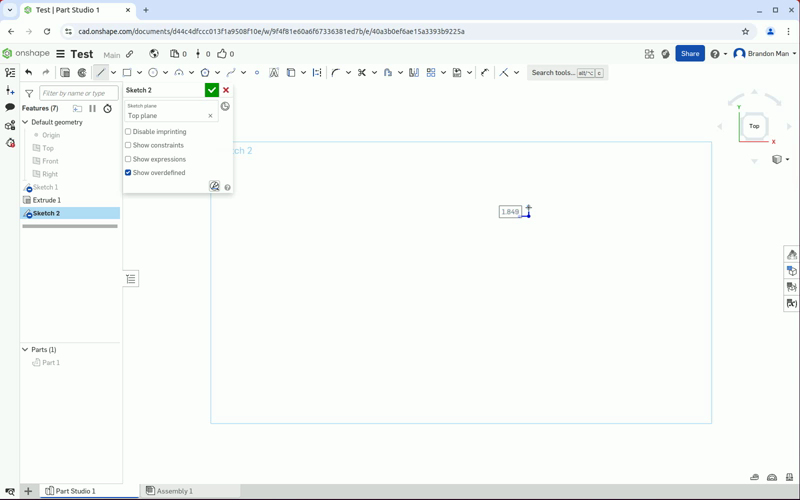
mouse_move(558, 207)
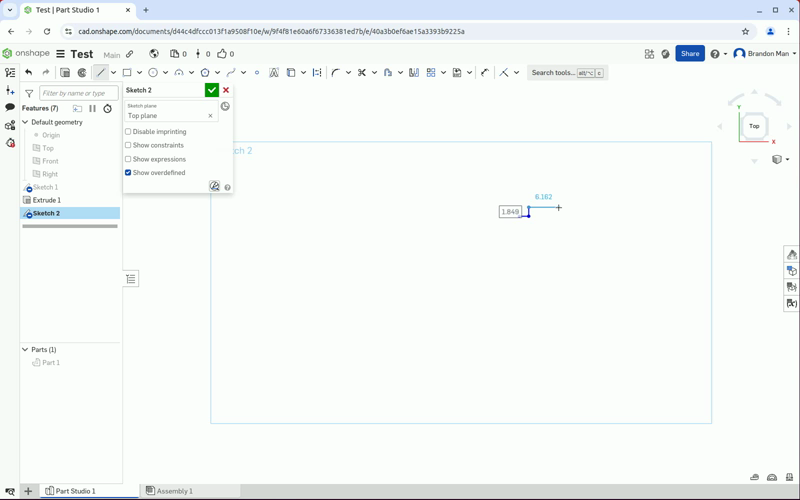
mouse_move(519, 207)
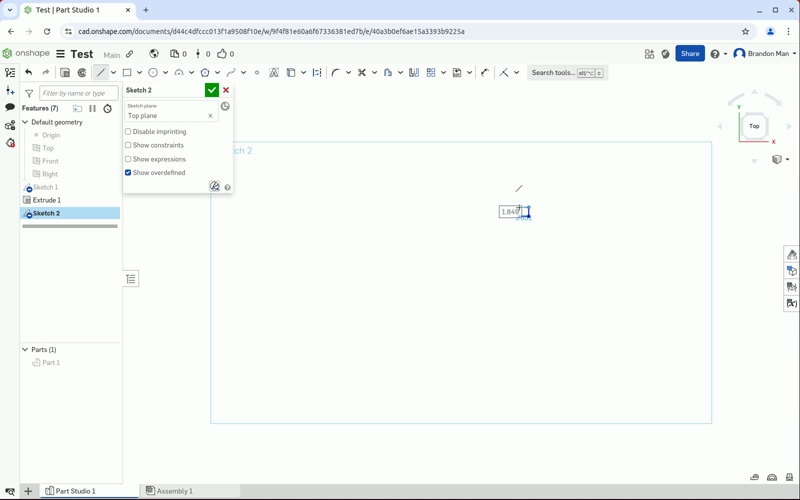
click(519, 207)
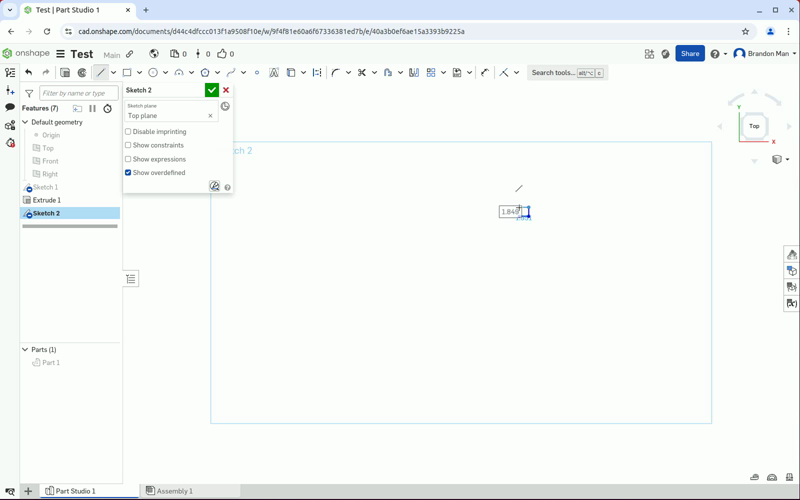
key_up(shift)
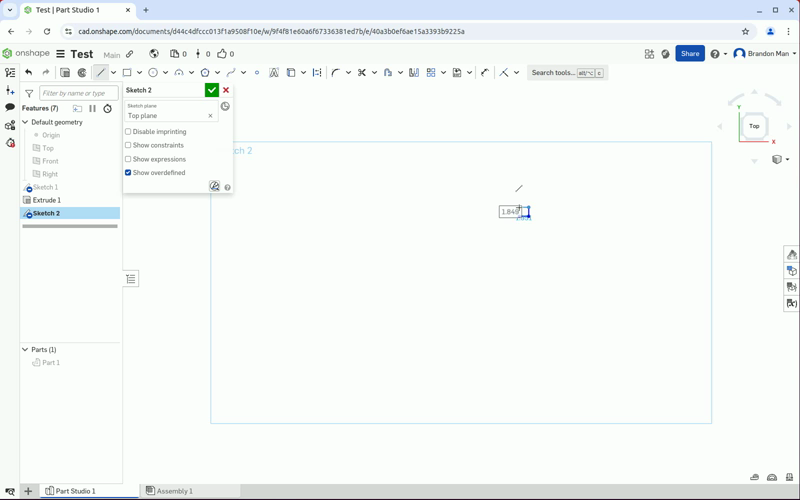
mouse_move(549, 207)
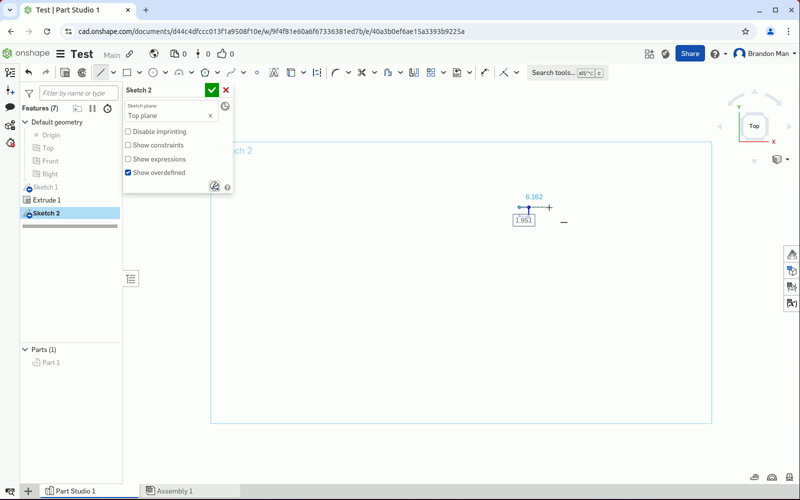
key_down(shift)
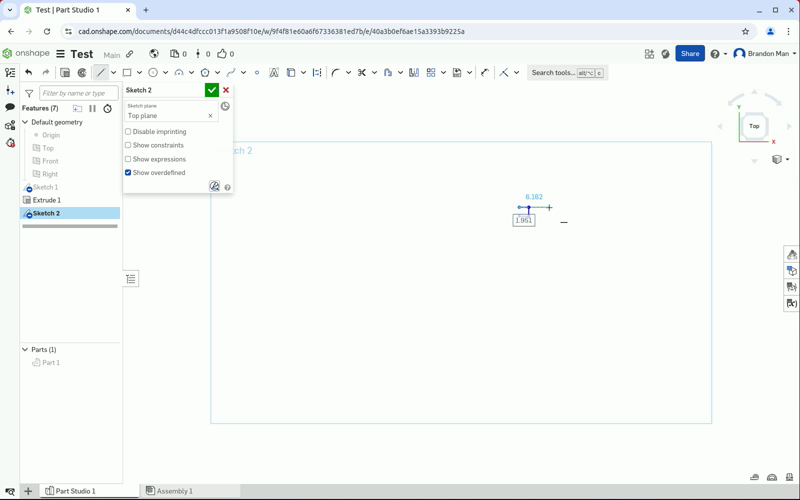
mouse_move(519, 216)
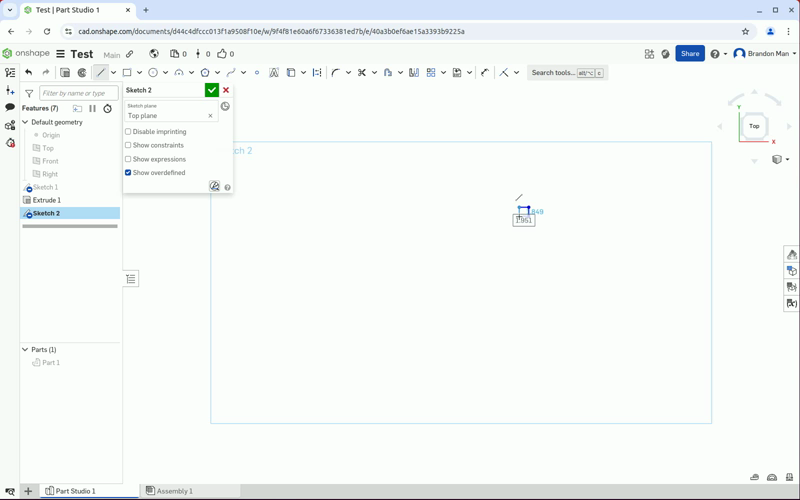
key_up(shift)
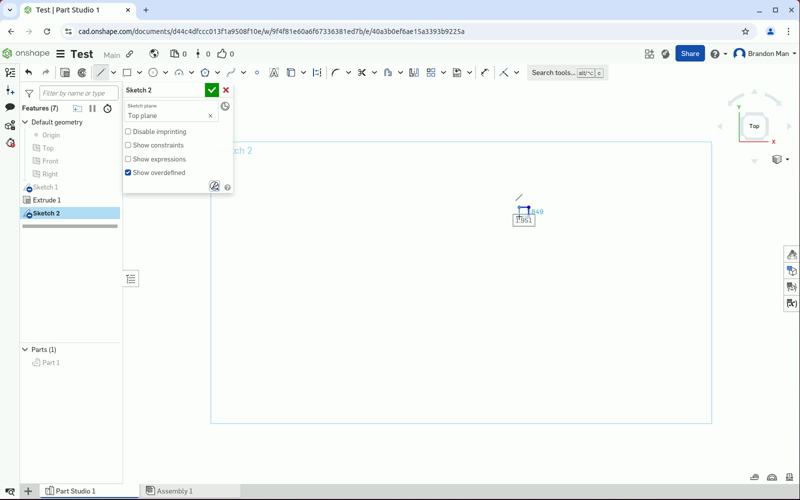
click(519, 216)
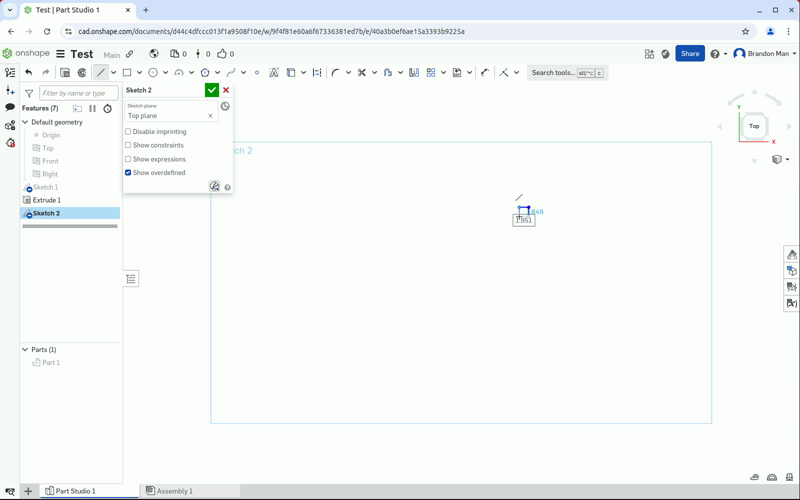
key(esc)
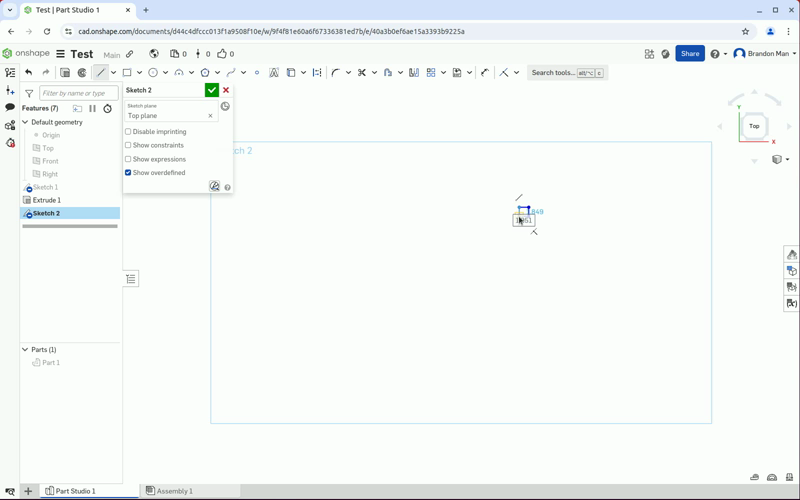
mouse_move(520, 215)
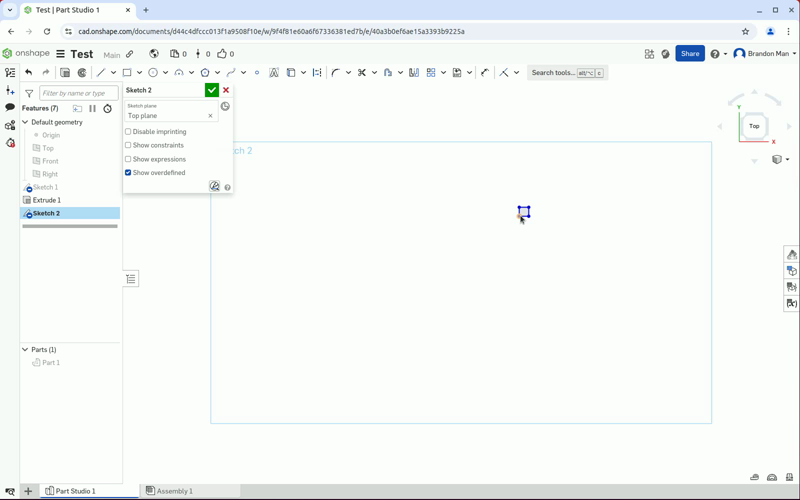
scroll(6)
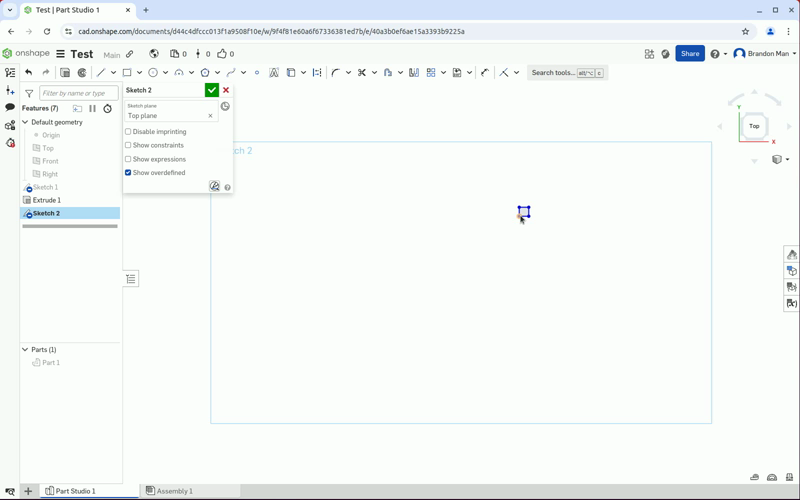
scroll(6)
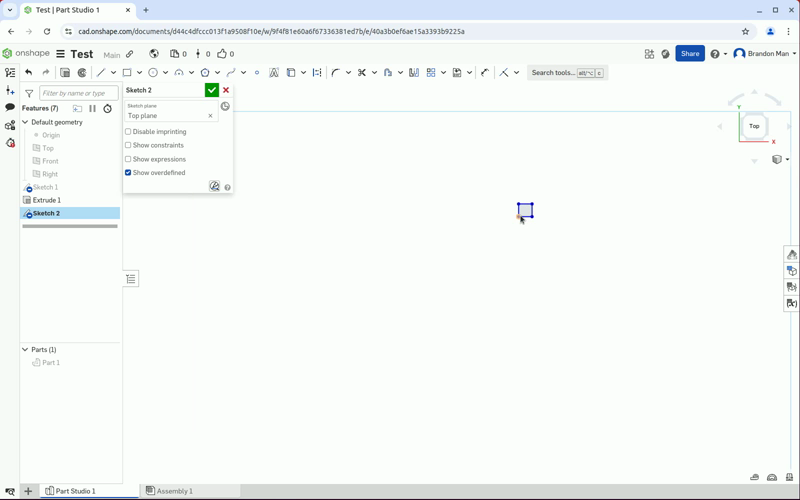
scroll(6)
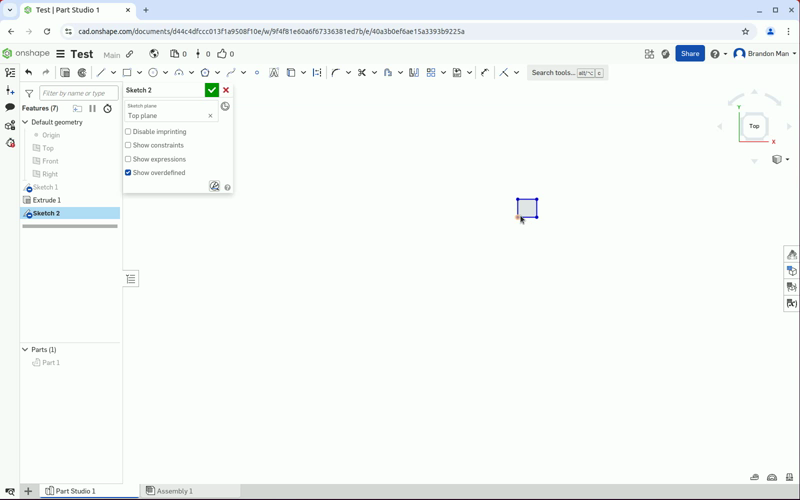
scroll(6)
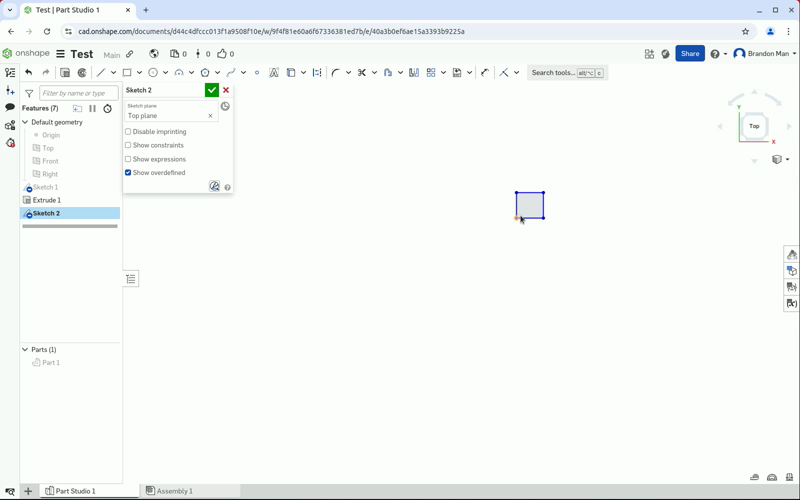
scroll(6)
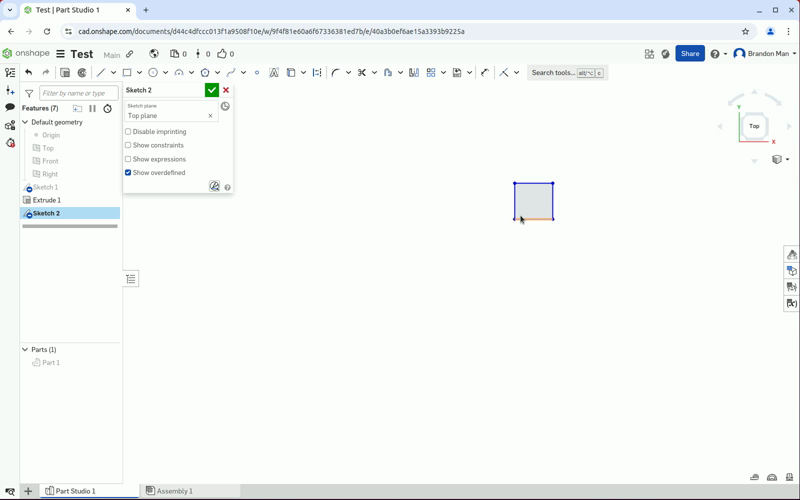
scroll(6)
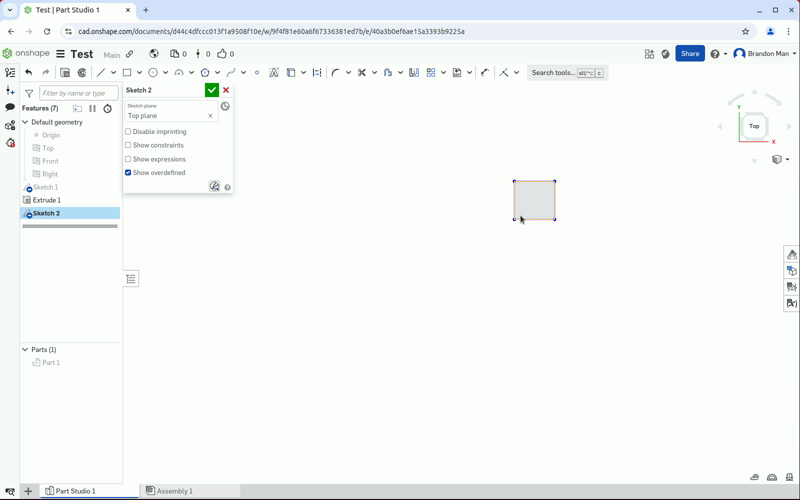
scroll(6)
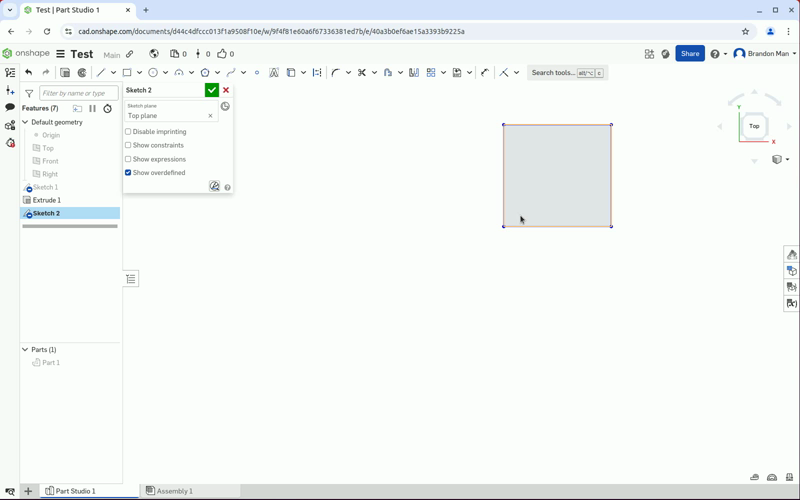
click(520, 215)
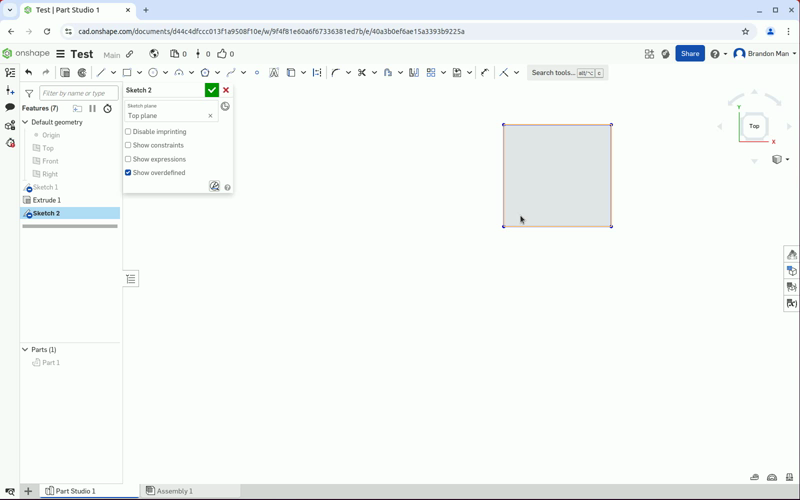
scroll(-6)
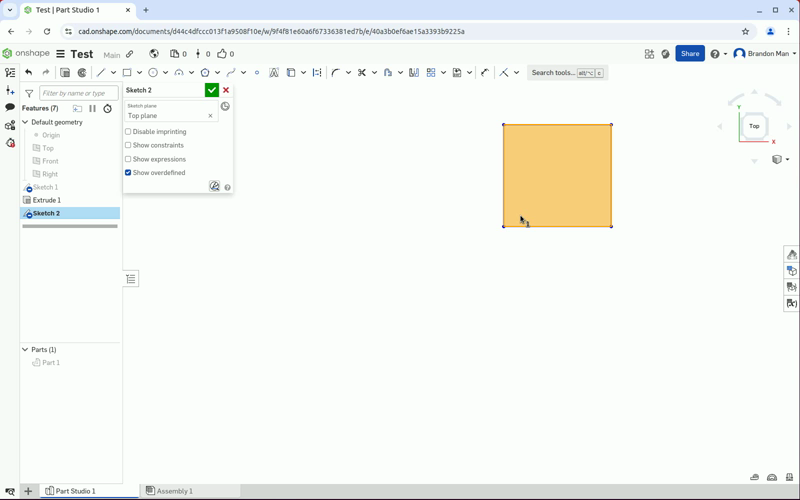
scroll(-6)
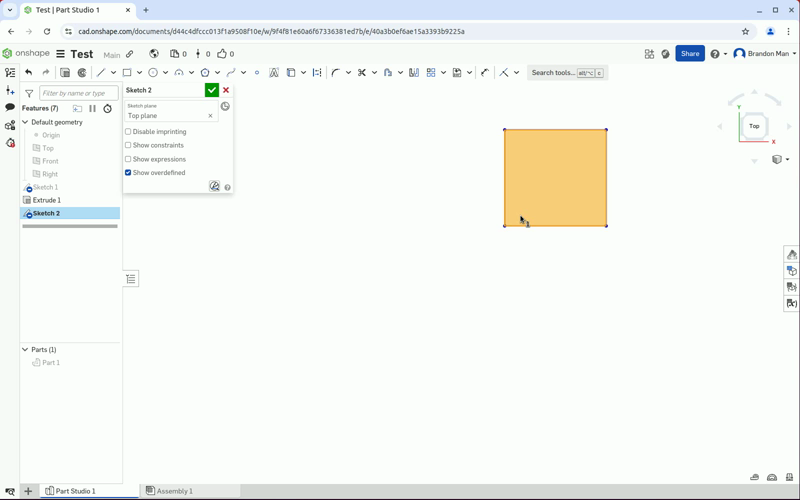
scroll(-6)
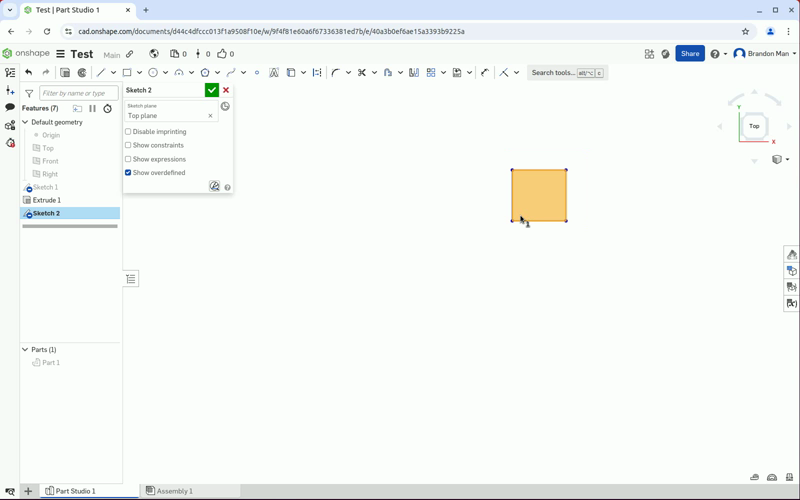
scroll(-6)
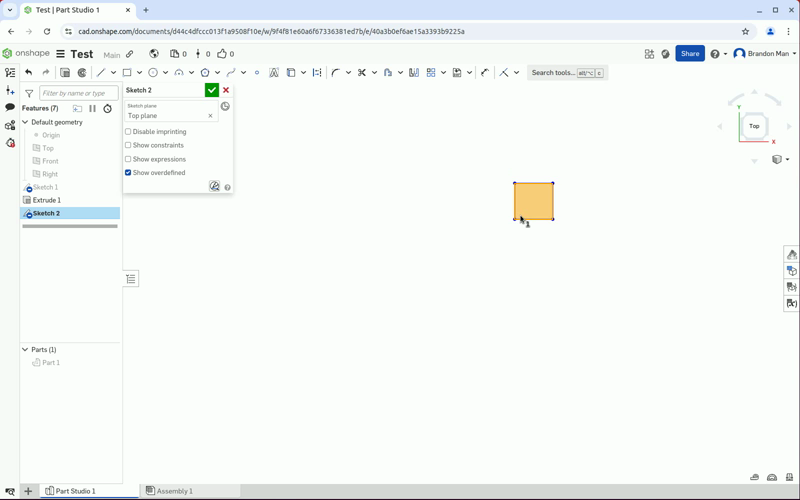
scroll(-6)
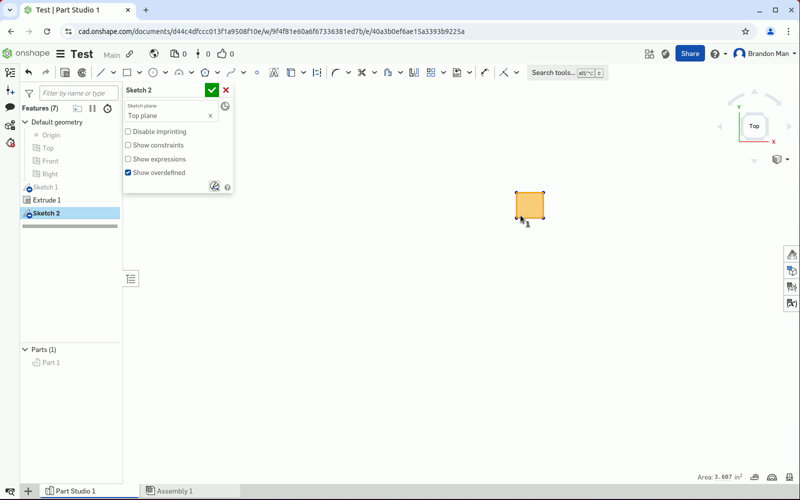
scroll(-6)
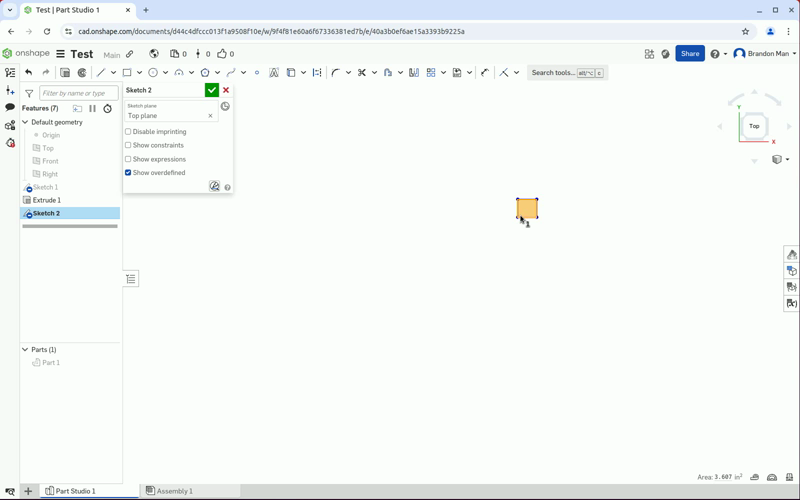
scroll(-6)
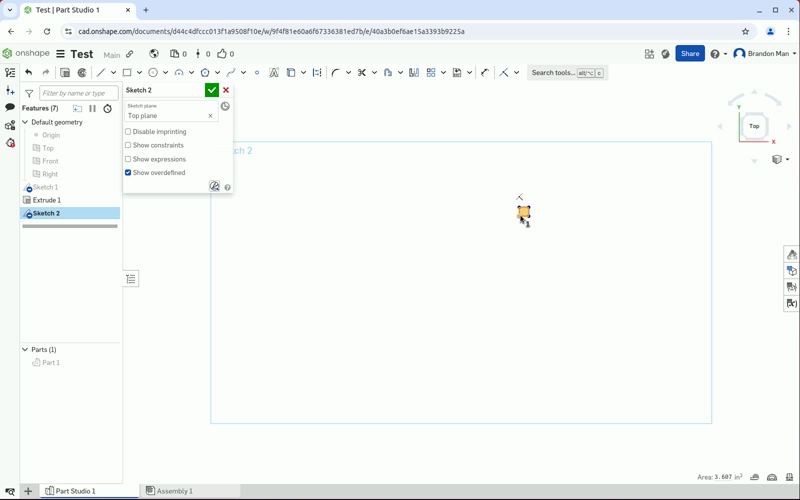
mouse_move(73, 352)
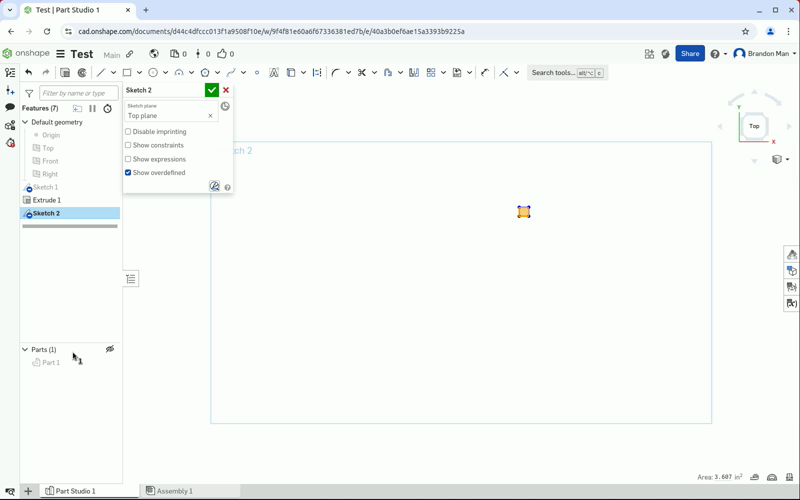
key(shift+y)
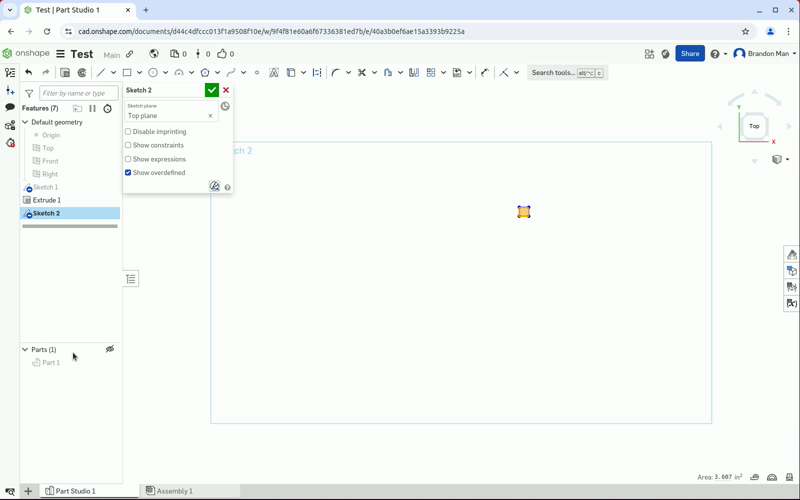
key(shift+e)
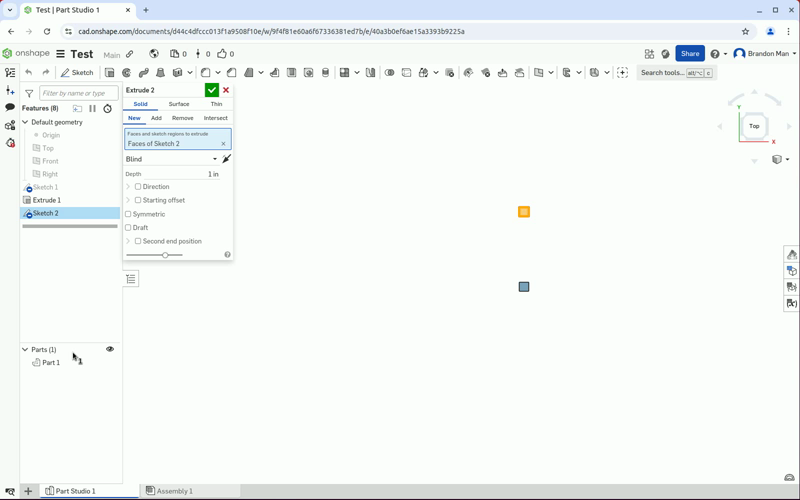
mouse_move(143, 106)
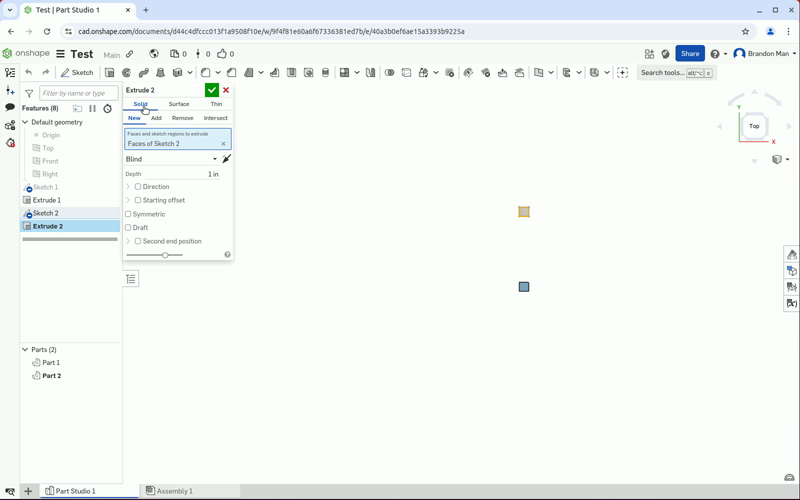
click(143, 106)
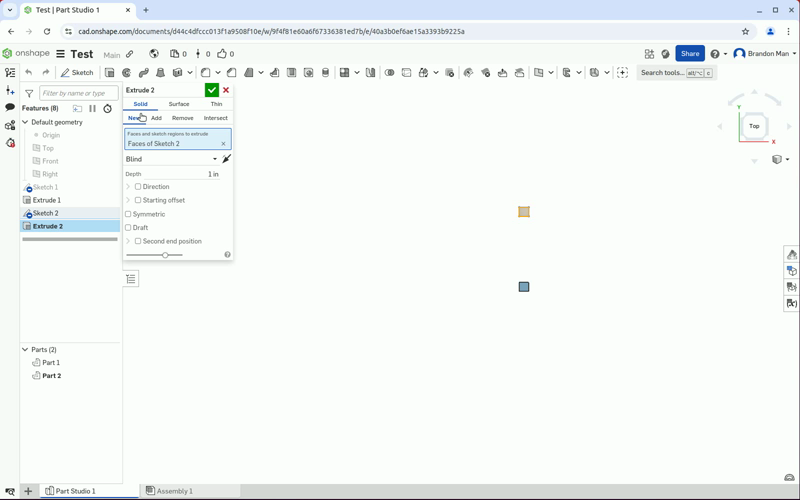
mouse_move(137, 120)
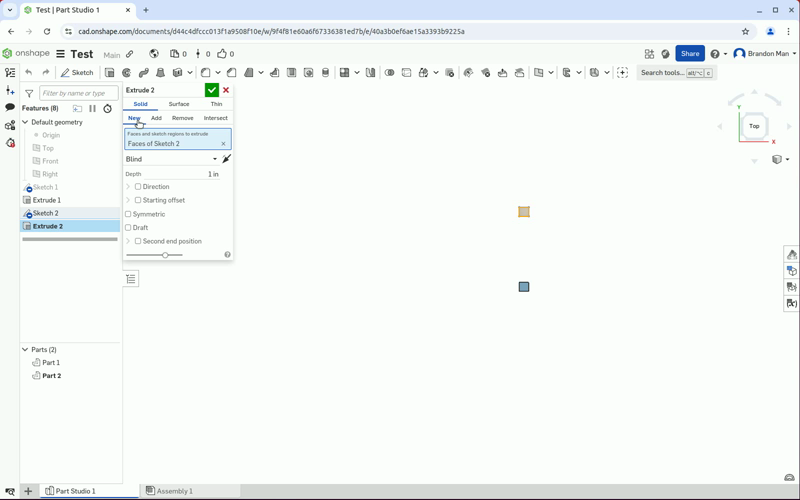
click(137, 120)
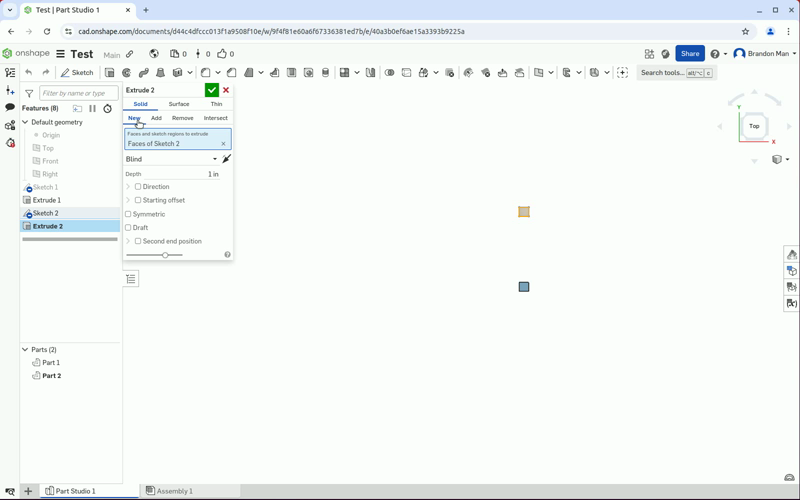
key(tab, 4)
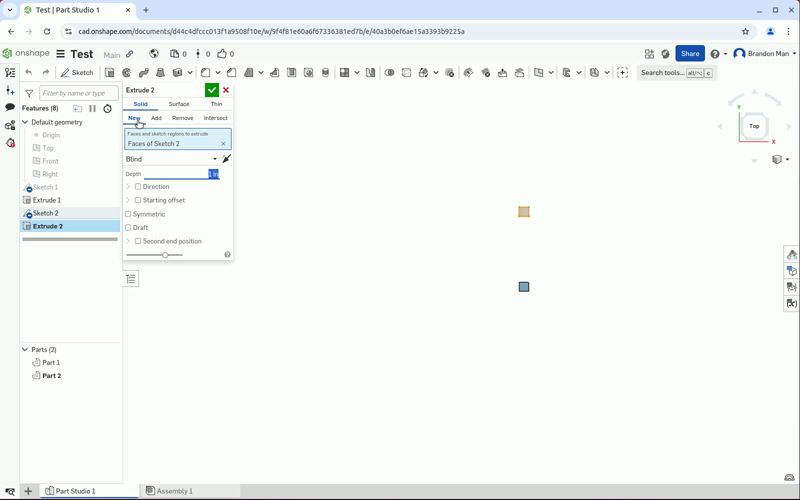
text(23.108)
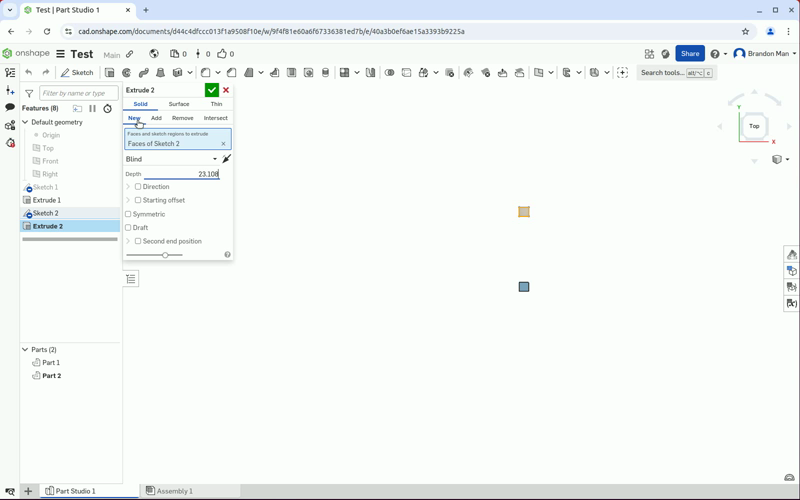
key(enter)
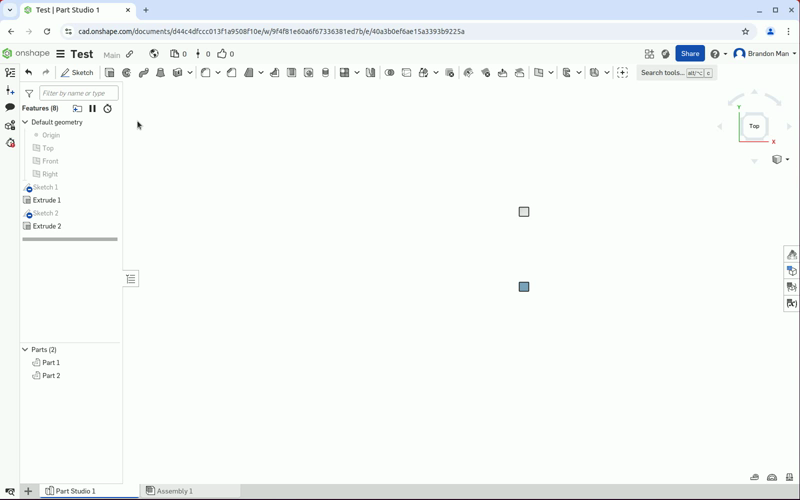
key(shift+h)
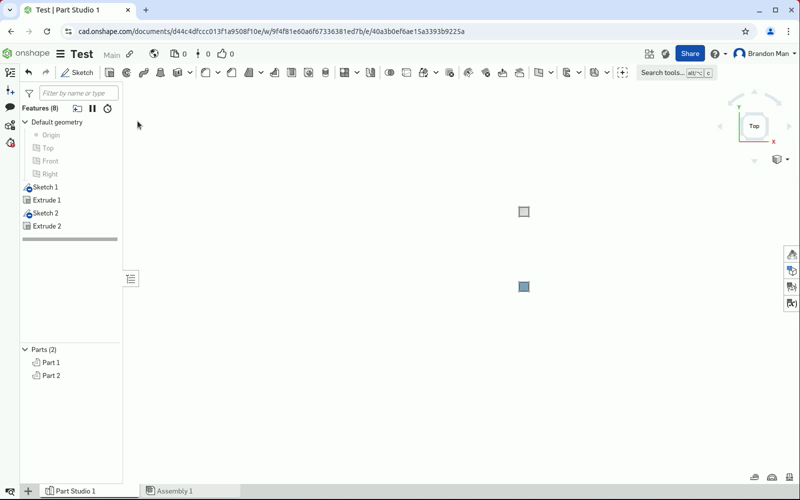
key(shift+h)
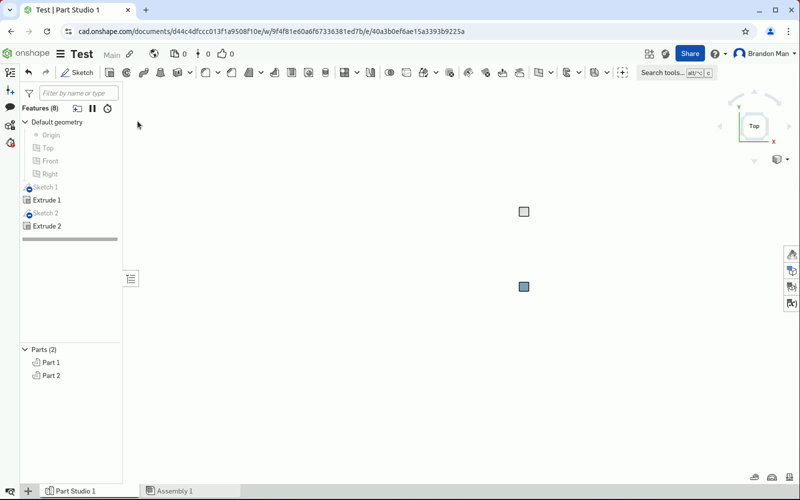
mouse_move(73, 189)
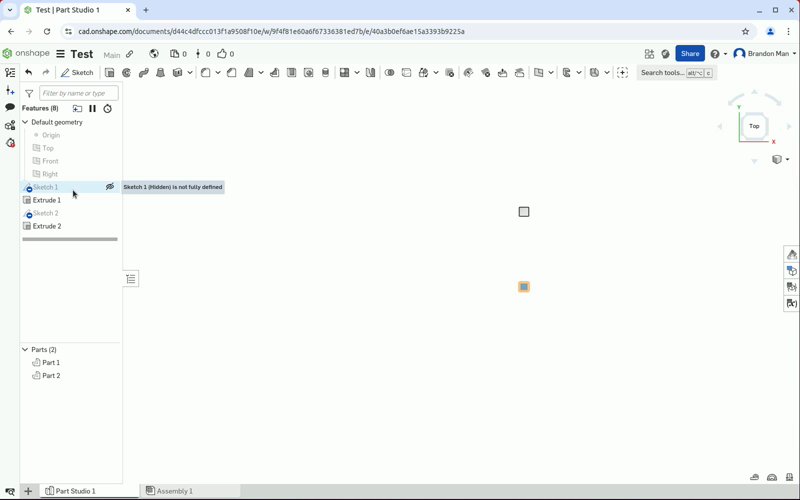
click(73, 189)
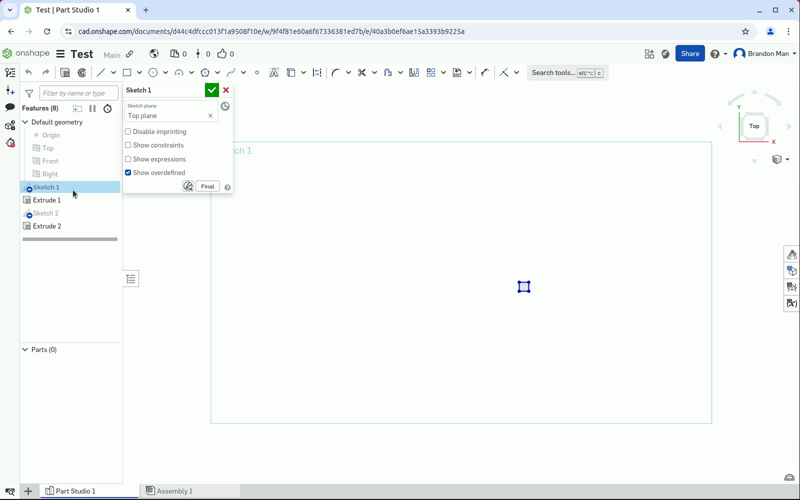
mouse_move(229, 92)
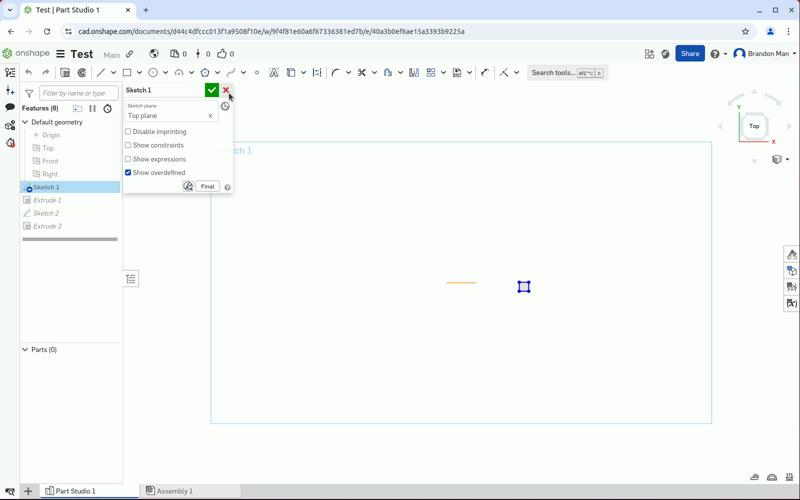
click(229, 92)
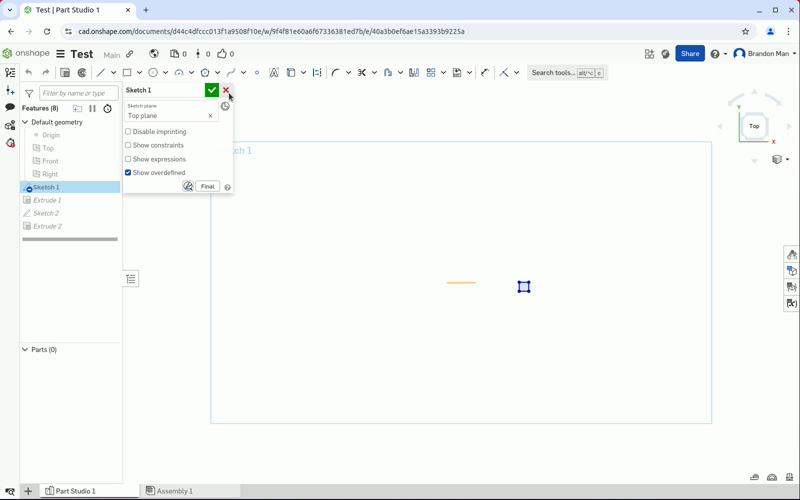
key(shift+s)
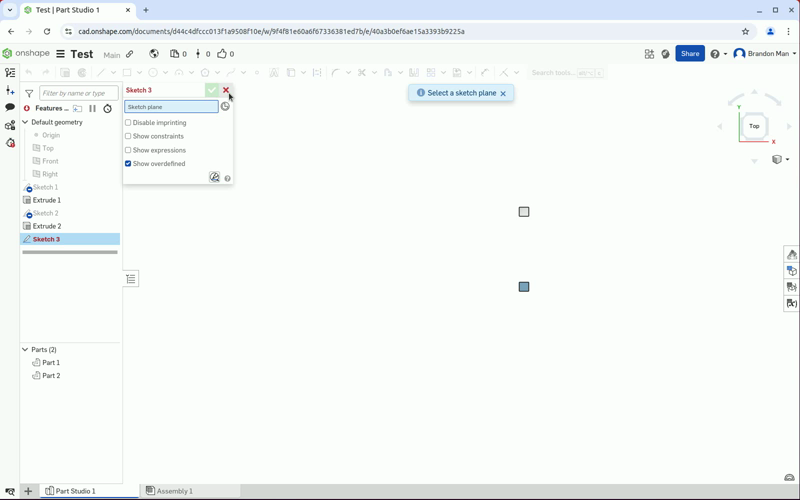
mouse_move(73, 150)
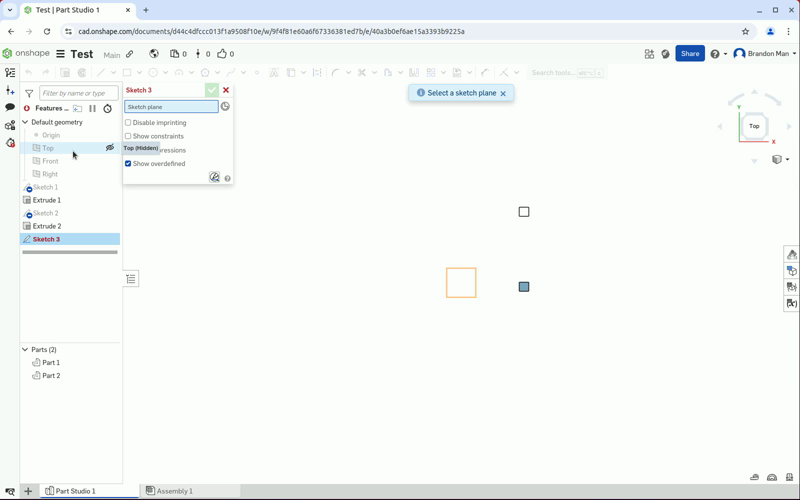
click(73, 150)
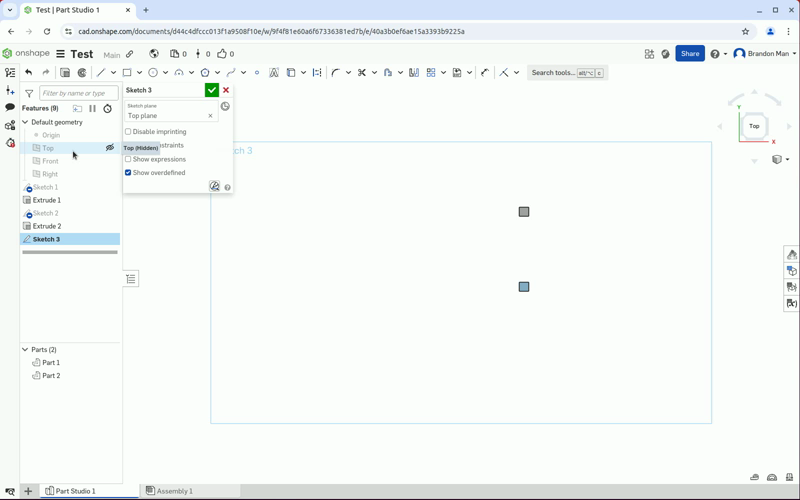
mouse_move(73, 352)
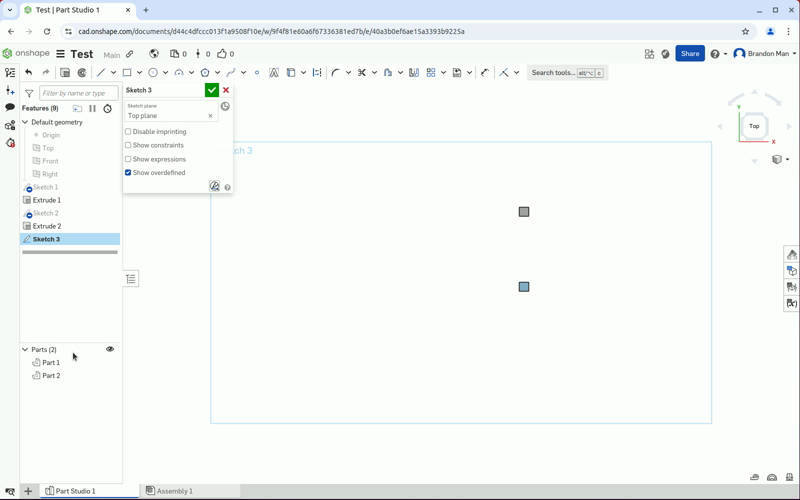
key(y)
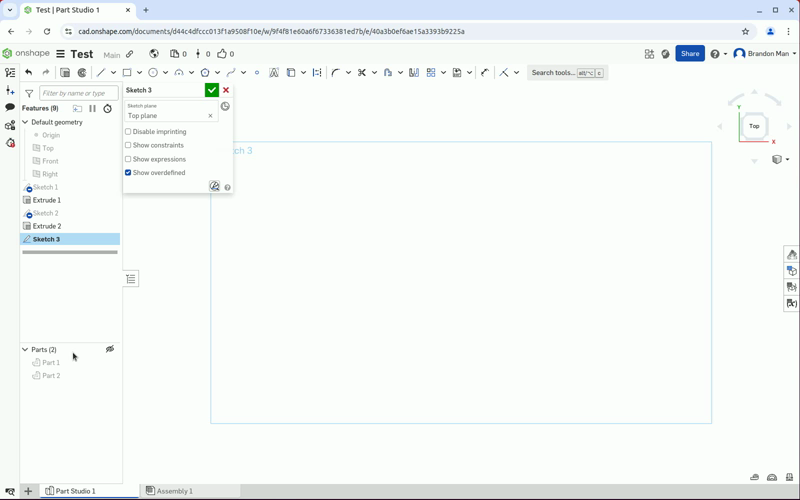
key(l)
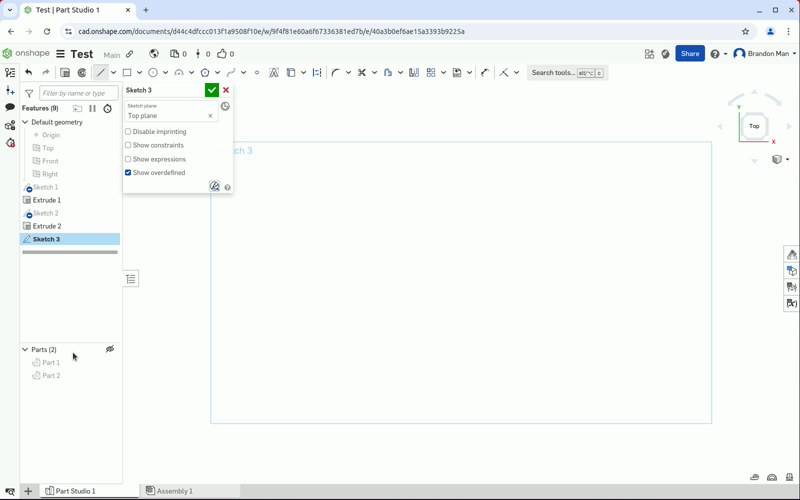
key_down(shift)
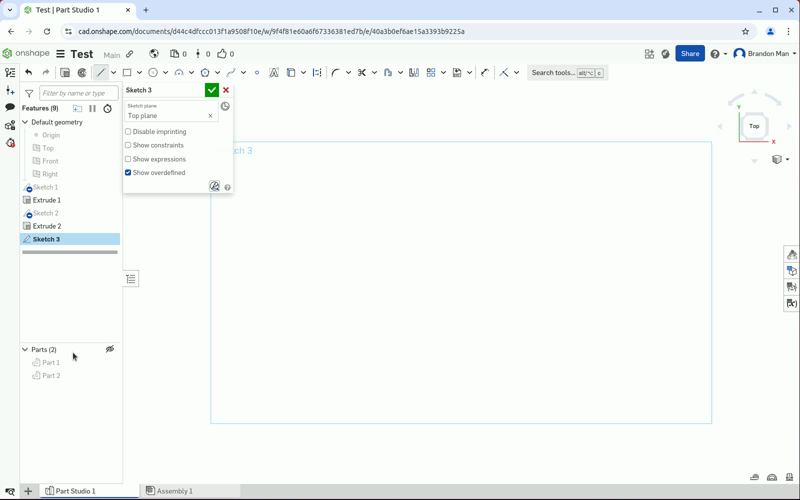
mouse_move(444, 216)
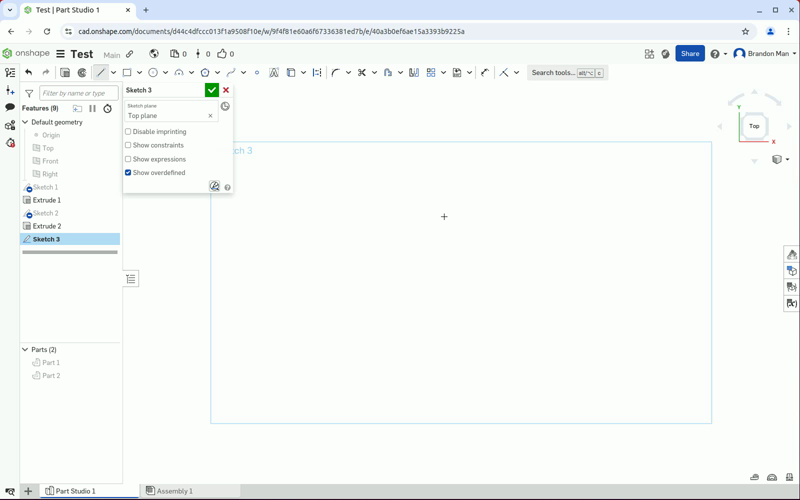
click(444, 216)
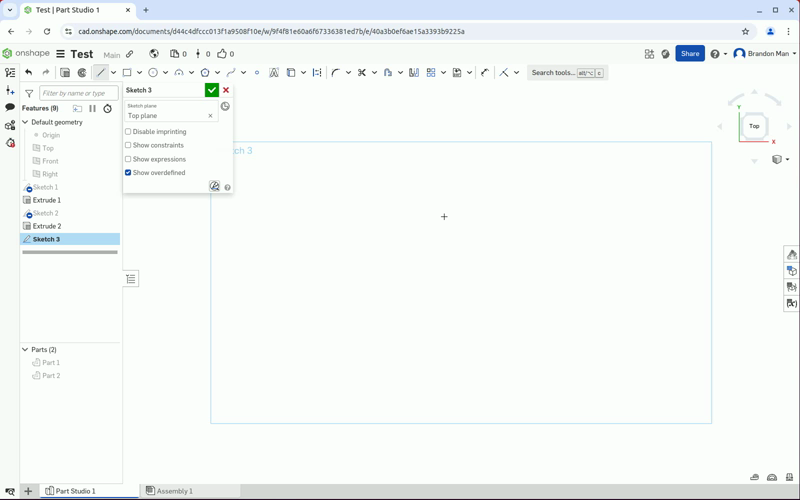
key_up(shift)
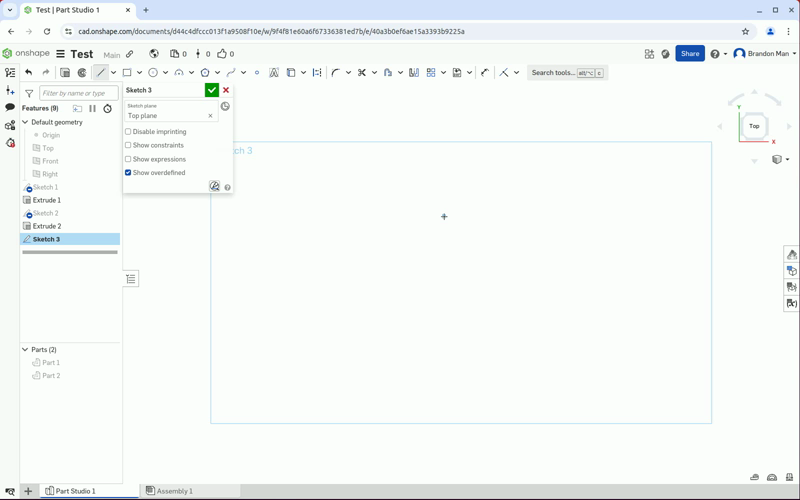
key_down(shift)
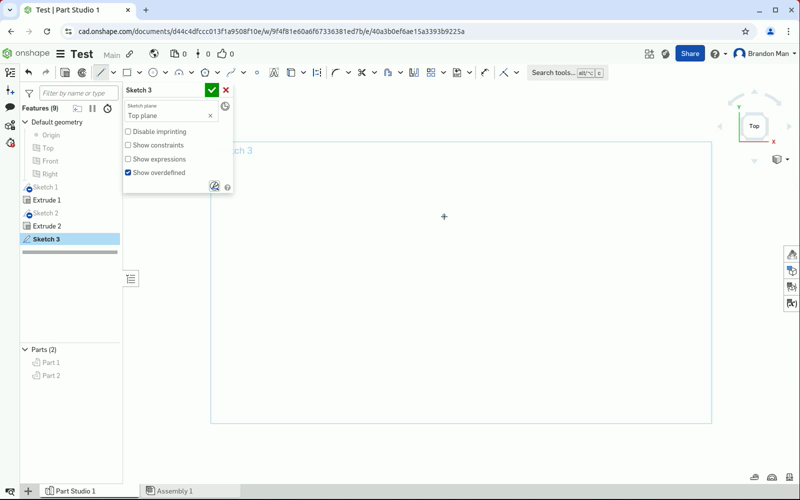
mouse_move(474, 216)
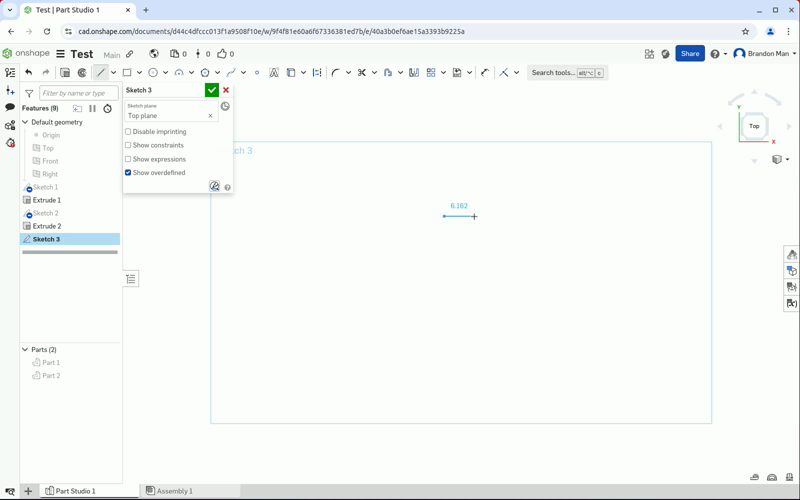
mouse_move(453, 216)
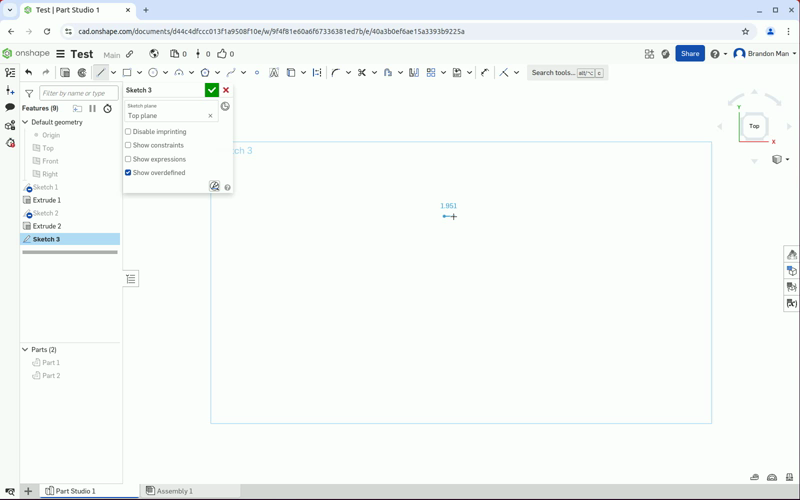
click(453, 216)
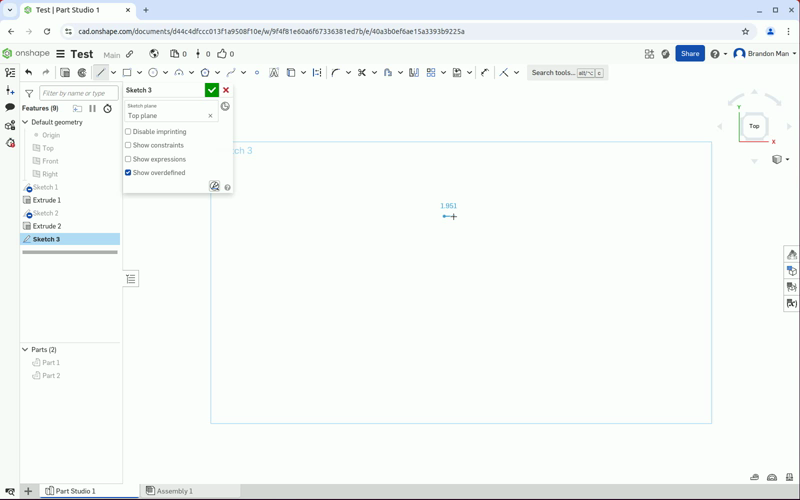
key_up(shift)
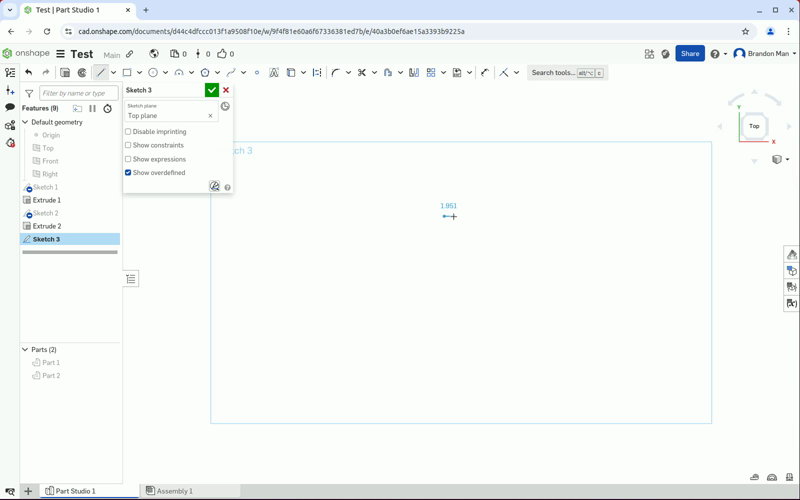
key_down(shift)
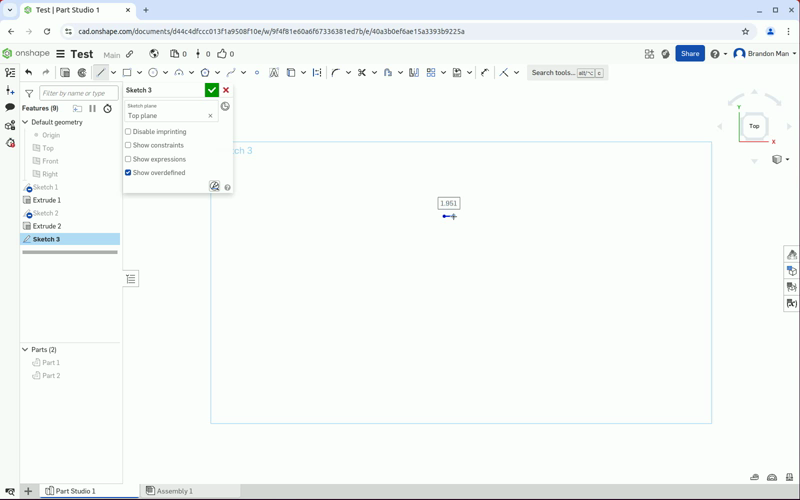
mouse_move(483, 216)
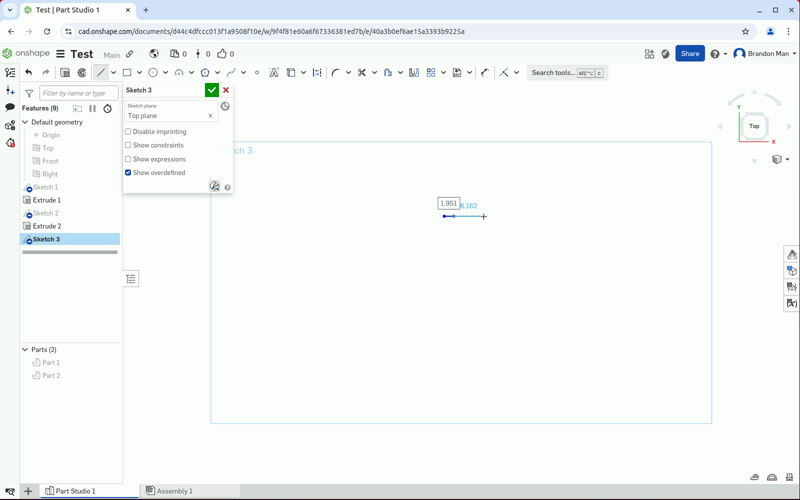
mouse_move(453, 207)
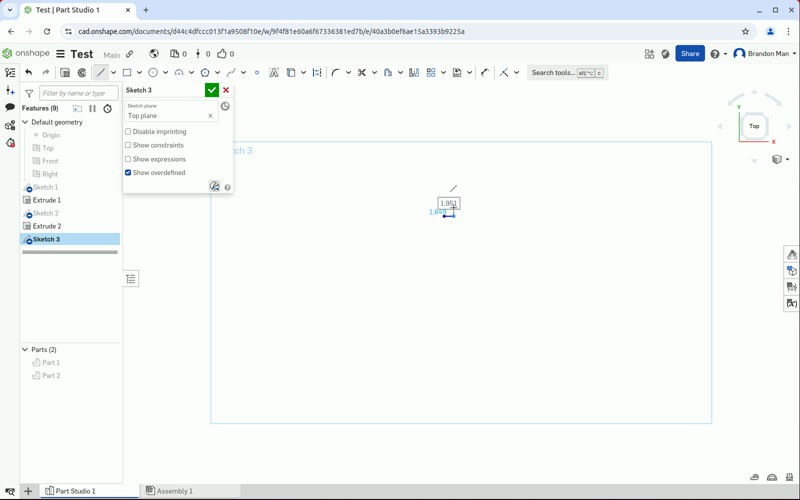
click(453, 207)
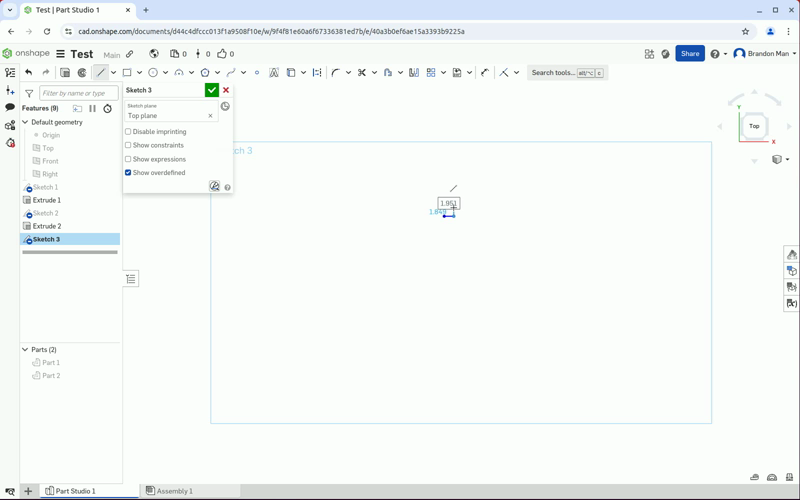
key_up(shift)
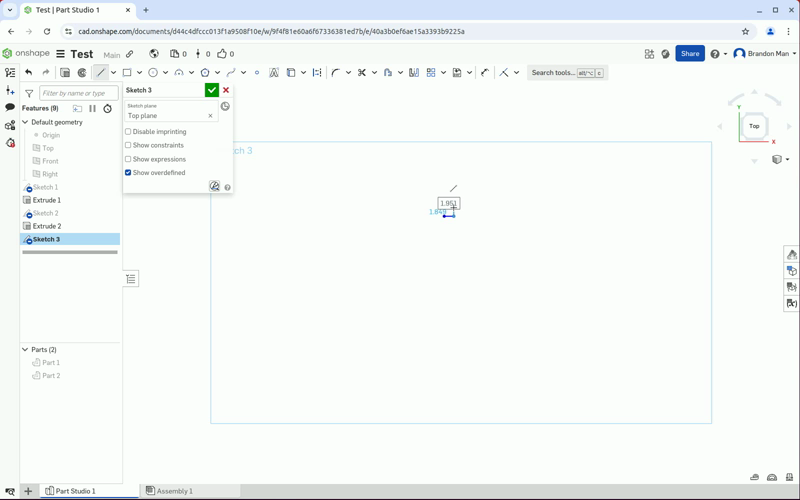
key_down(shift)
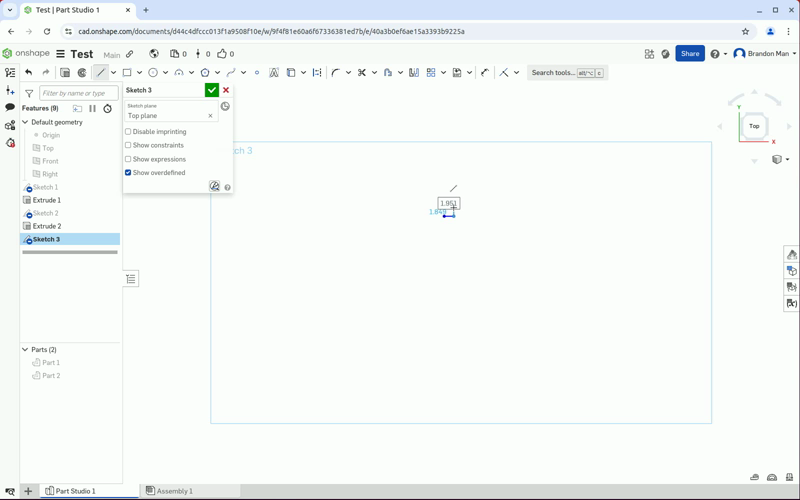
mouse_move(483, 207)
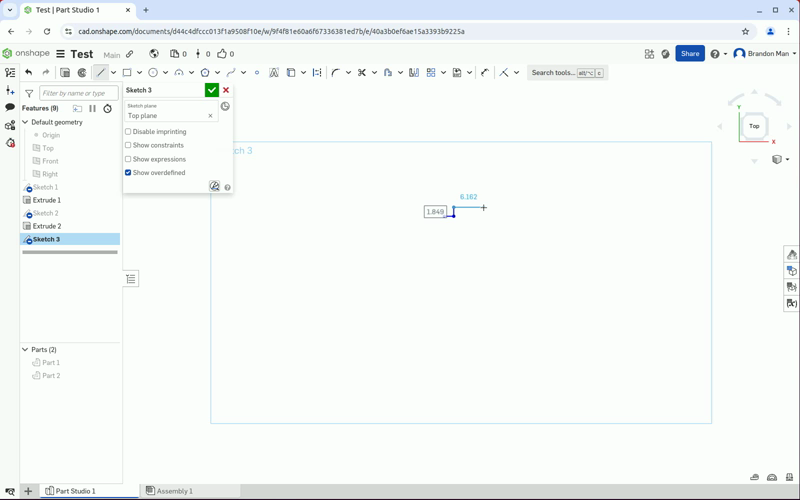
mouse_move(444, 207)
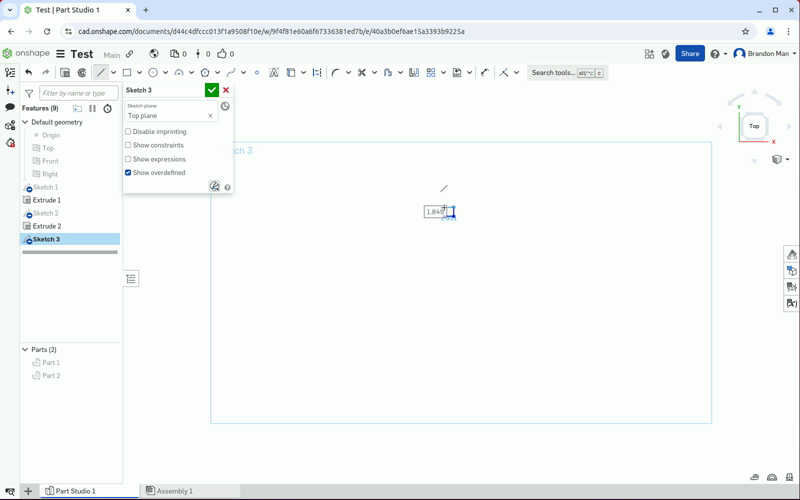
click(444, 207)
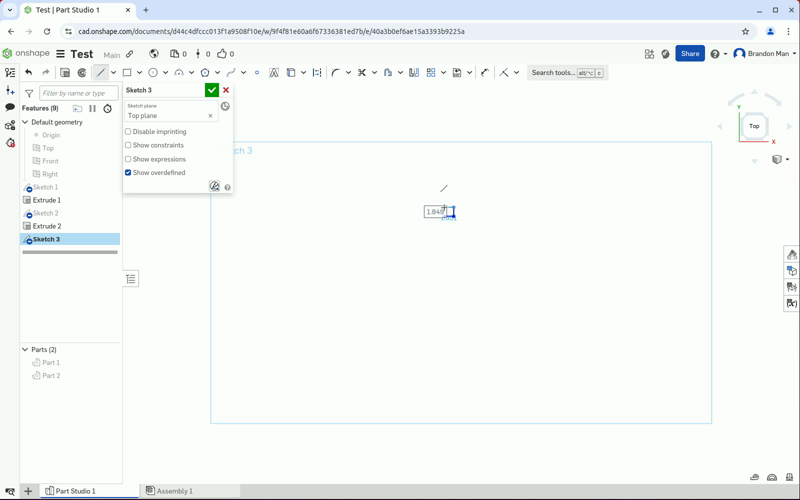
key_up(shift)
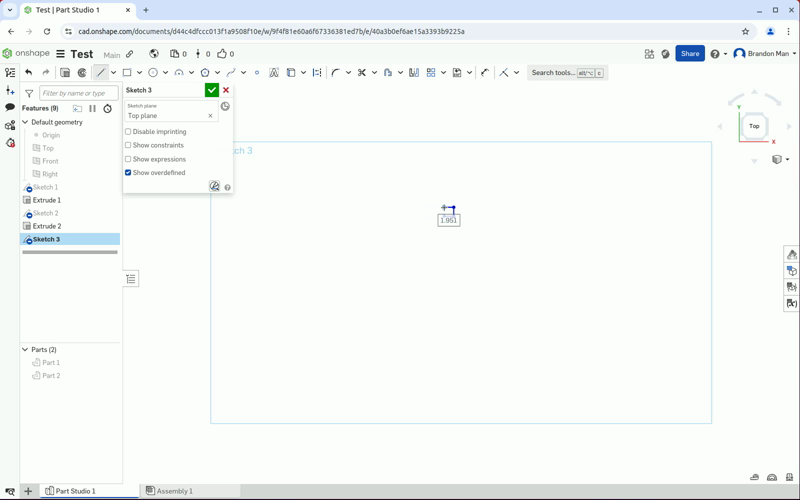
mouse_move(474, 207)
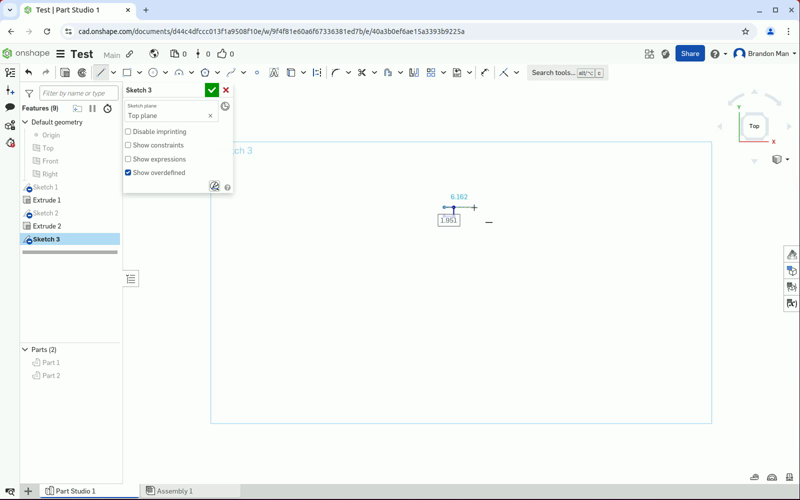
key_down(shift)
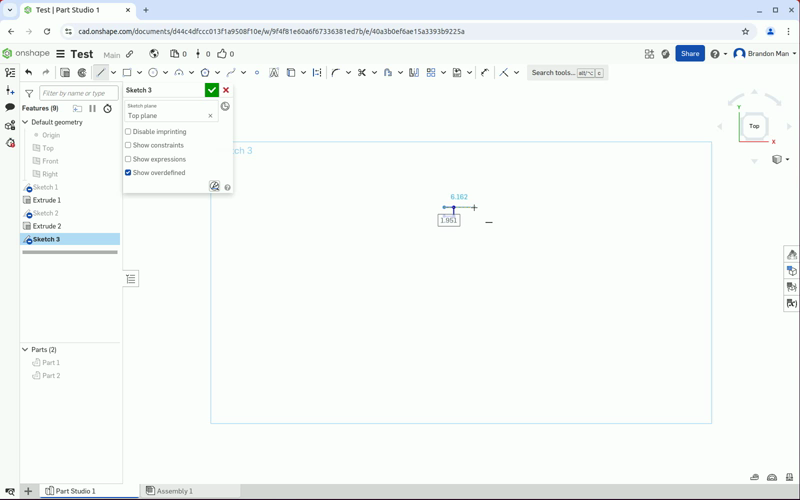
mouse_move(444, 216)
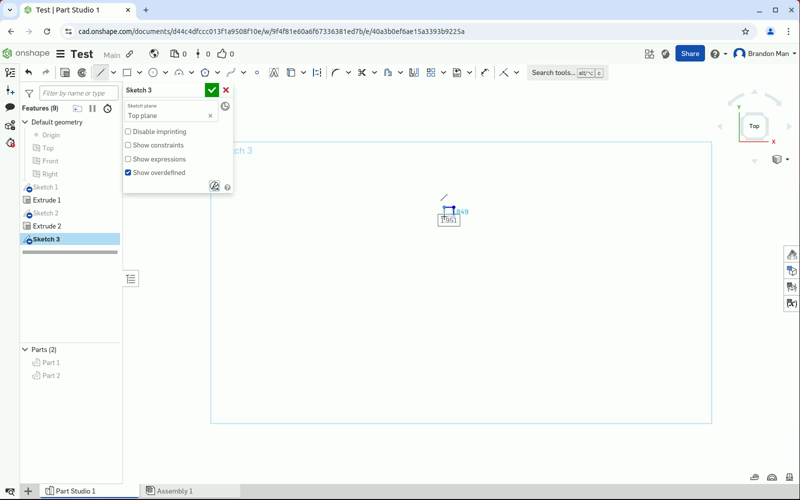
key_up(shift)
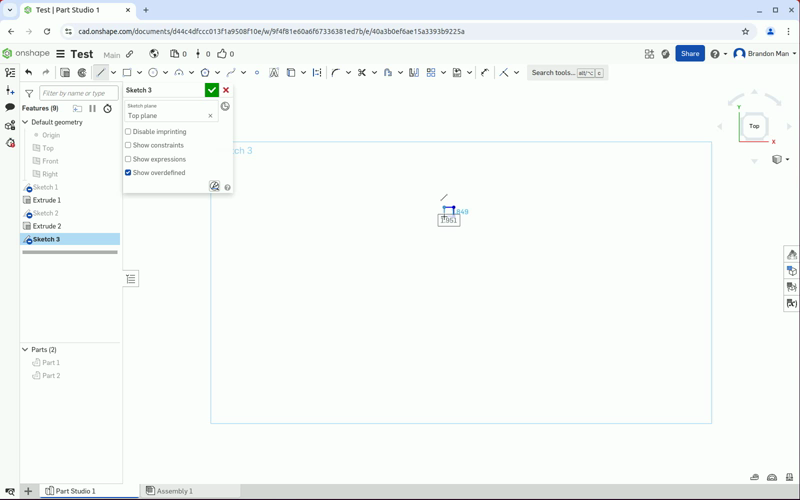
click(444, 216)
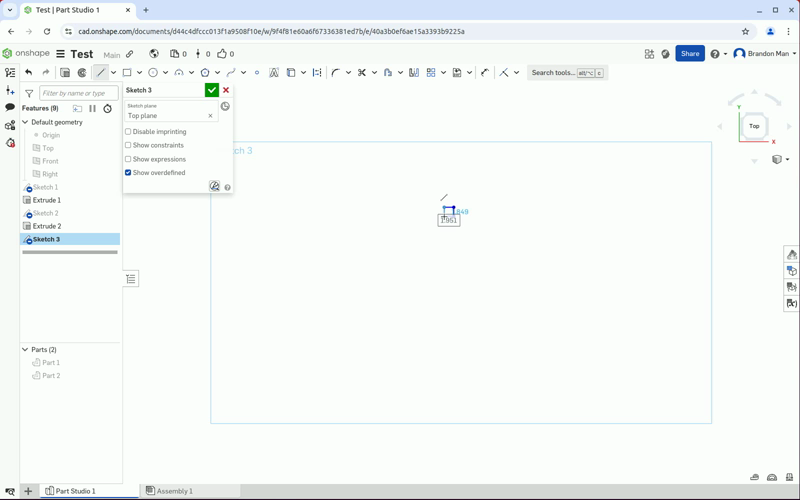
key(esc)
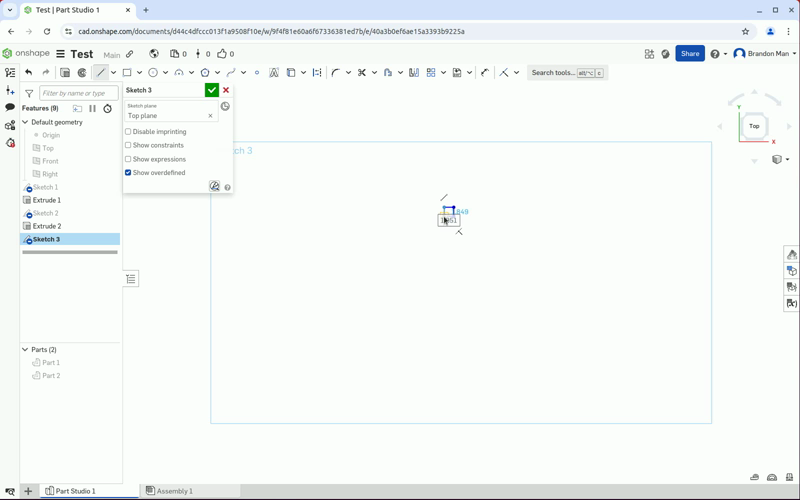
mouse_move(449, 214)
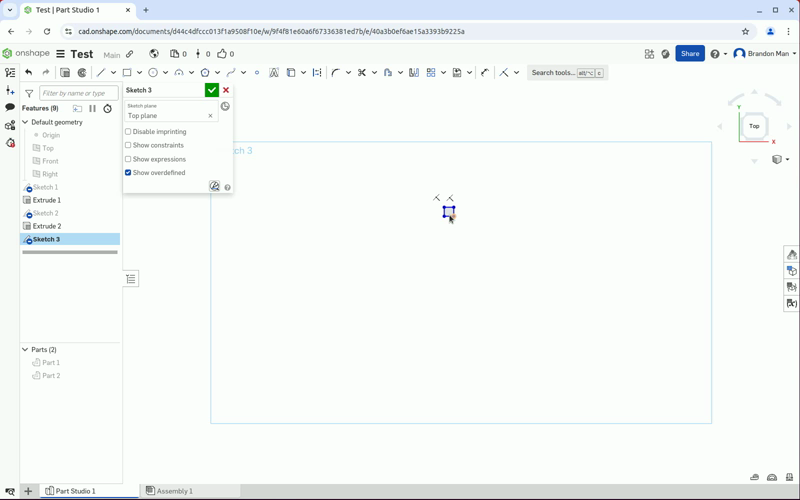
scroll(6)
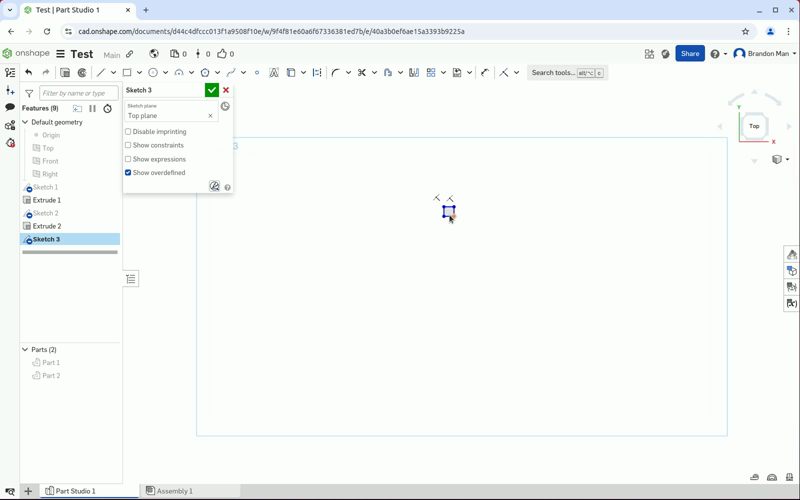
scroll(6)
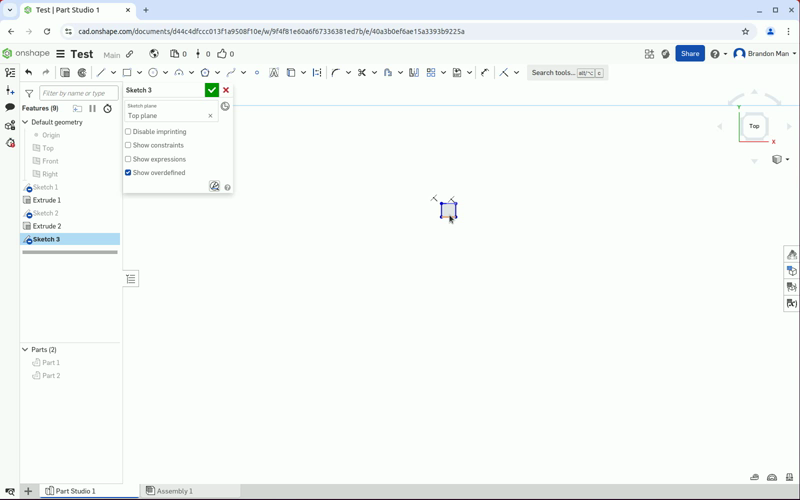
scroll(6)
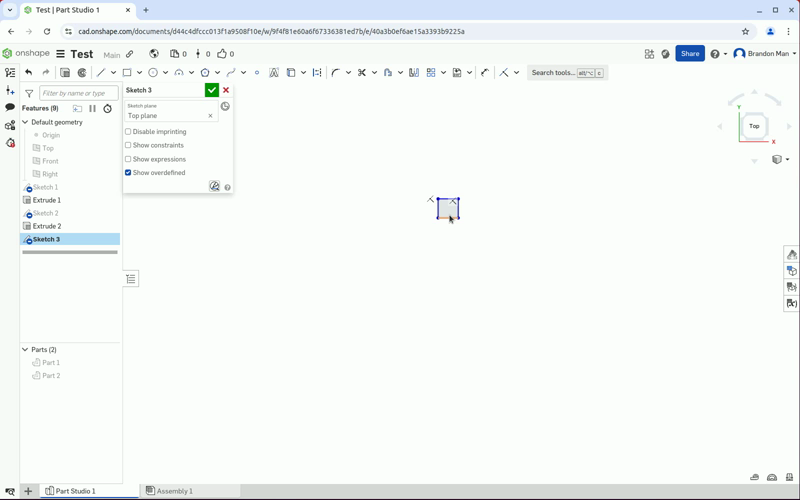
scroll(6)
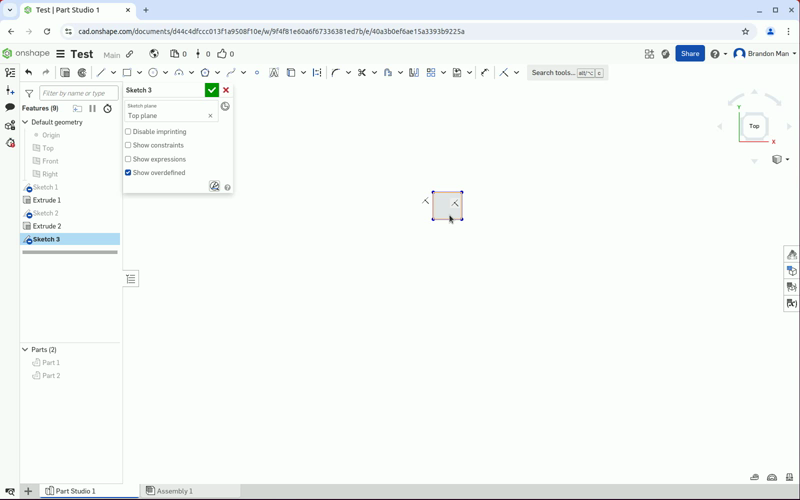
scroll(6)
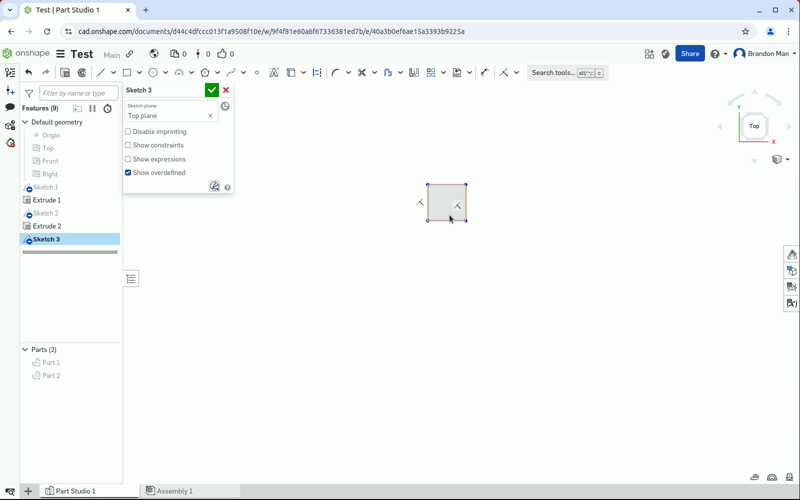
scroll(6)
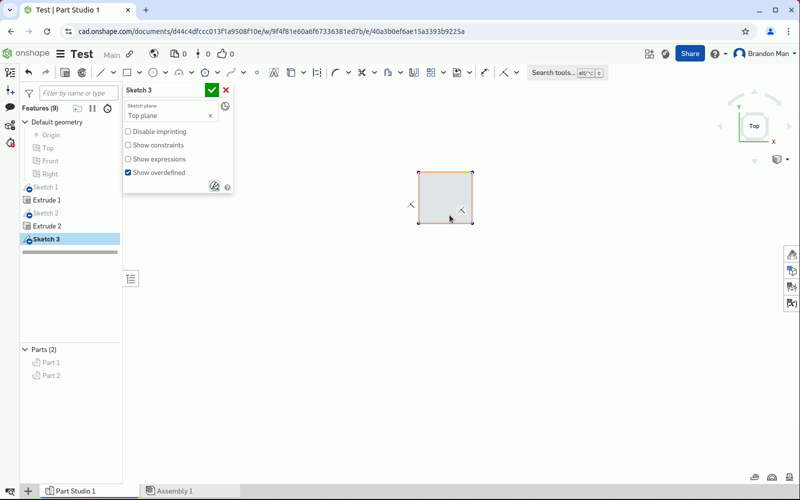
scroll(6)
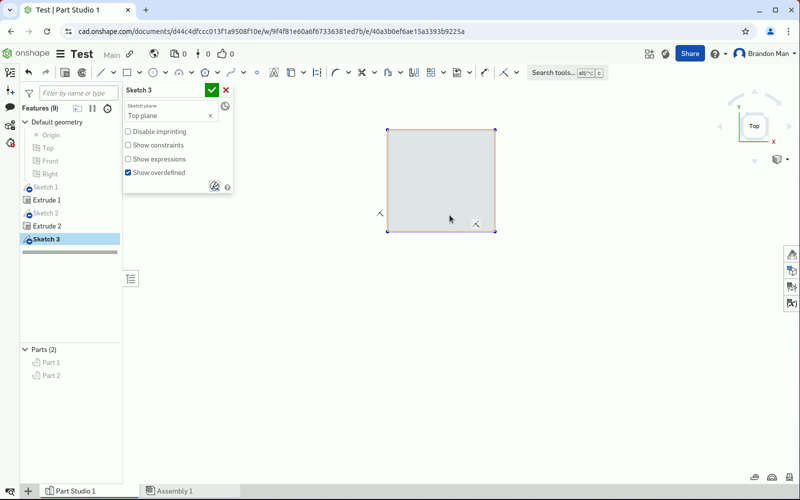
click(449, 214)
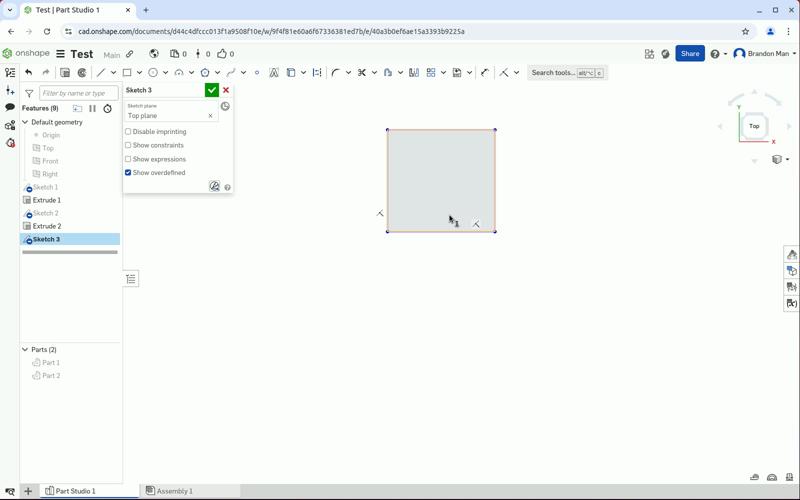
scroll(-6)
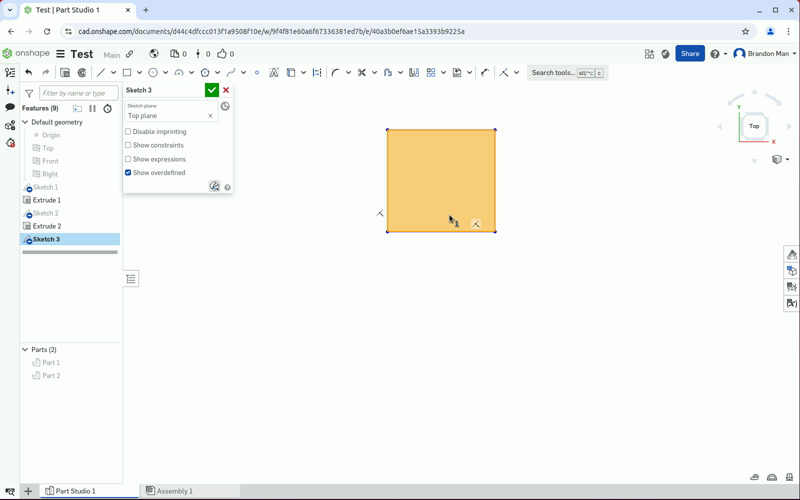
scroll(-6)
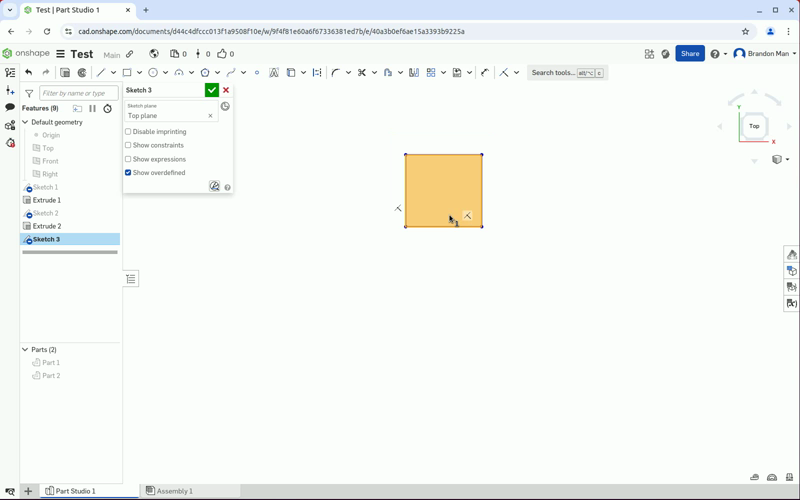
scroll(-6)
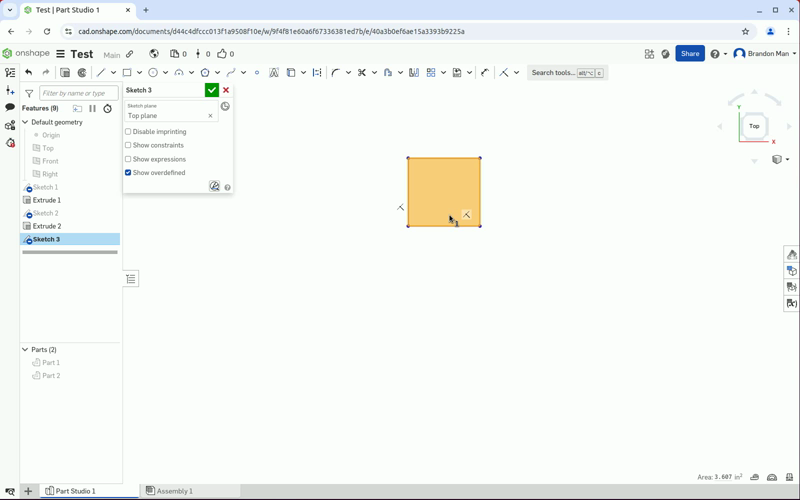
scroll(-6)
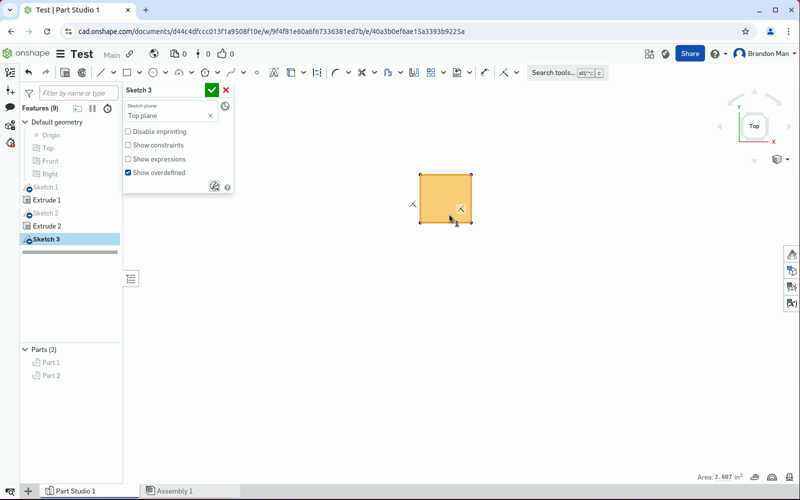
scroll(-6)
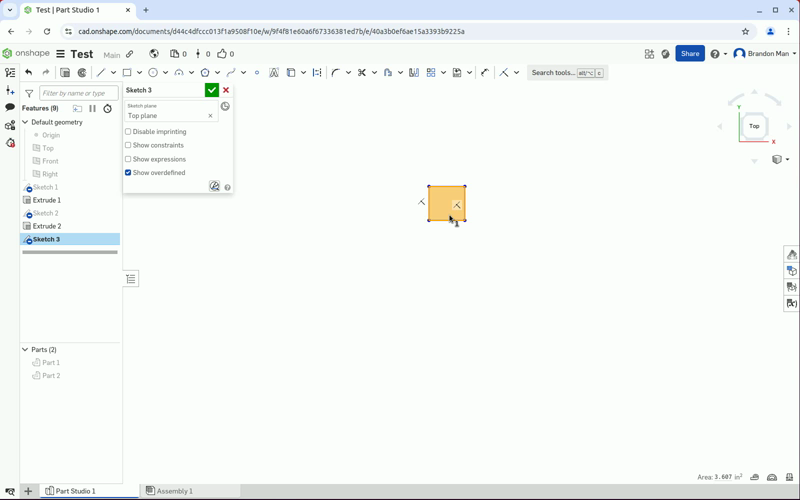
scroll(-6)
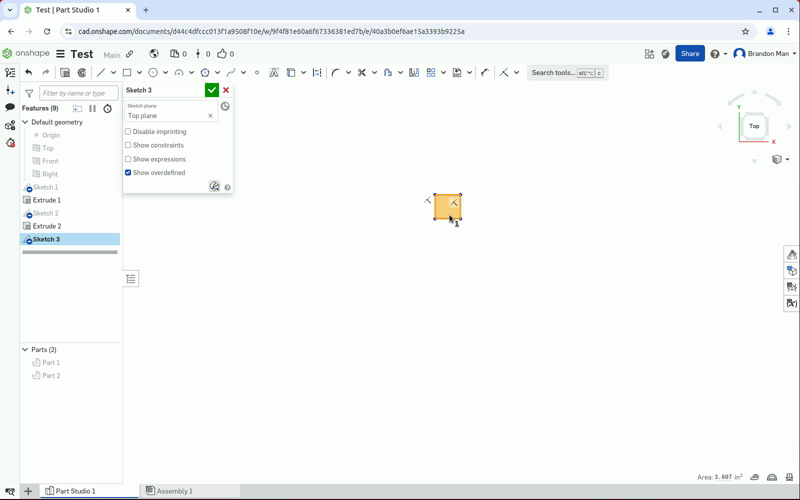
scroll(-6)
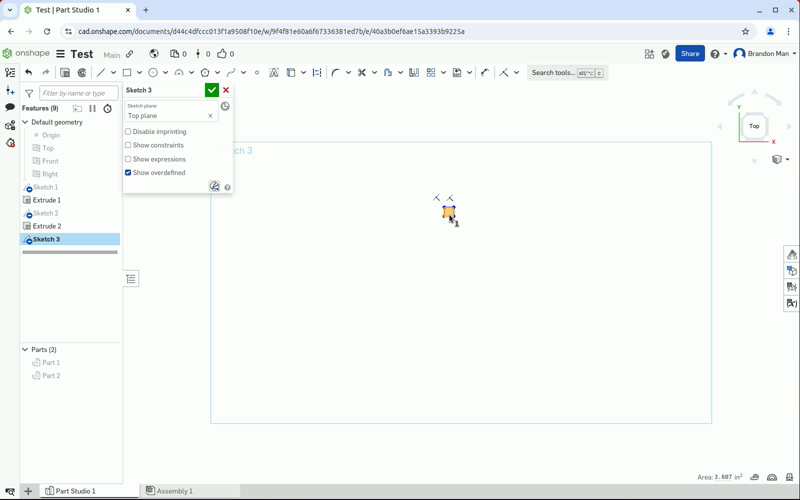
mouse_move(73, 352)
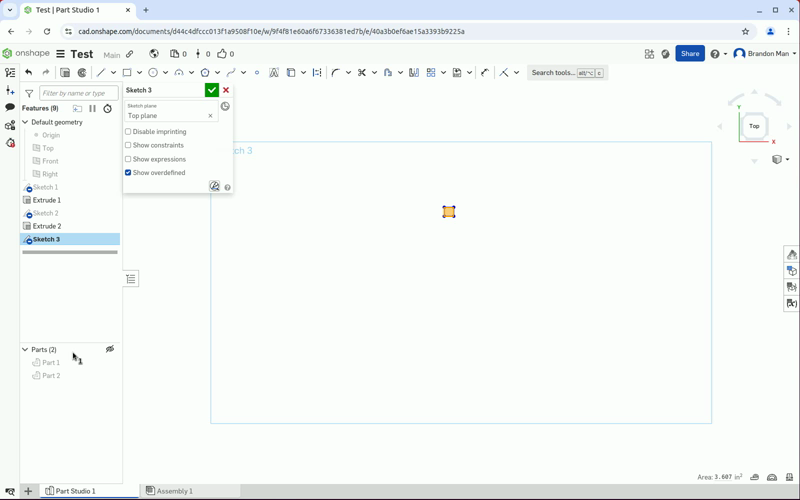
key(shift+y)
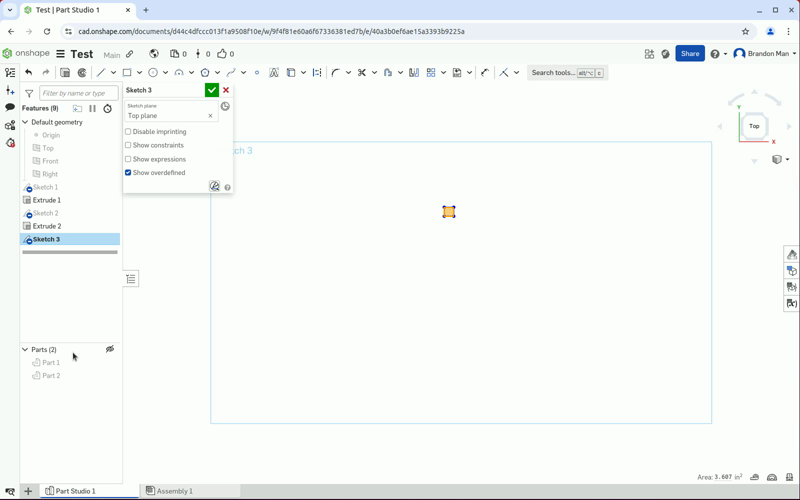
key(shift+e)
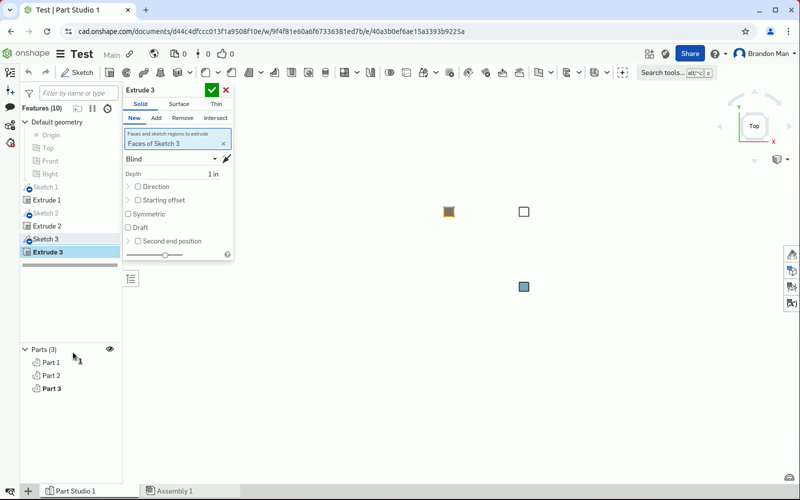
mouse_move(143, 106)
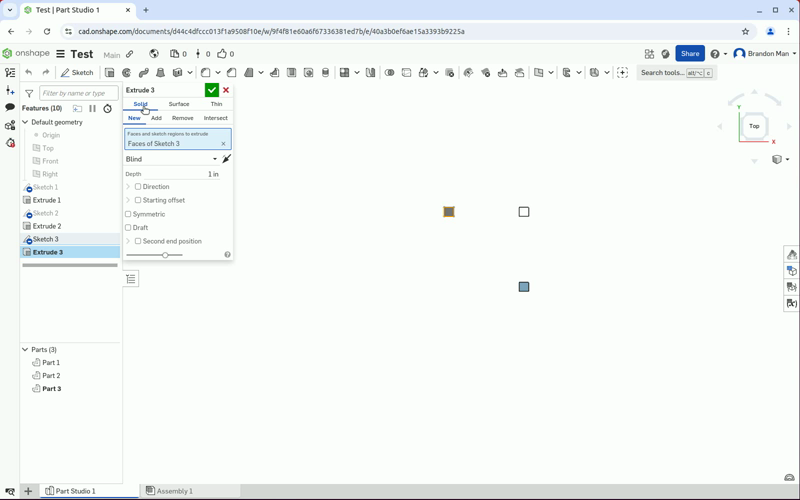
click(143, 106)
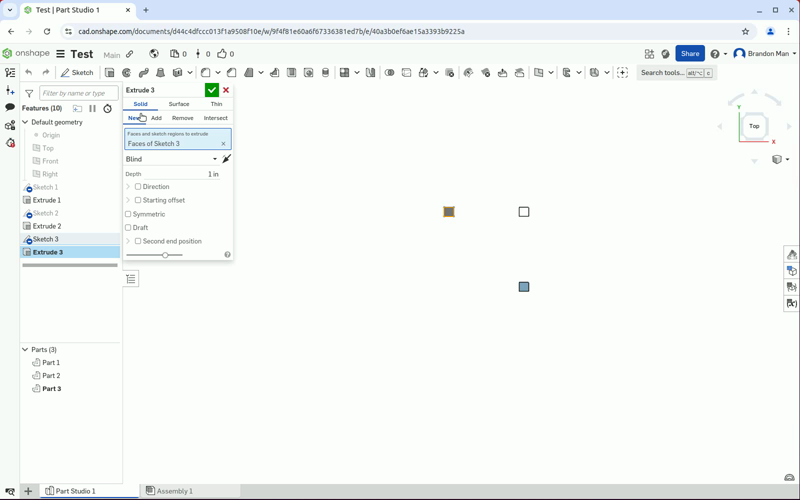
mouse_move(137, 120)
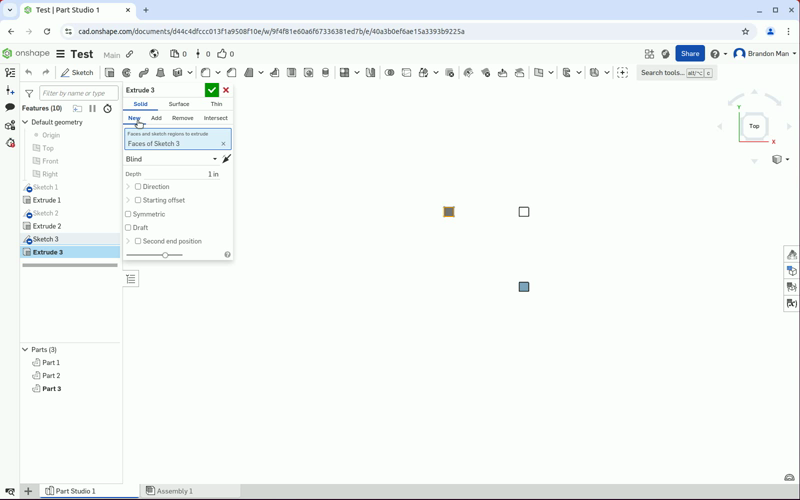
click(137, 120)
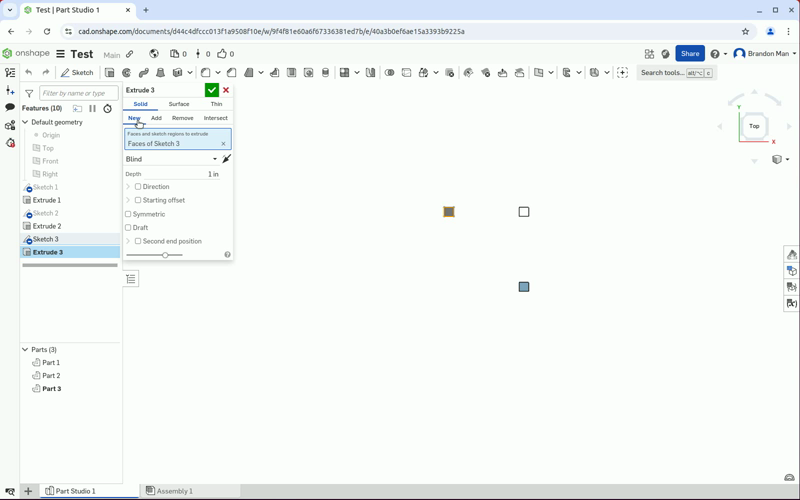
key(tab, 4)
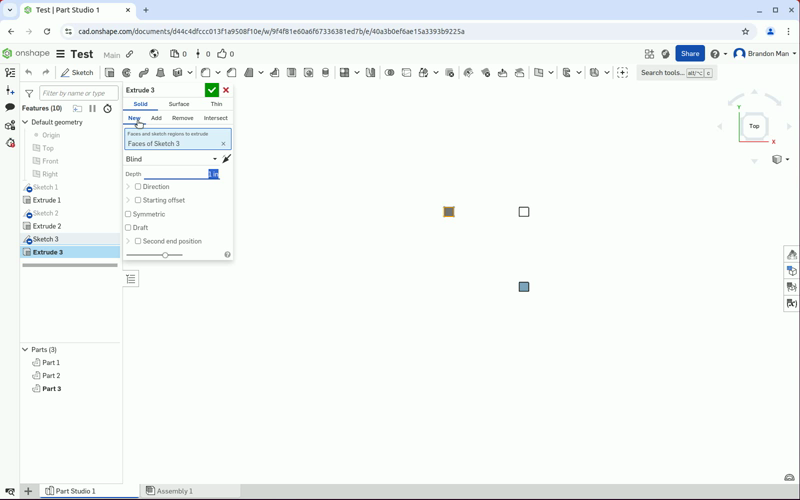
text(23.108)
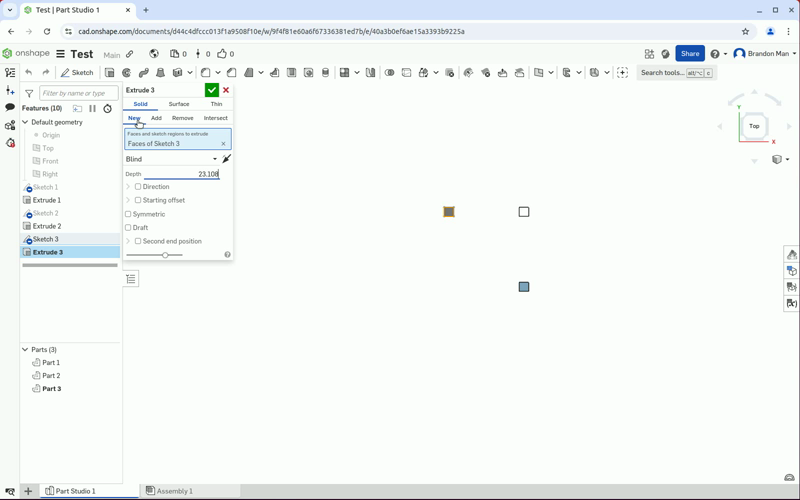
key(enter)
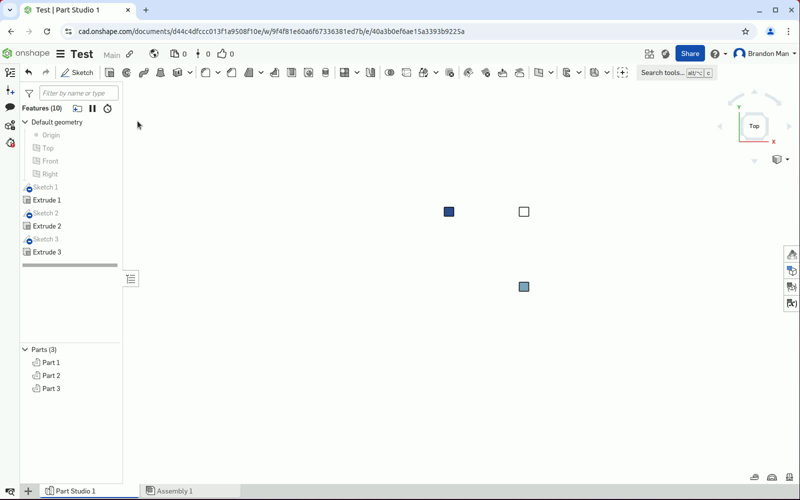
key(shift+h)
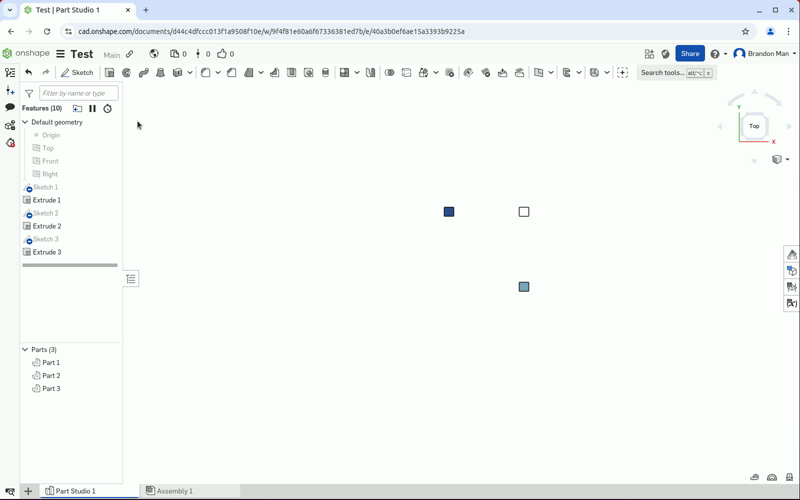
key(shift+h)
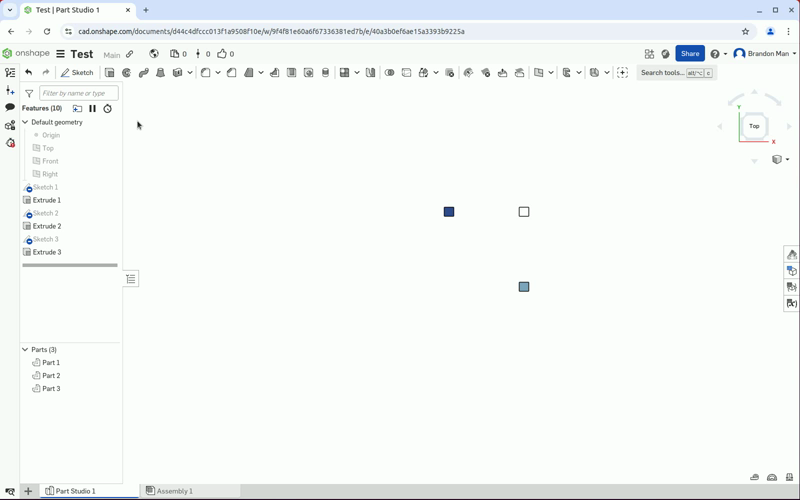
mouse_move(73, 189)
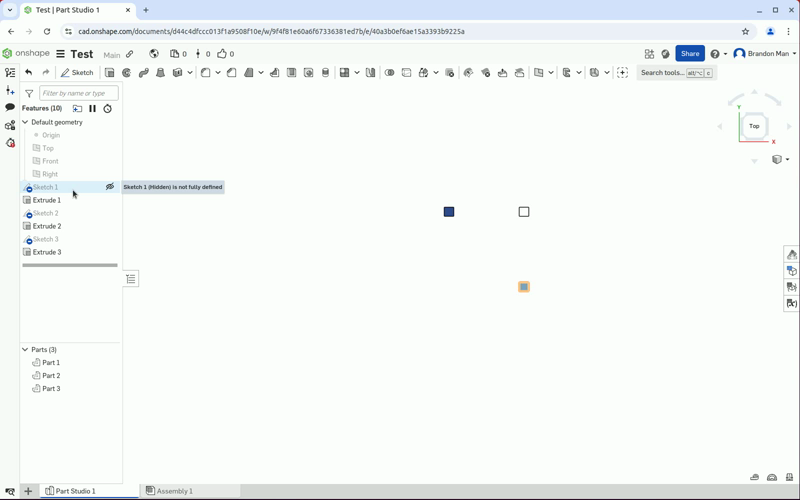
click(73, 189)
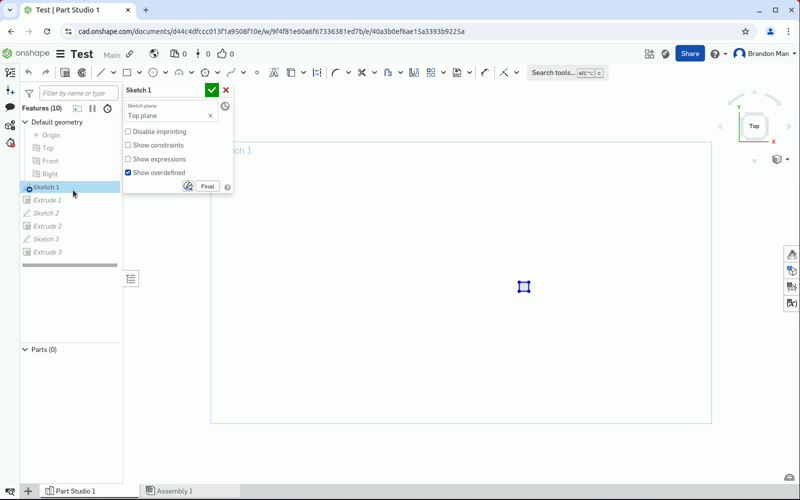
mouse_move(229, 92)
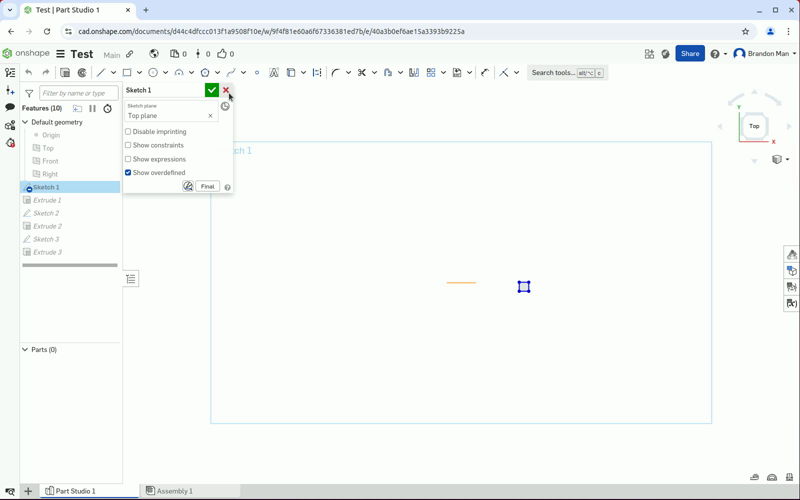
click(229, 92)
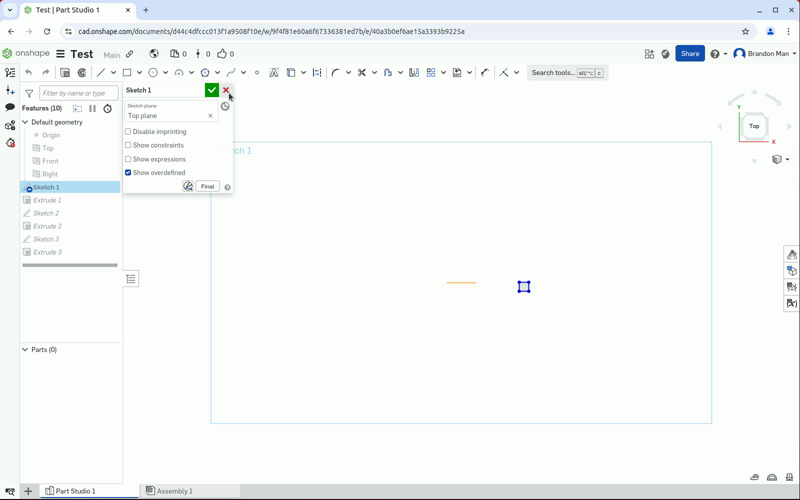
key(shift+s)
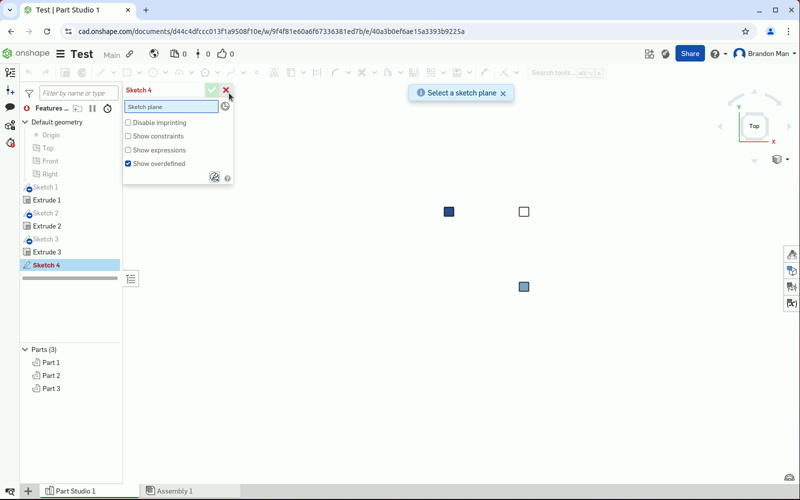
mouse_move(73, 150)
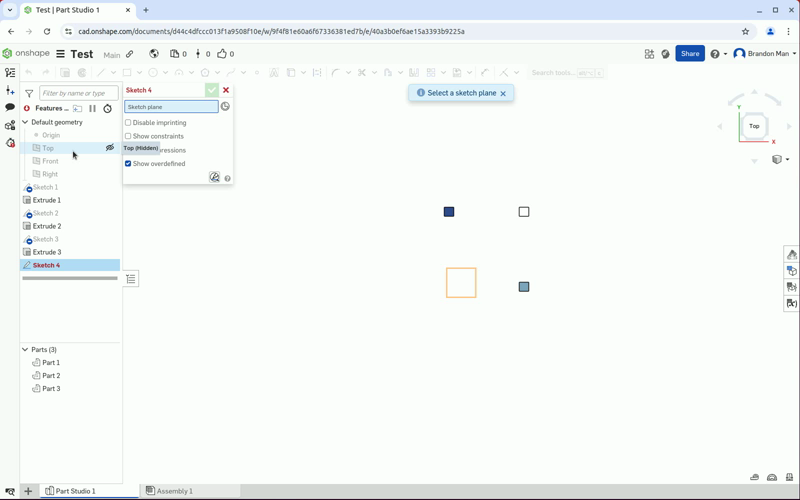
click(73, 150)
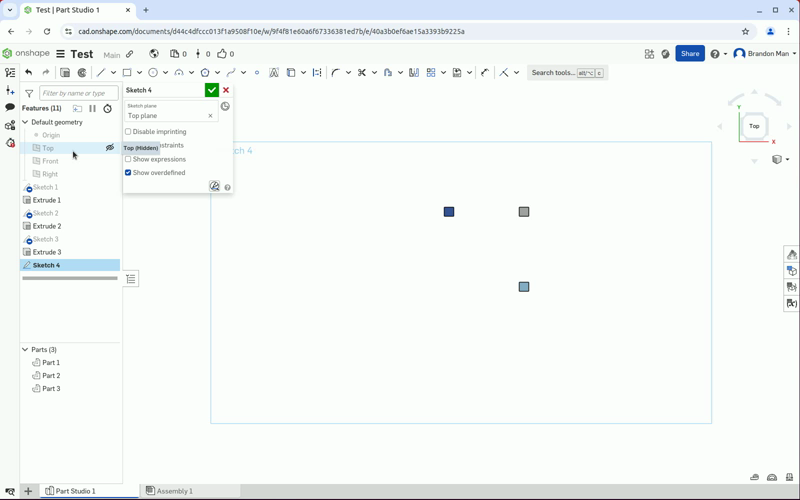
mouse_move(73, 352)
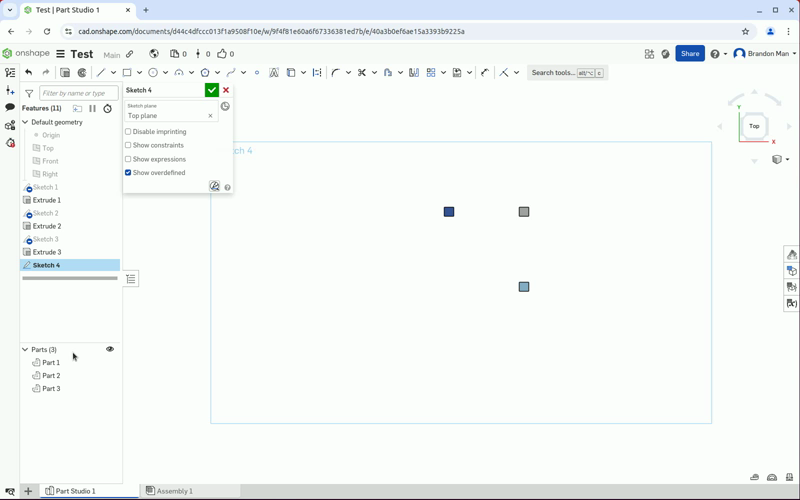
key(y)
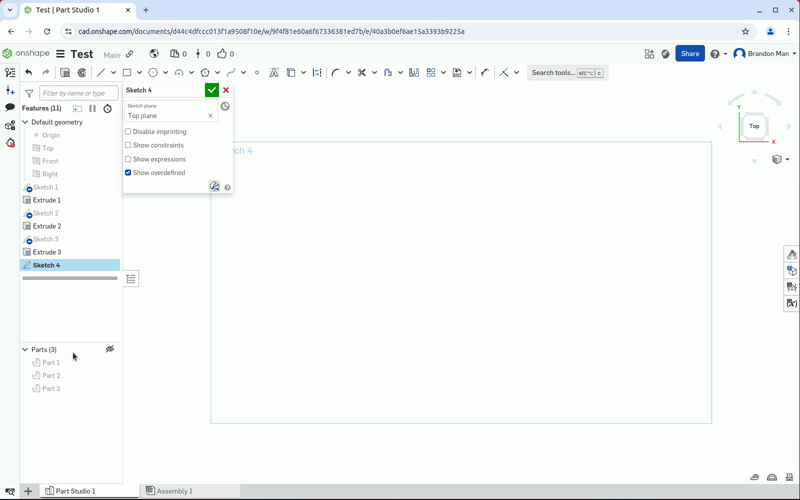
key(l)
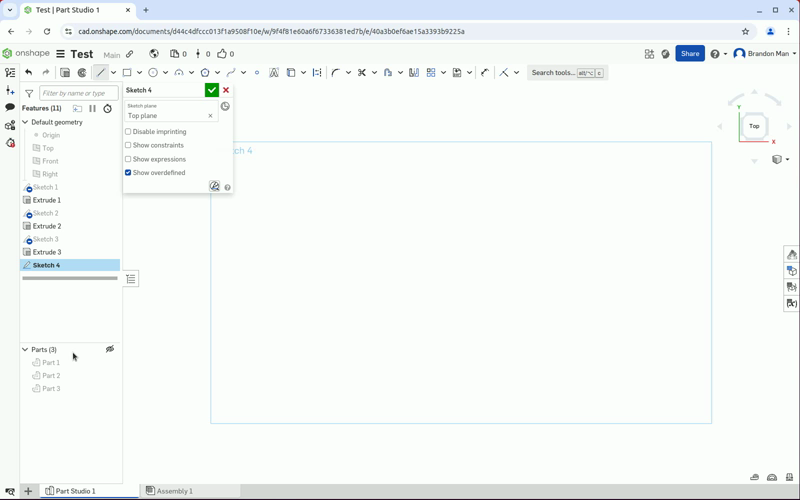
key_down(shift)
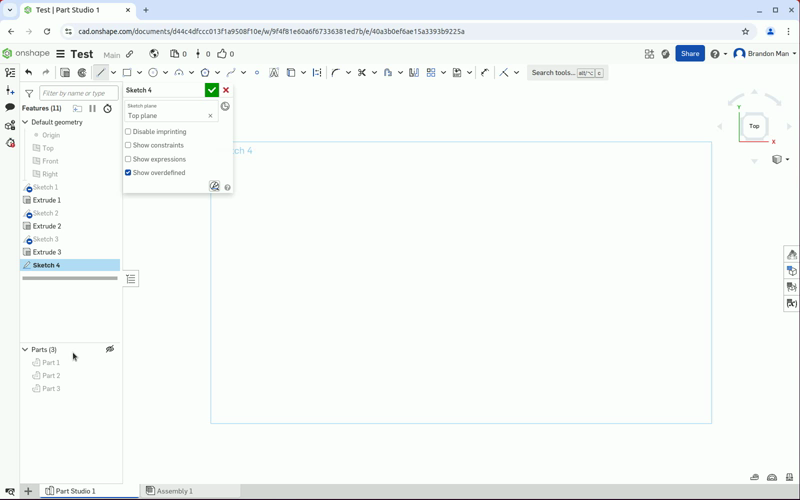
mouse_move(444, 291)
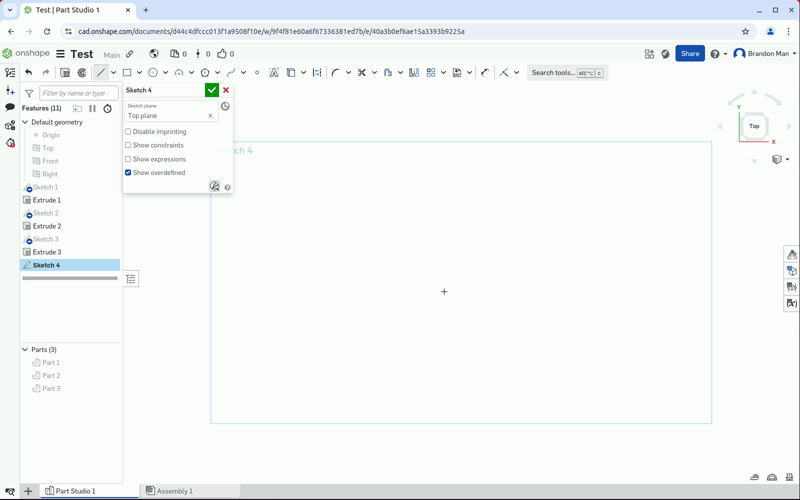
click(444, 291)
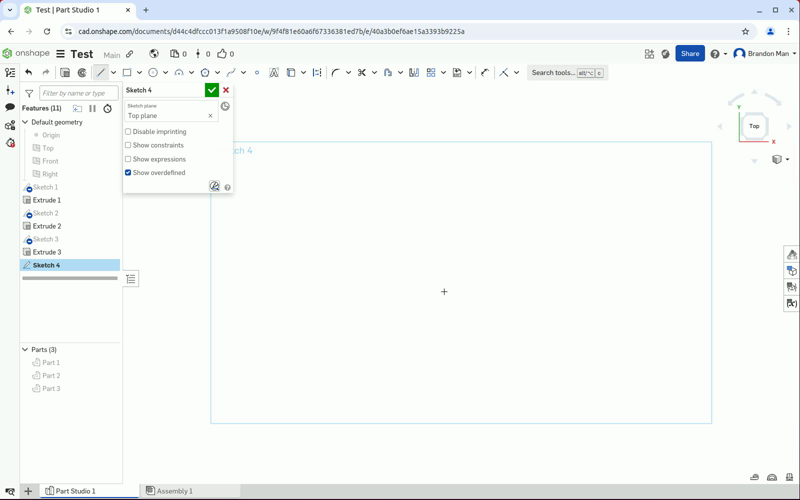
key_up(shift)
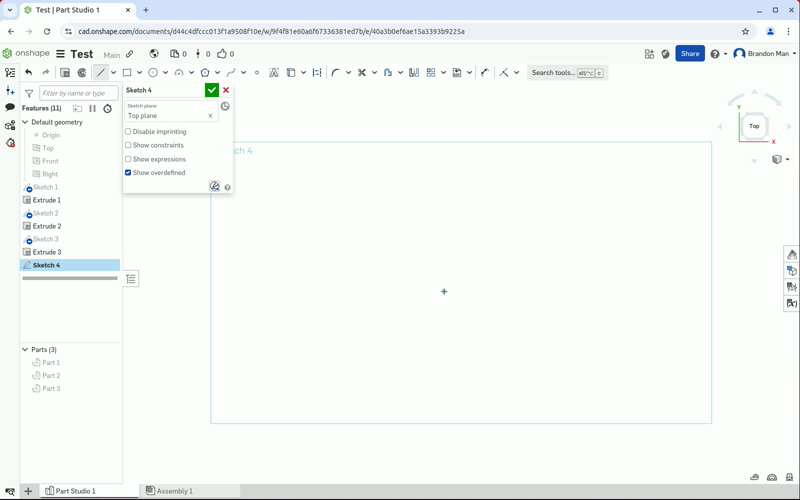
key_down(shift)
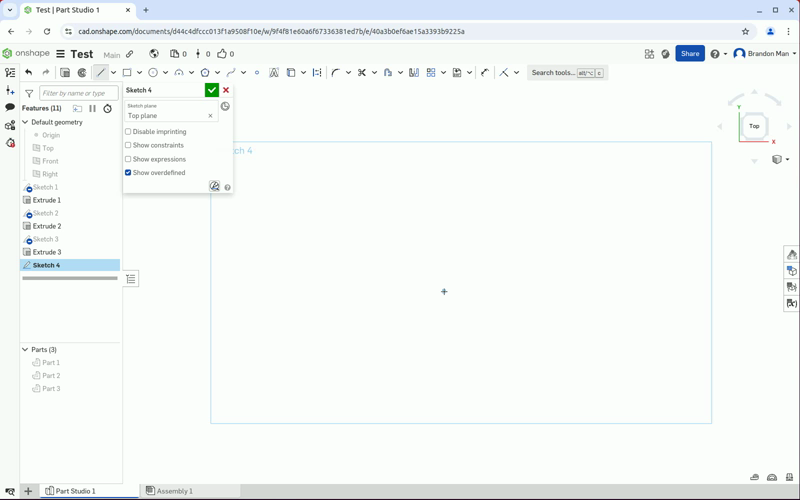
mouse_move(474, 291)
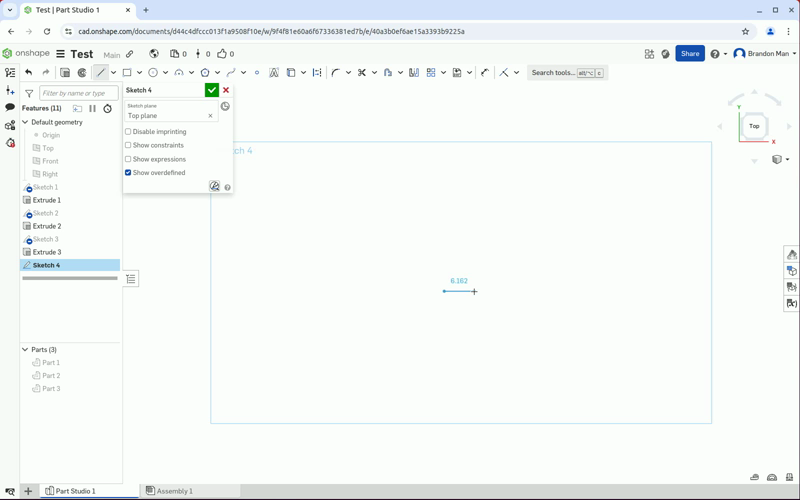
mouse_move(453, 291)
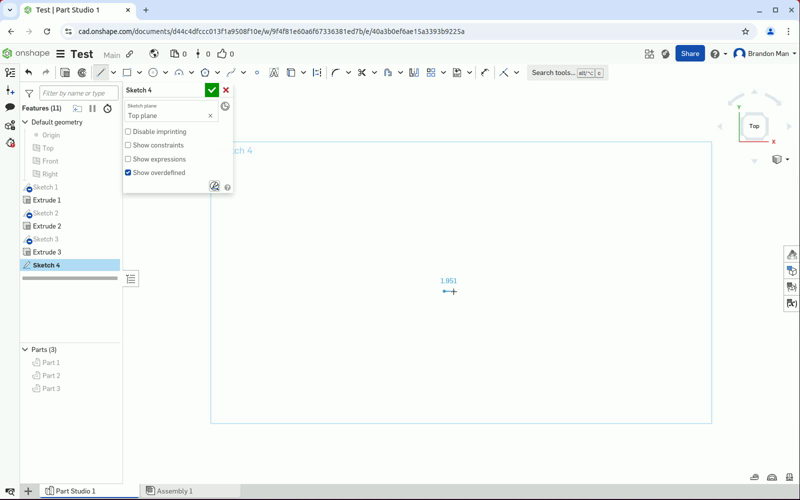
click(453, 291)
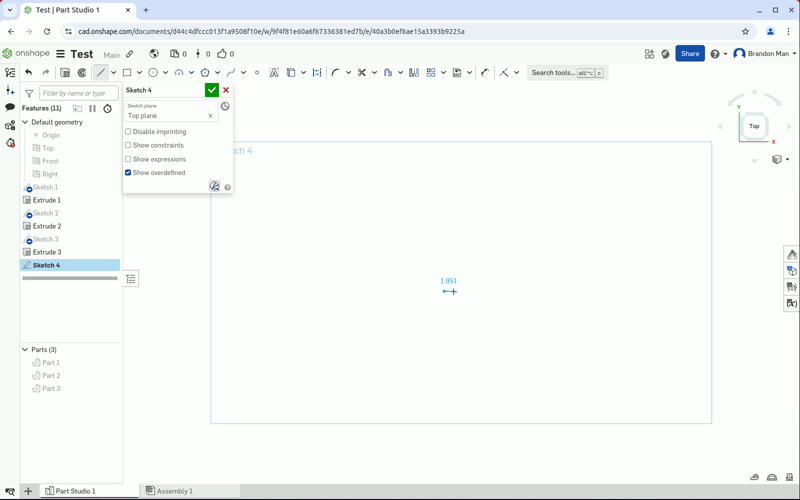
key_up(shift)
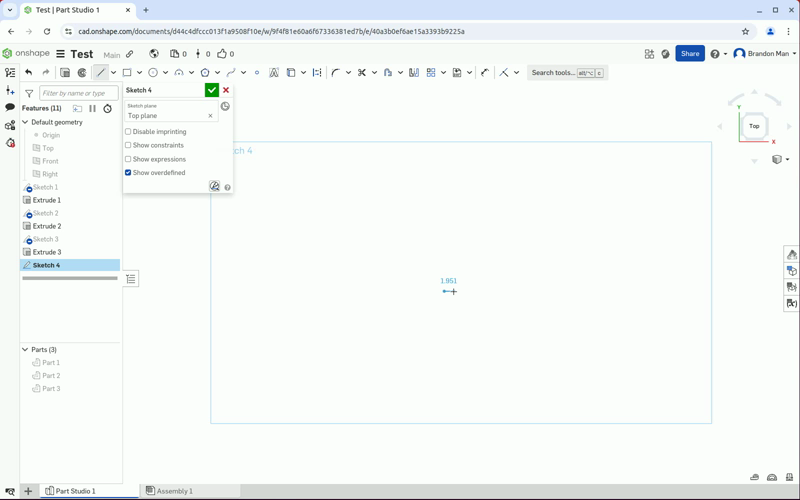
key_down(shift)
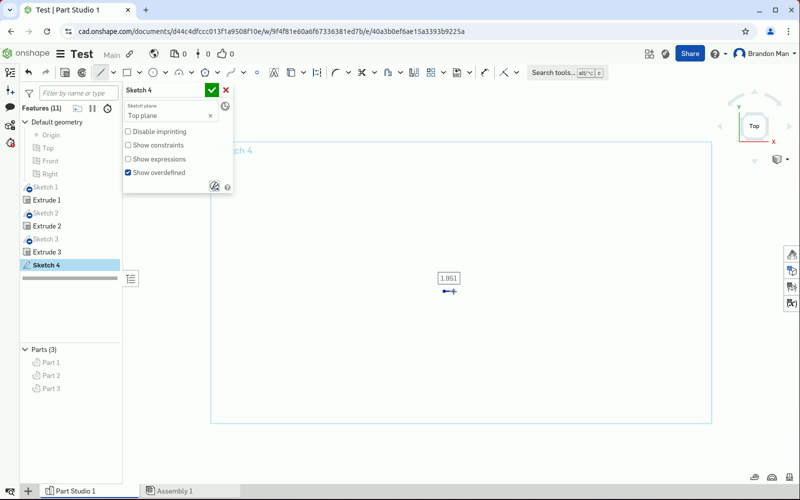
mouse_move(483, 291)
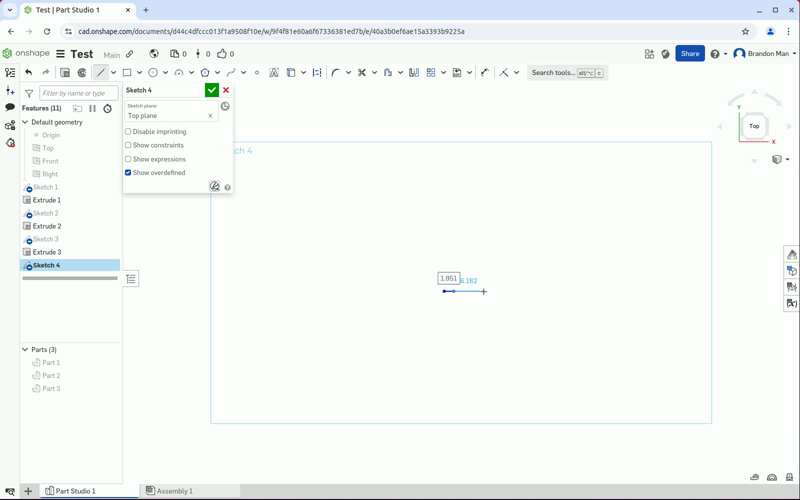
mouse_move(453, 282)
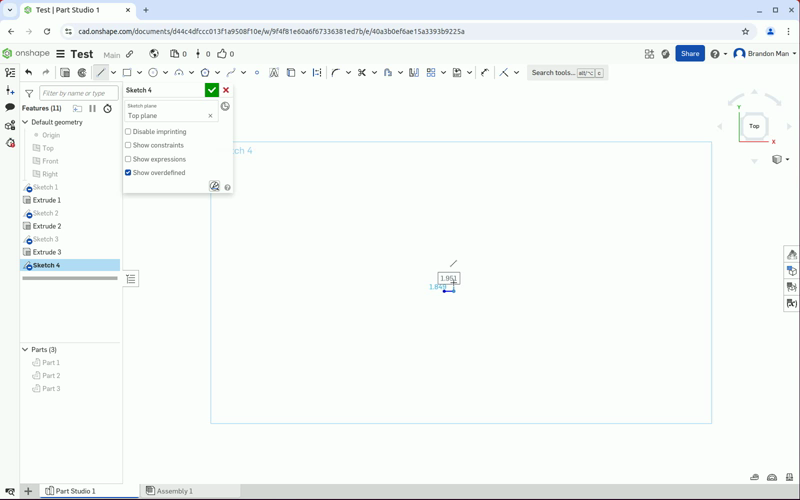
click(453, 282)
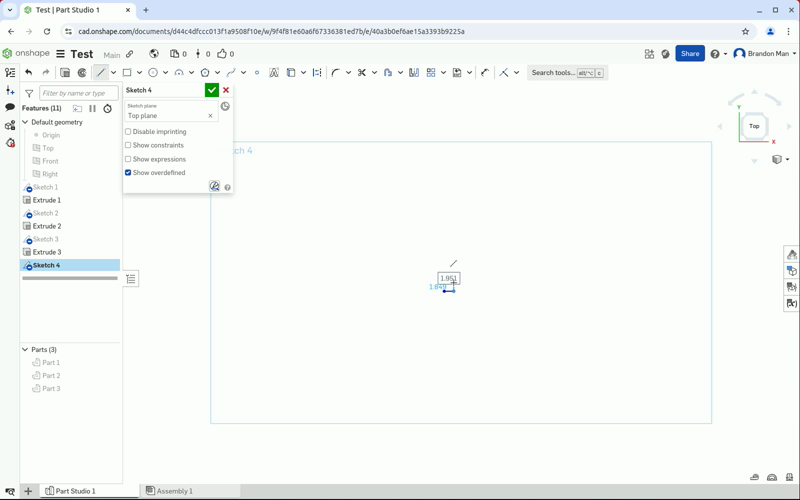
key_up(shift)
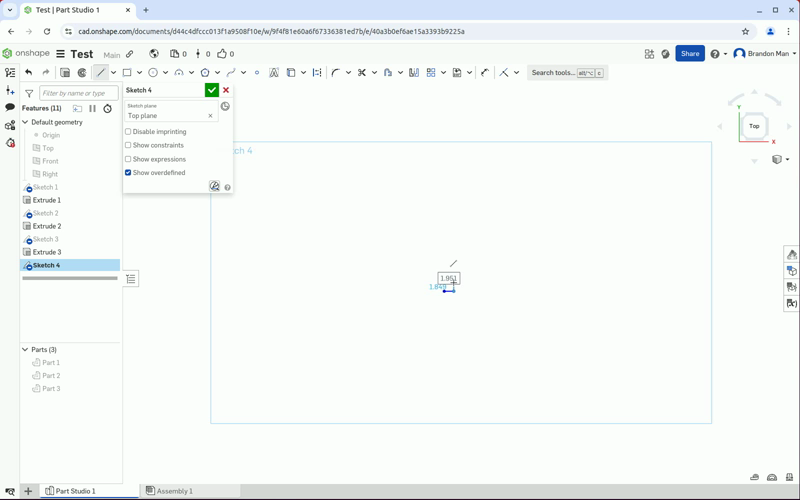
key_down(shift)
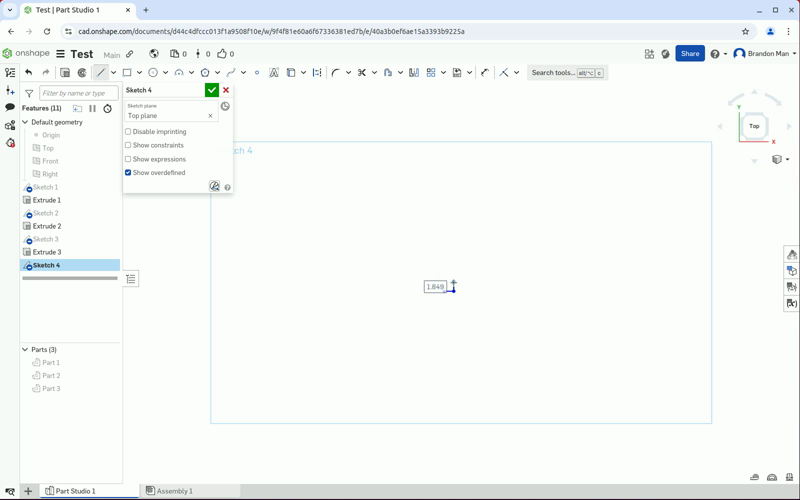
mouse_move(483, 282)
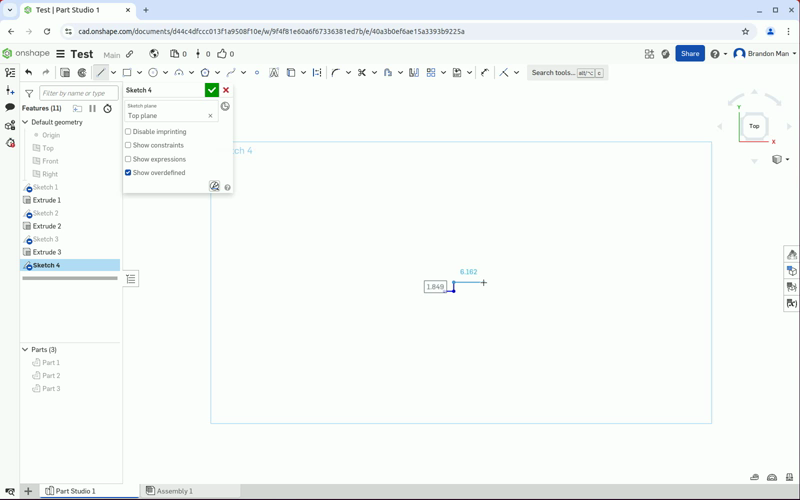
mouse_move(444, 282)
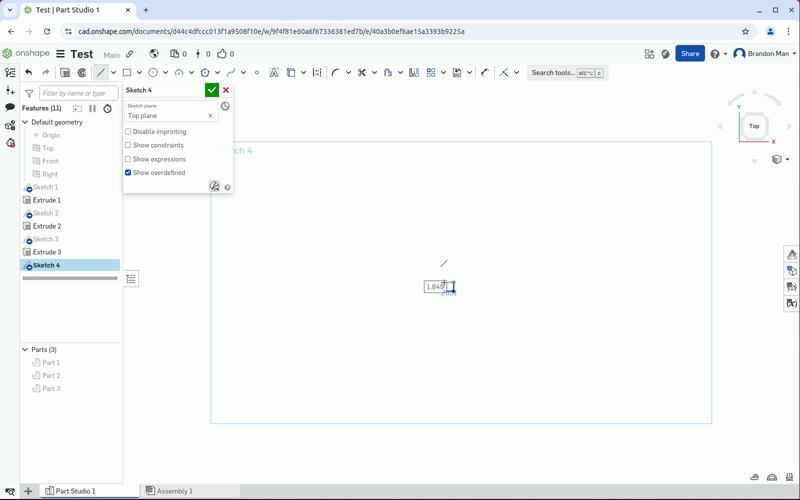
click(444, 282)
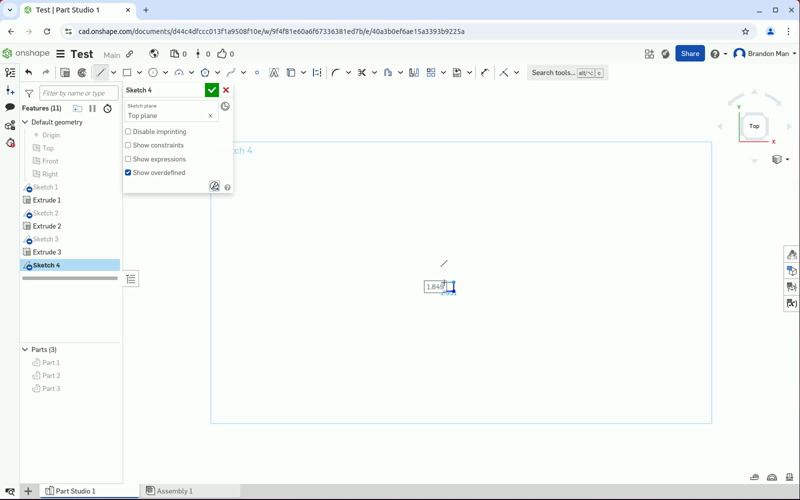
key_up(shift)
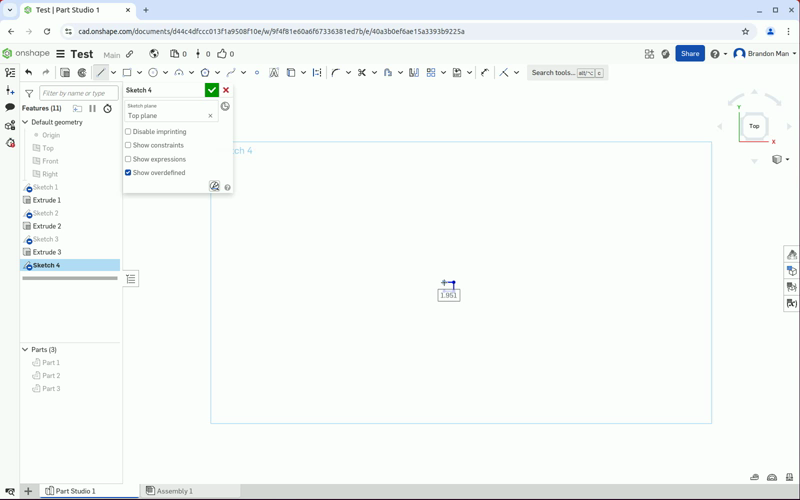
mouse_move(474, 282)
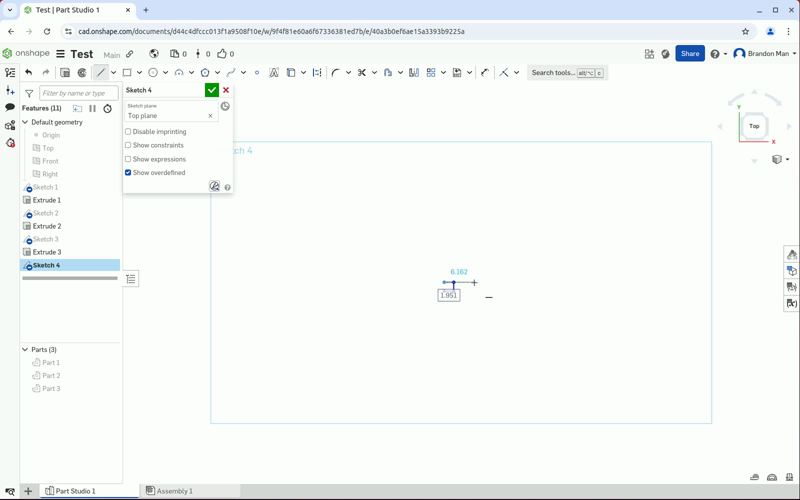
key_down(shift)
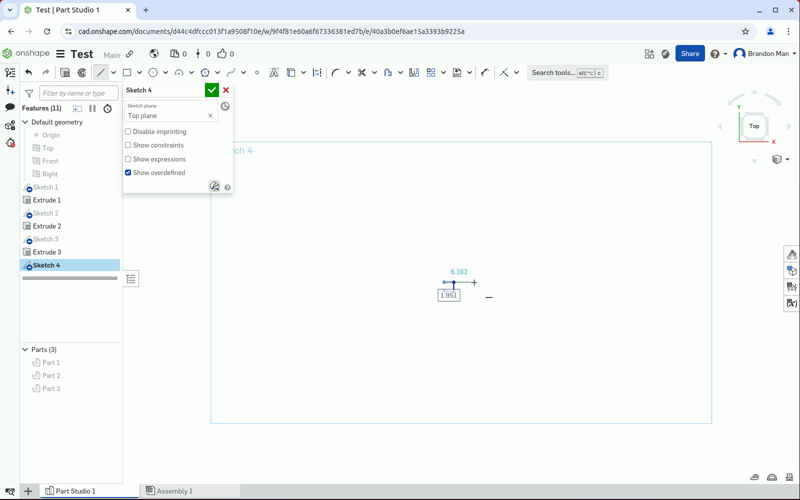
mouse_move(444, 291)
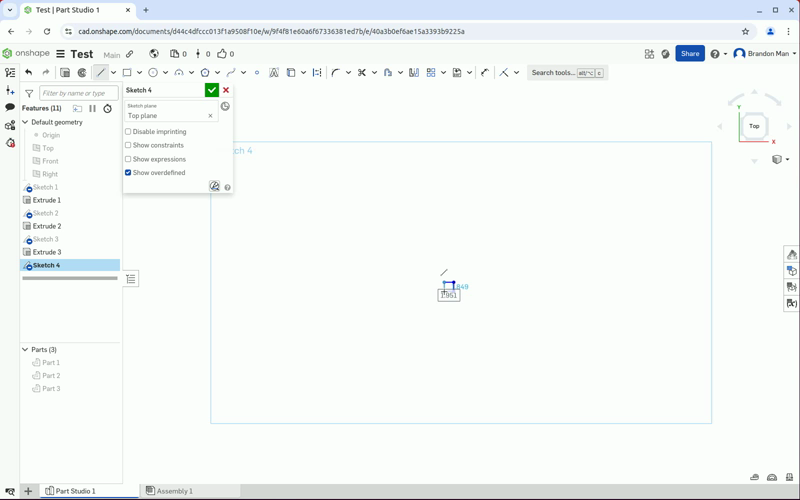
key_up(shift)
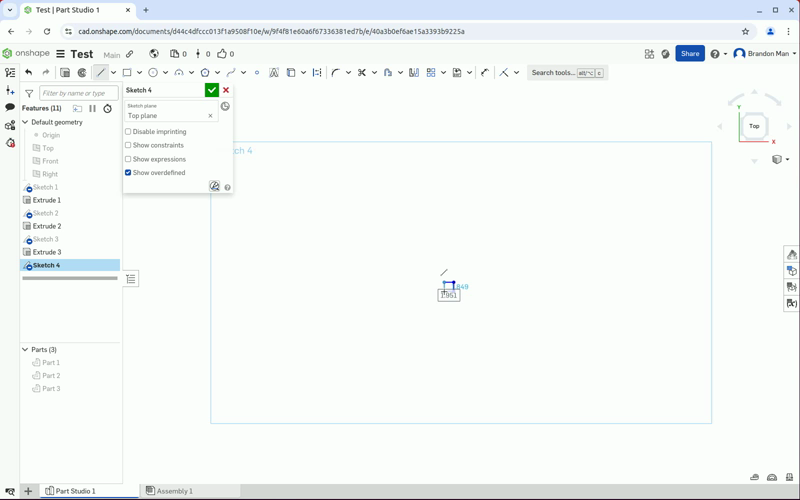
click(444, 291)
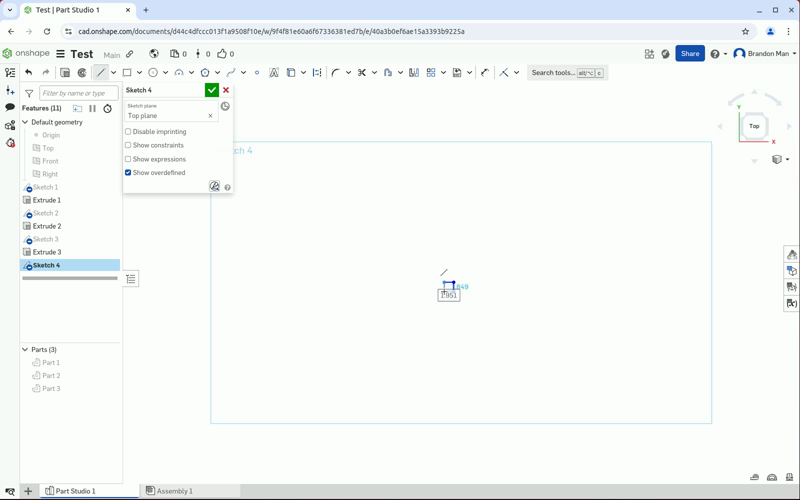
key(esc)
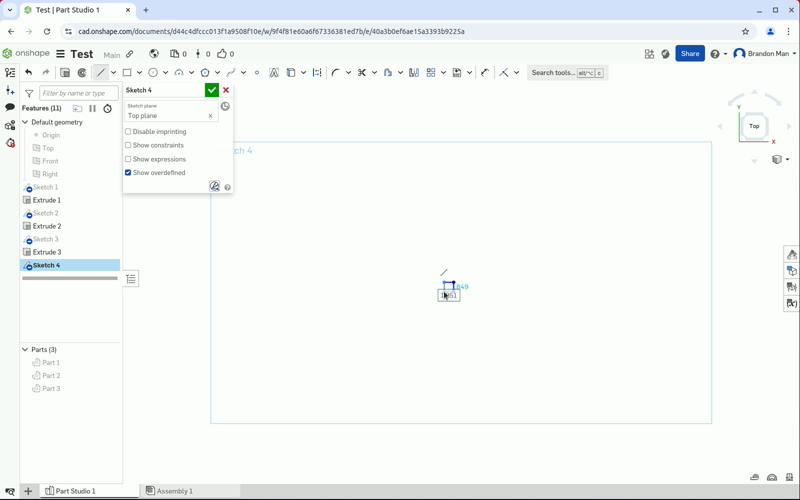
mouse_move(450, 290)
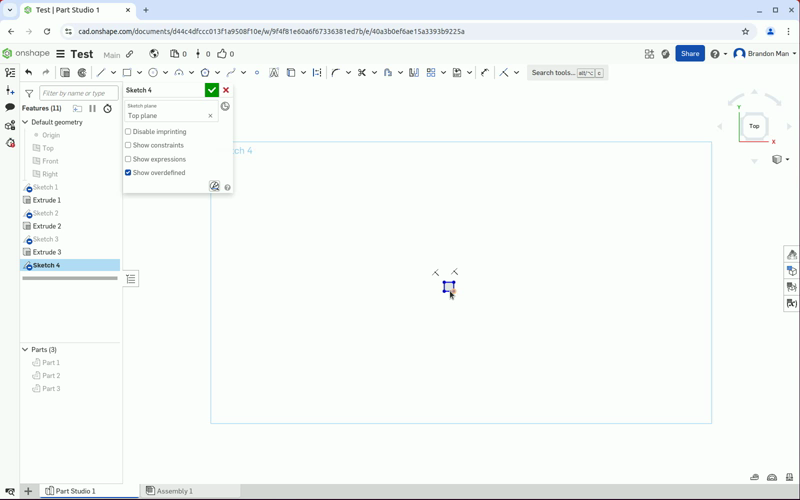
scroll(6)
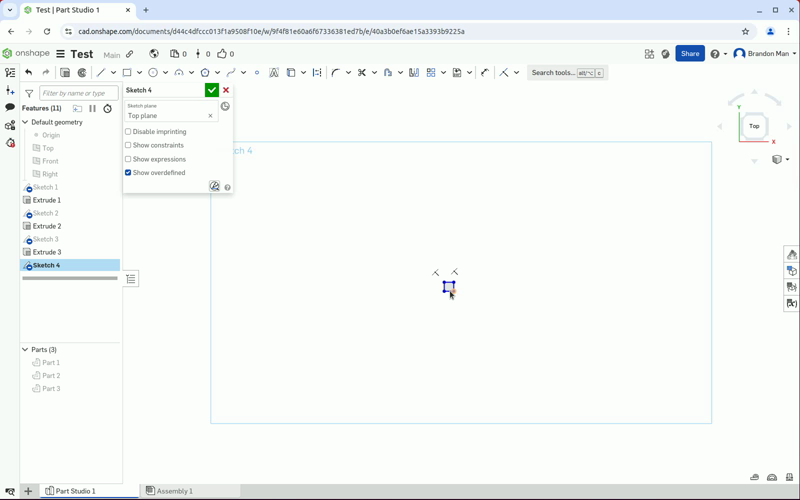
scroll(6)
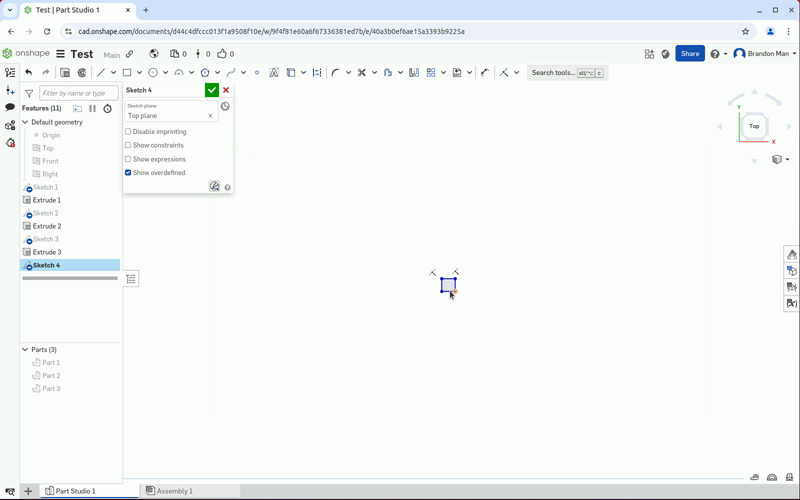
scroll(6)
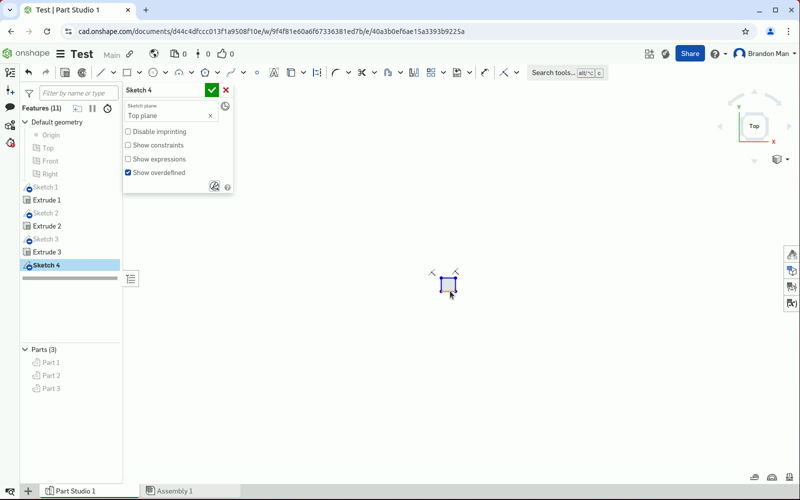
scroll(6)
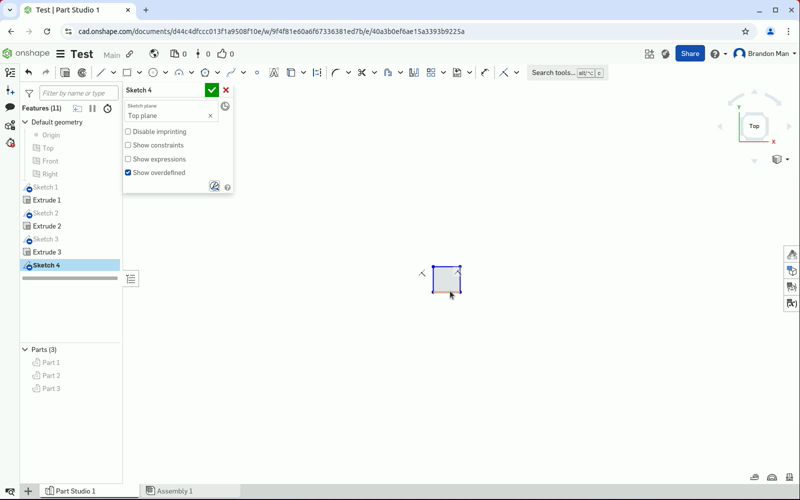
scroll(6)
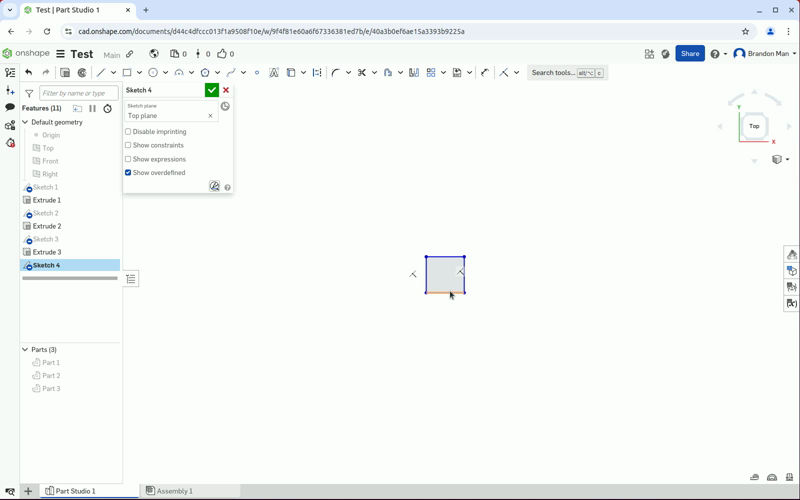
scroll(6)
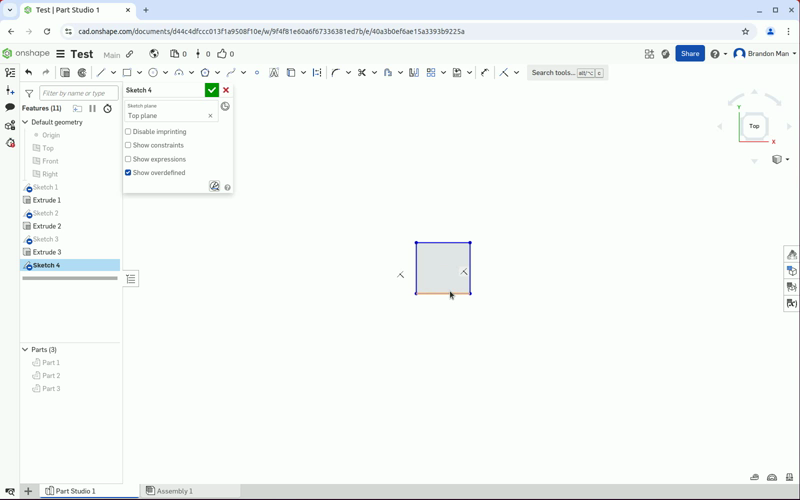
scroll(6)
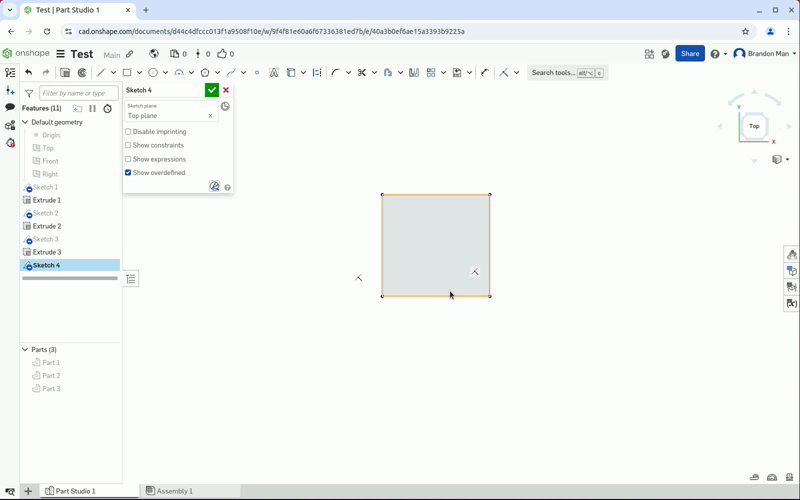
click(450, 290)
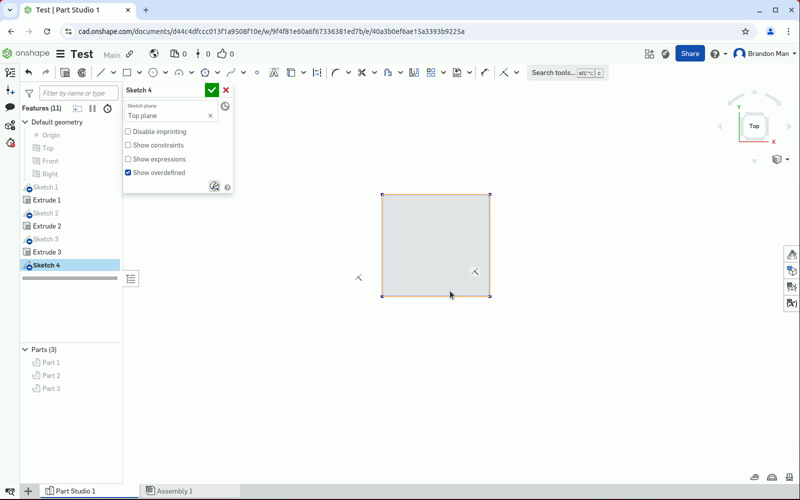
scroll(-6)
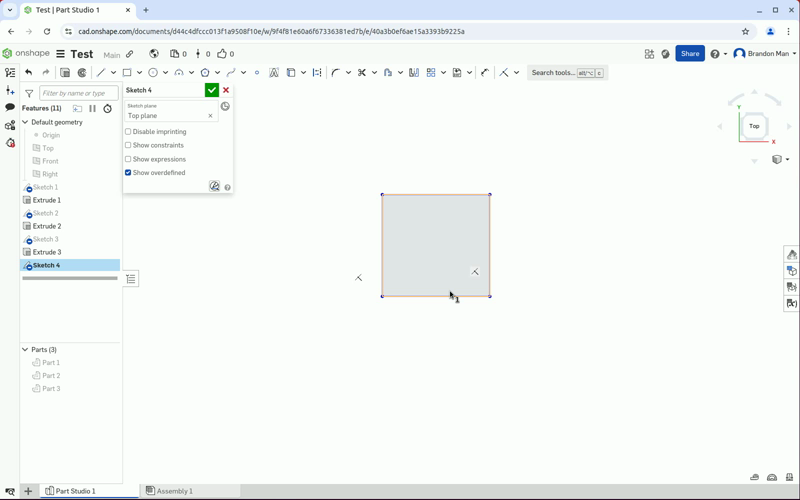
scroll(-6)
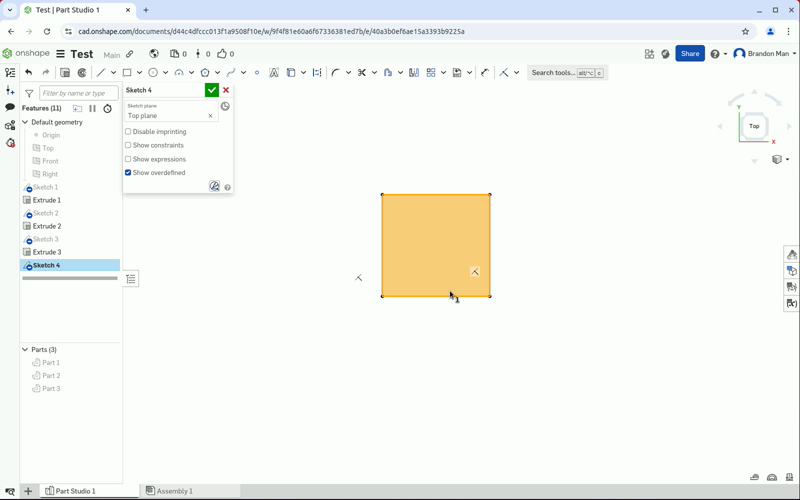
scroll(-6)
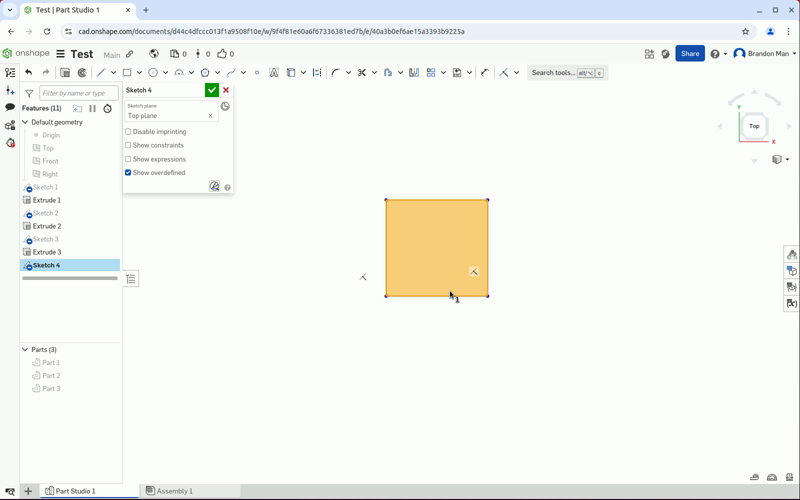
scroll(-6)
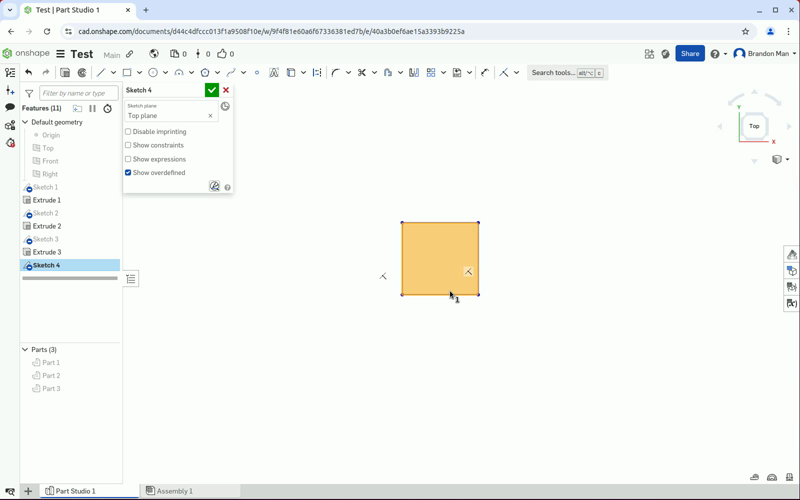
scroll(-6)
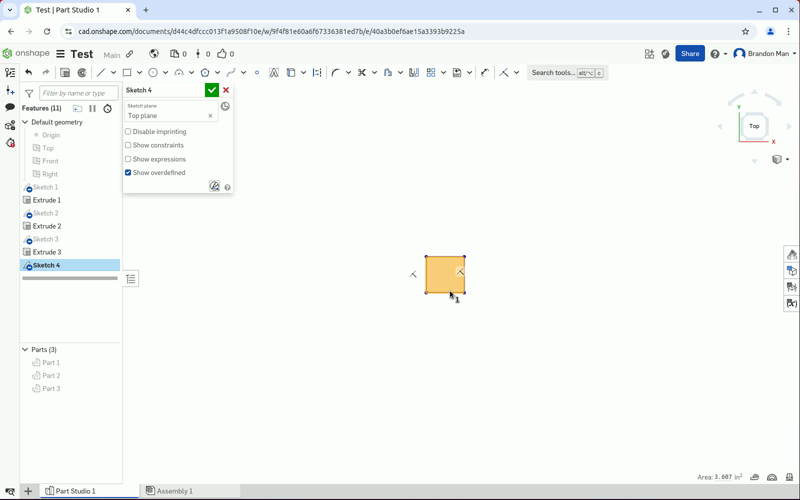
scroll(-6)
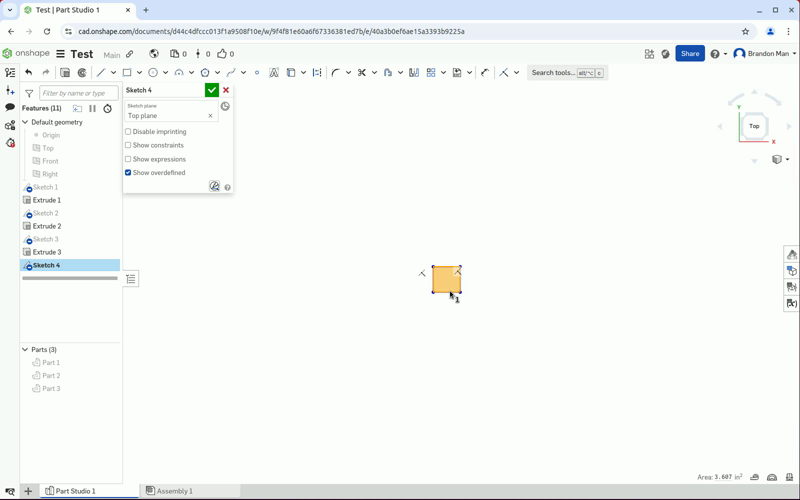
scroll(-6)
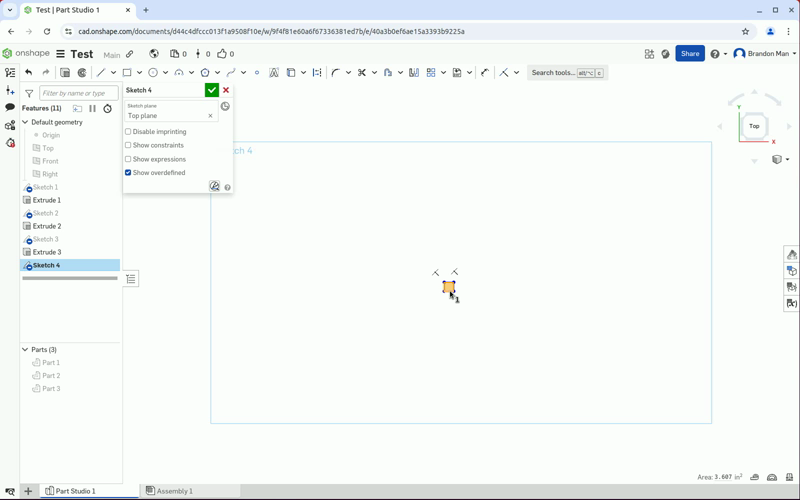
mouse_move(73, 352)
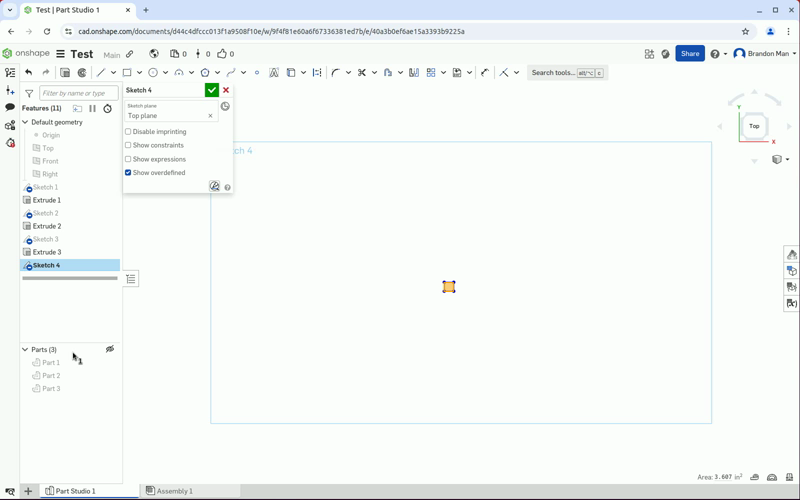
key(shift+y)
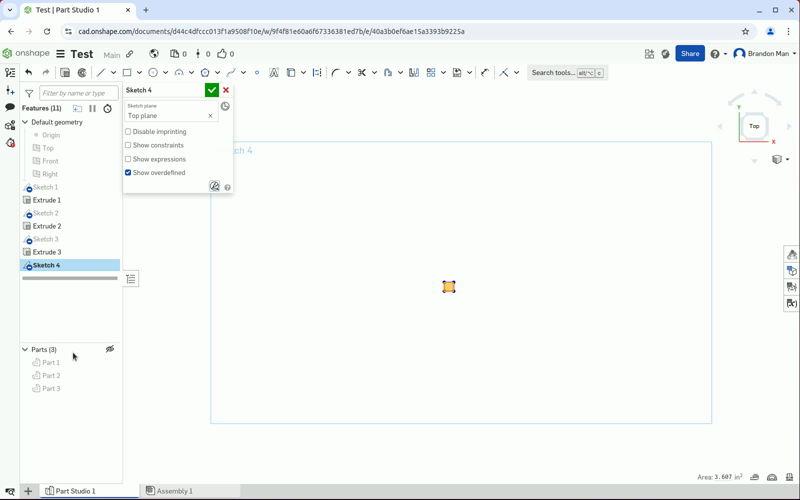
key(shift+e)
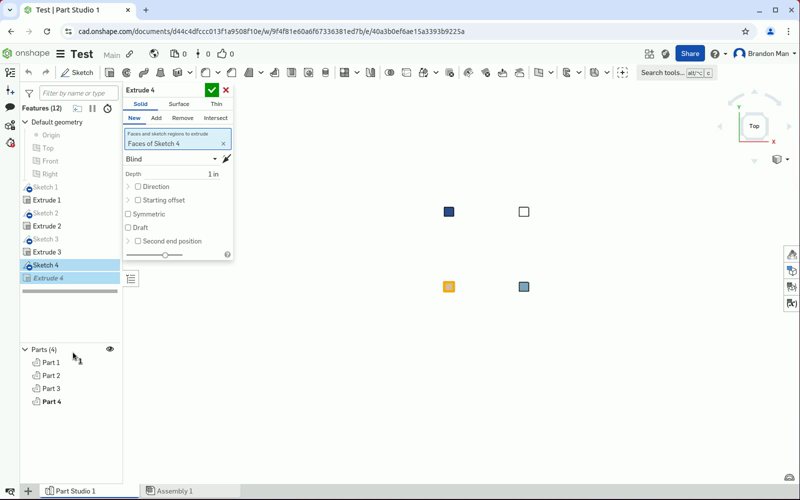
mouse_move(143, 106)
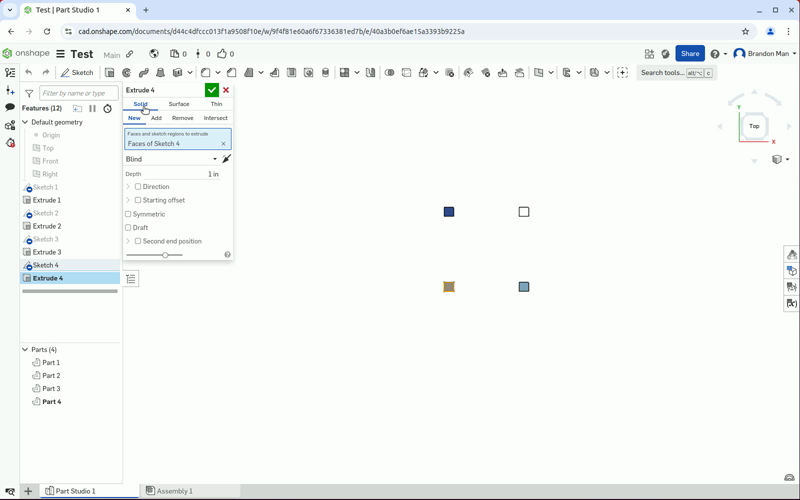
click(143, 106)
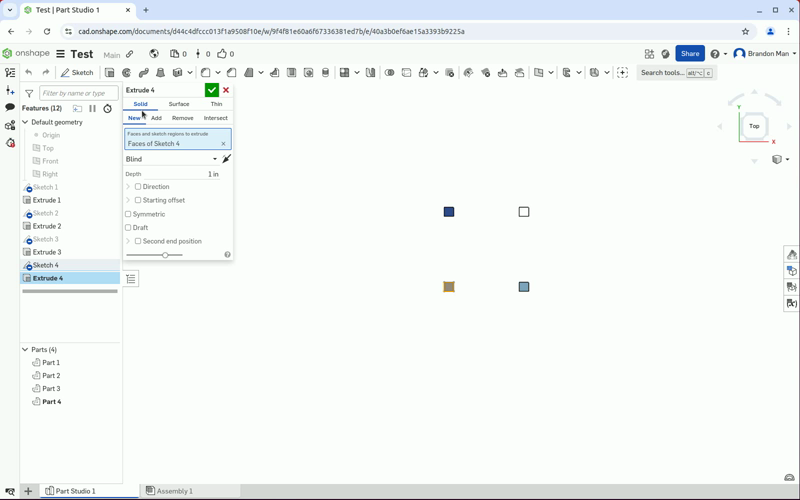
mouse_move(137, 120)
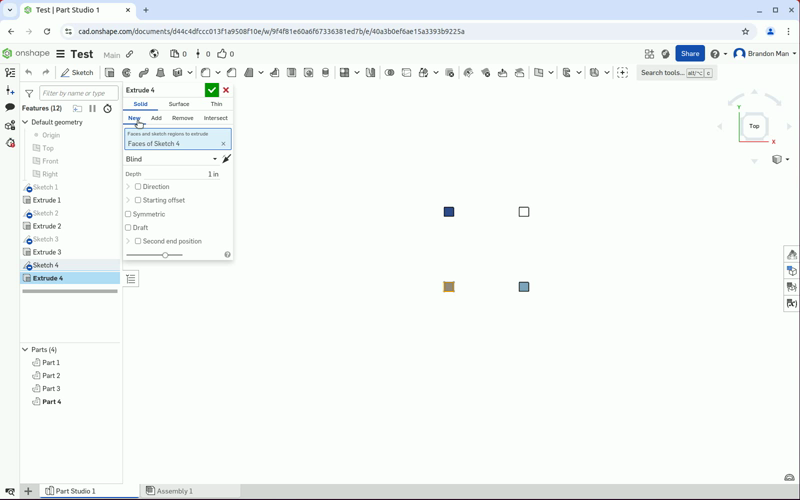
click(137, 120)
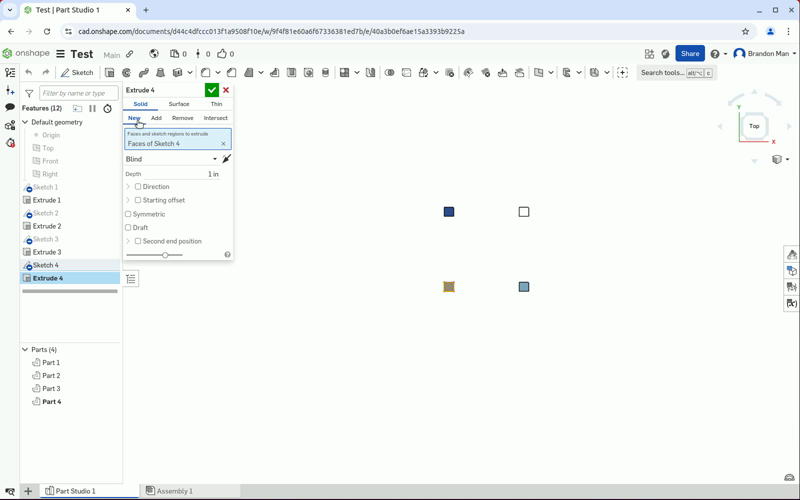
key(tab, 4)
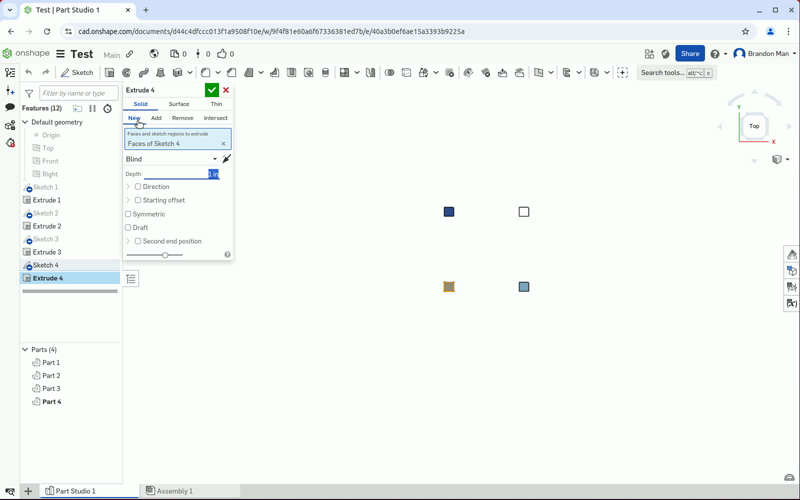
text(23.108)
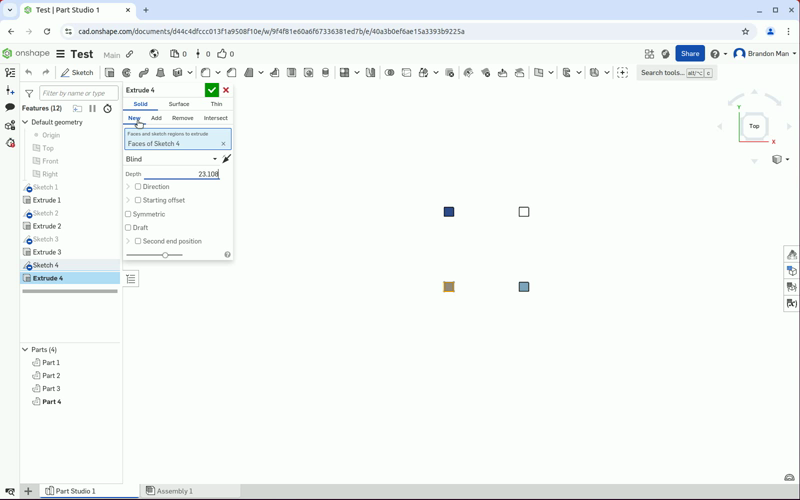
key(enter)
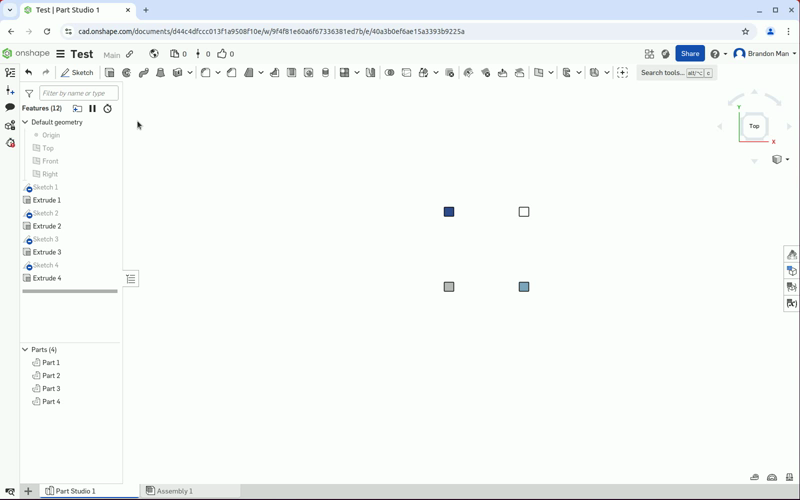
key(shift+h)
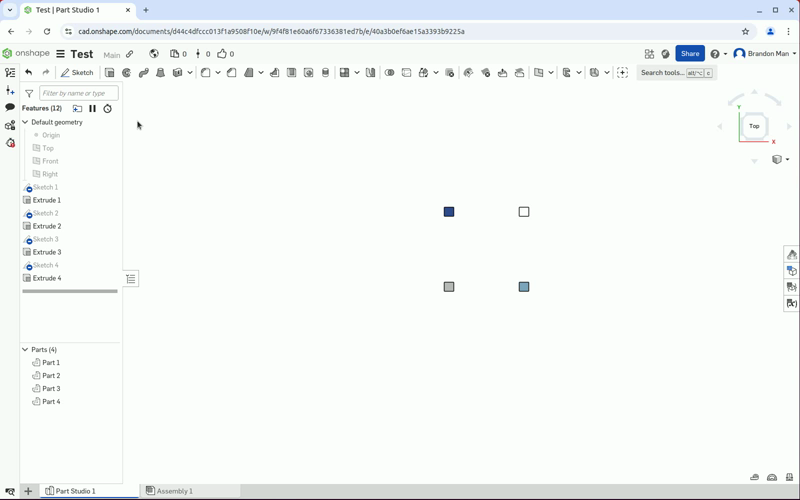
key(shift+h)
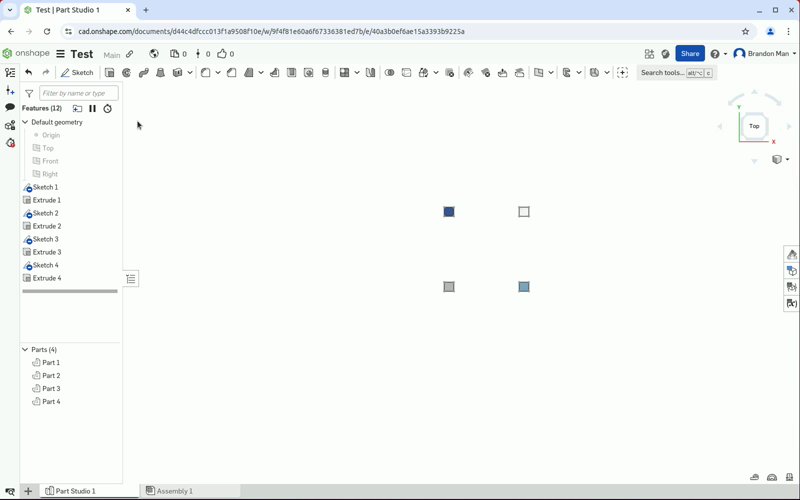
key(shift+7)
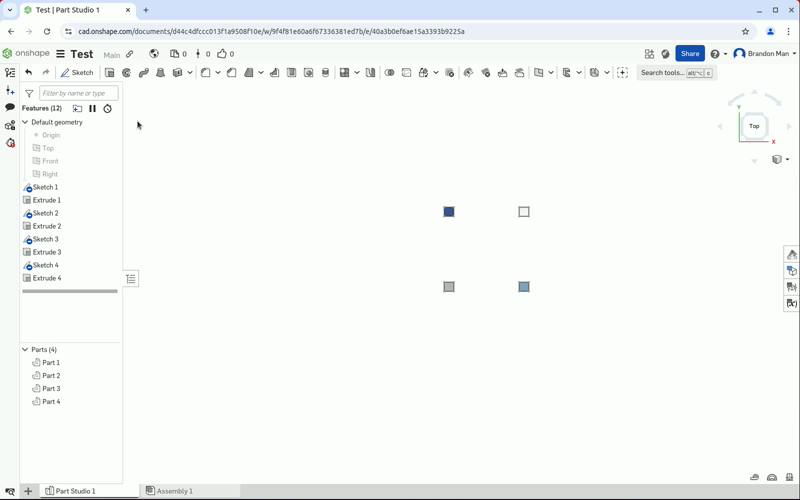
key(up, 3)
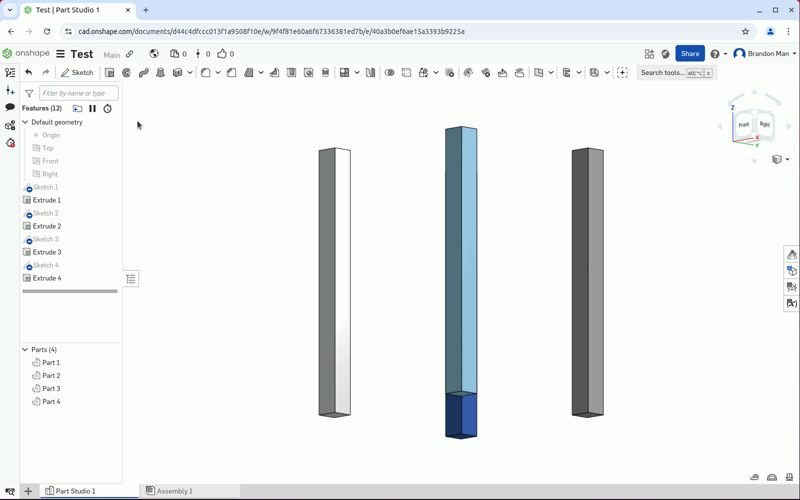
key(left, 3)
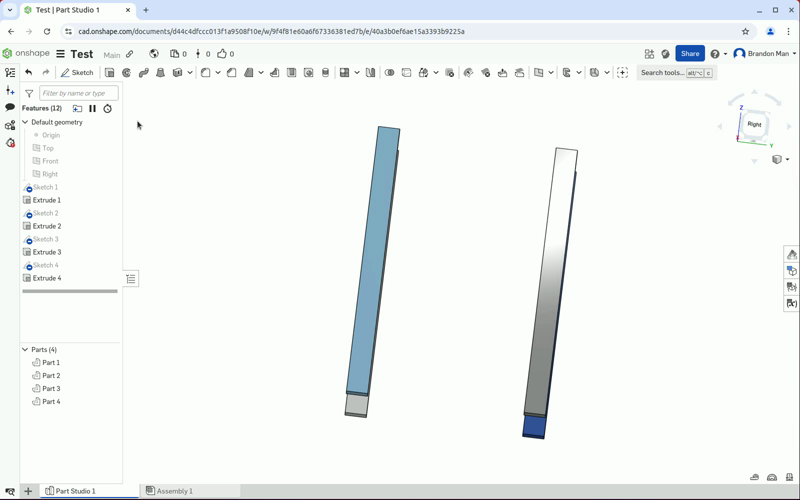
key(right, 3)
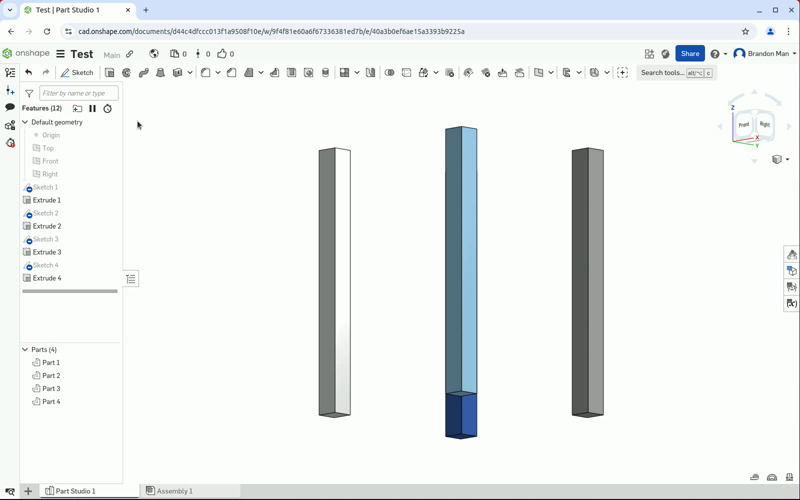
key(down, 3)
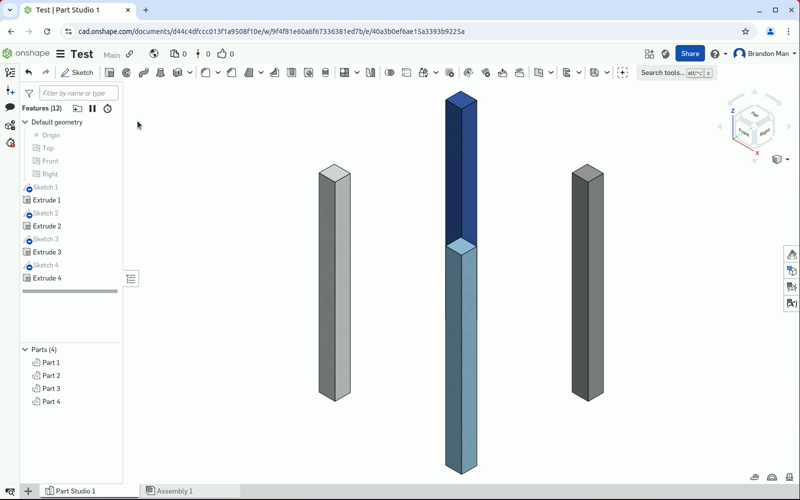
mouse_move(73, 189)
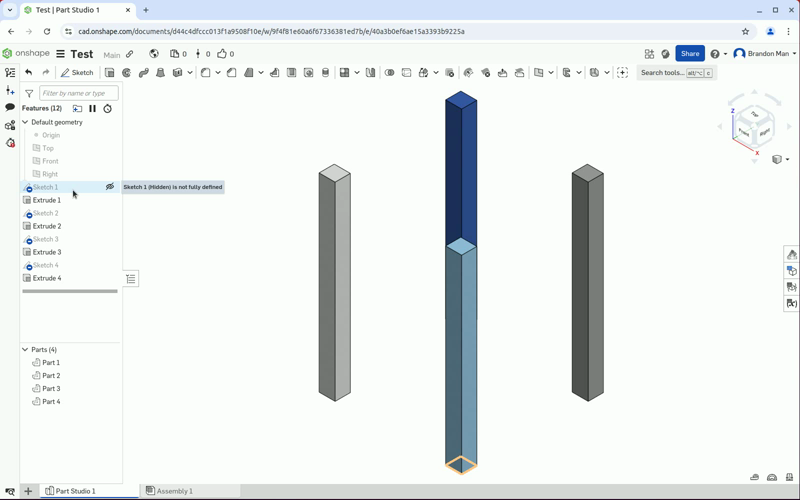
click(73, 189)